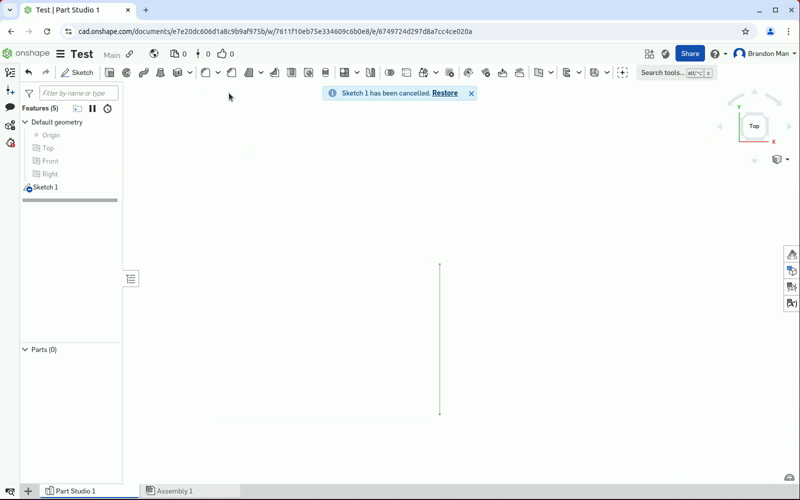
key(shift+h)
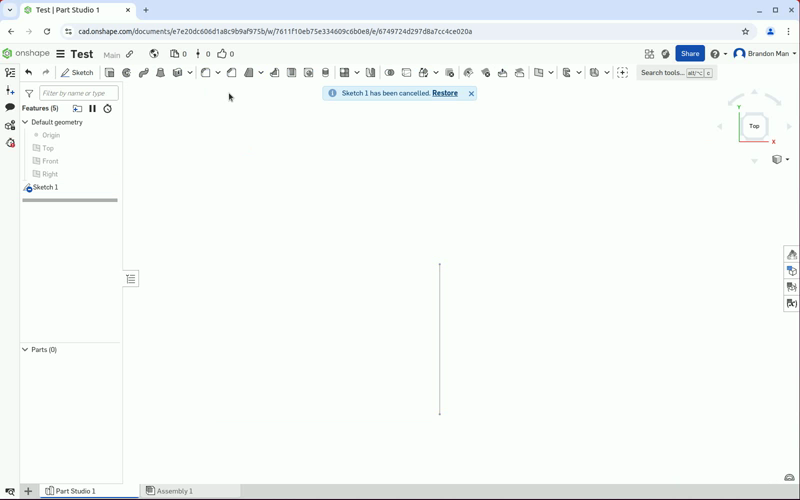
key(shift+s)
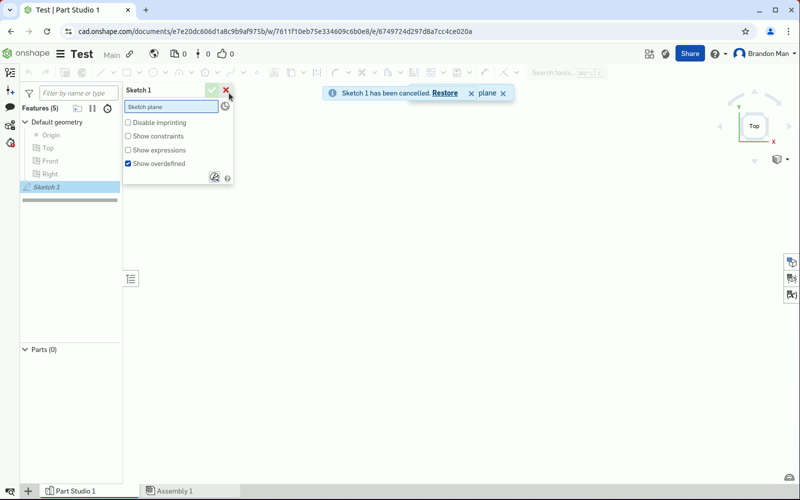
mouse_move(73, 150)
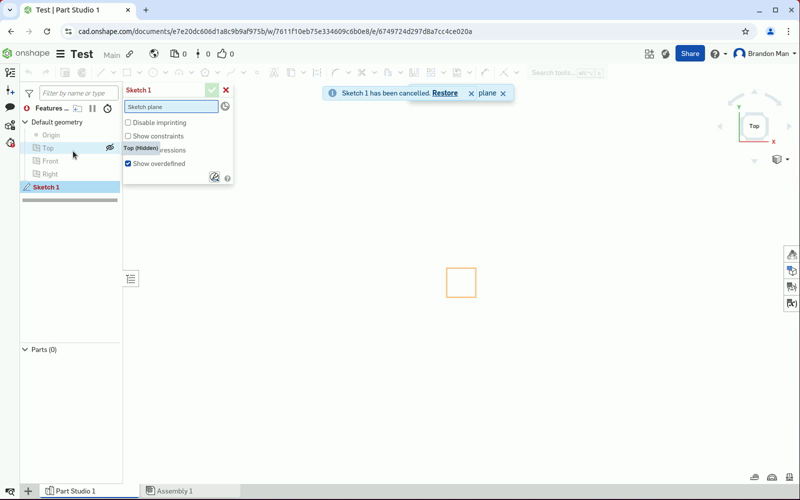
click(73, 150)
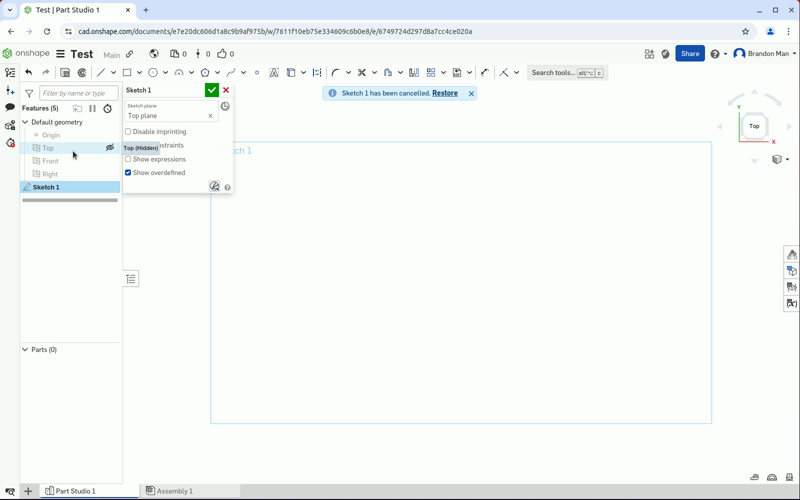
mouse_move(73, 352)
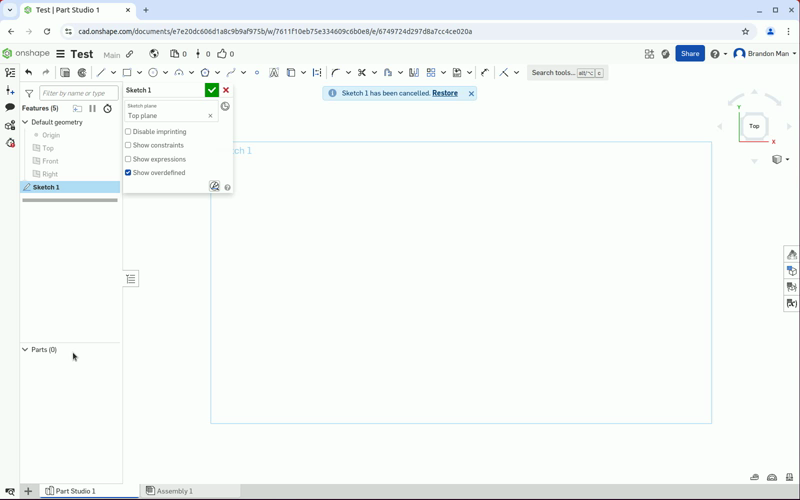
key(y)
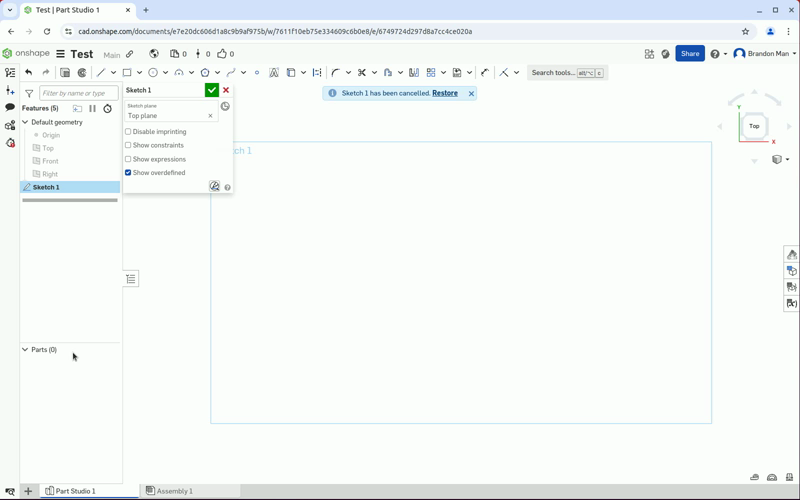
key(l)
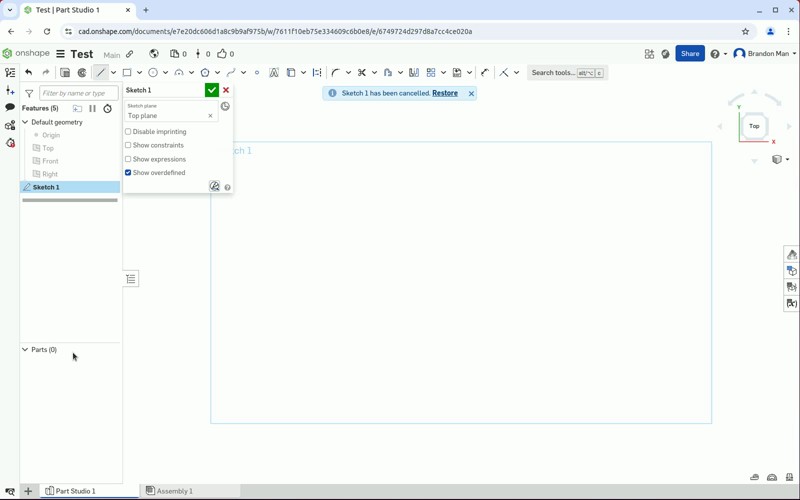
key_down(shift)
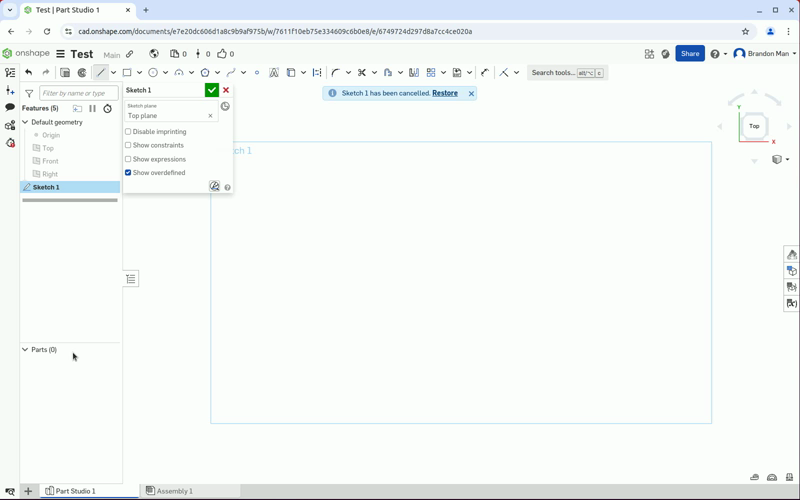
mouse_move(417, 312)
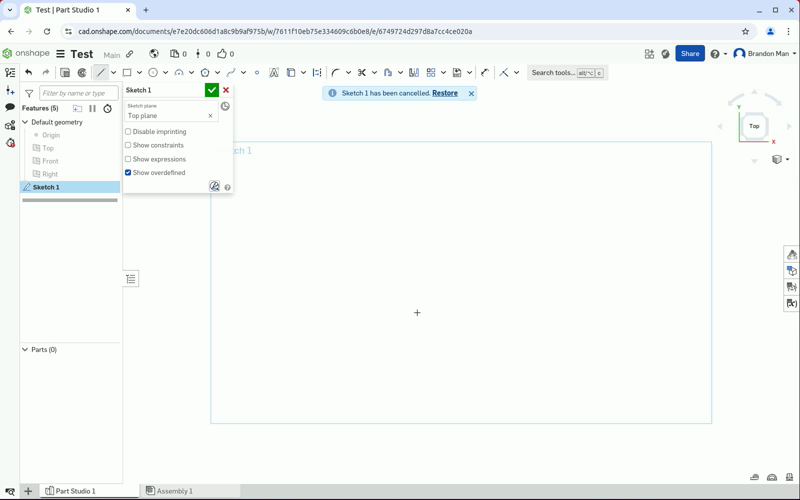
click(417, 312)
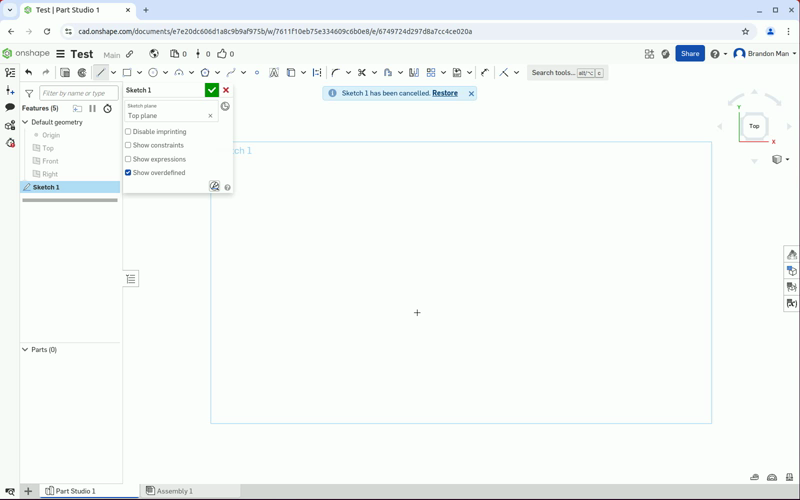
key_up(shift)
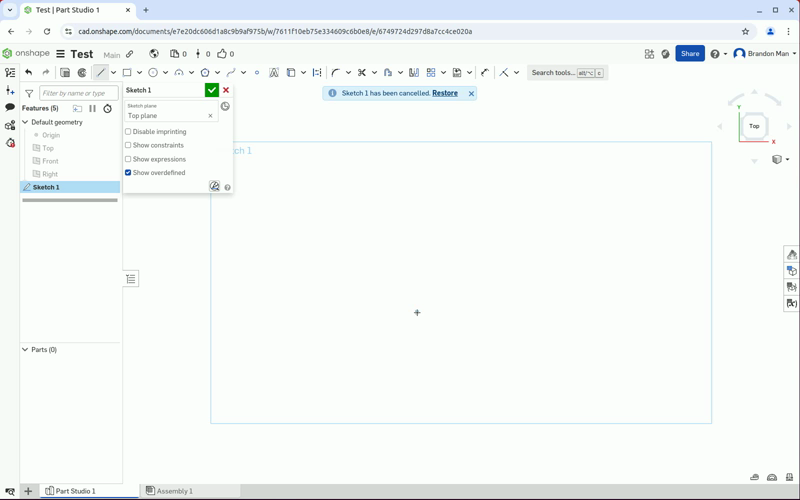
key_down(shift)
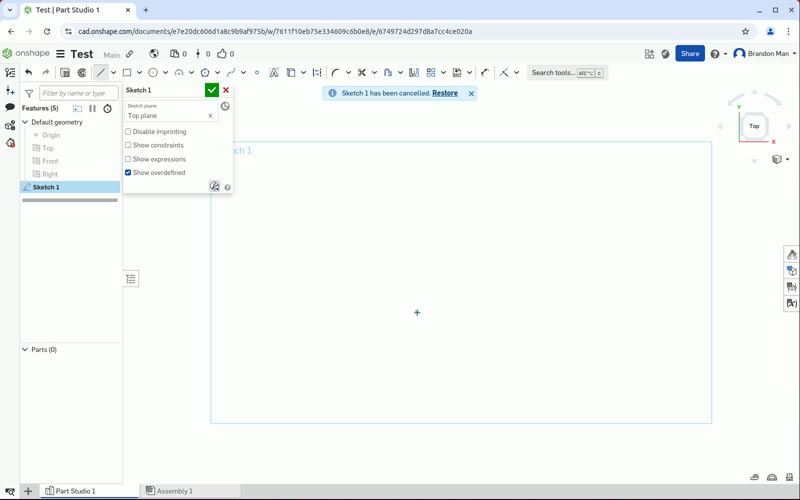
mouse_move(504, 312)
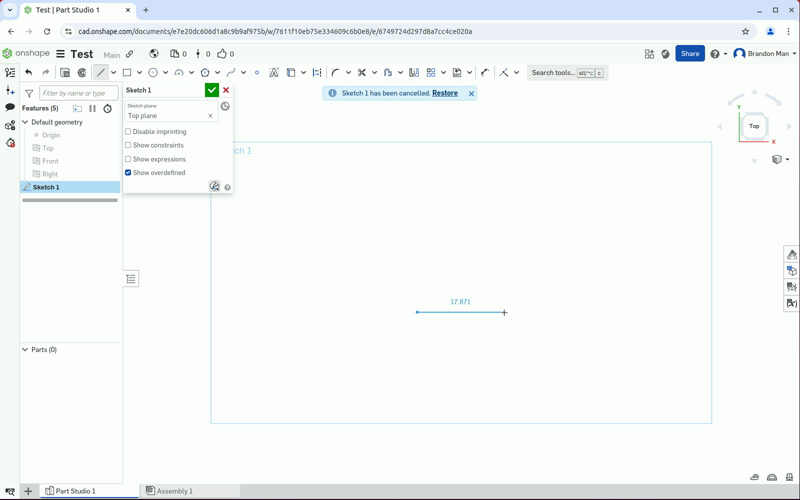
click(504, 312)
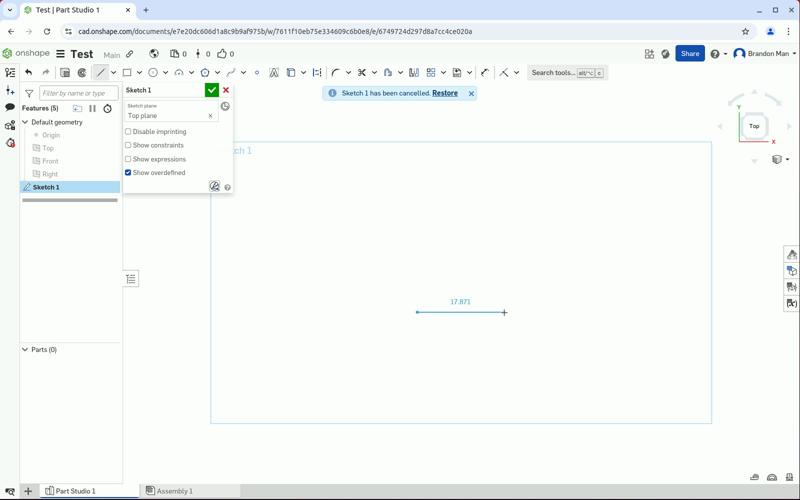
key_up(shift)
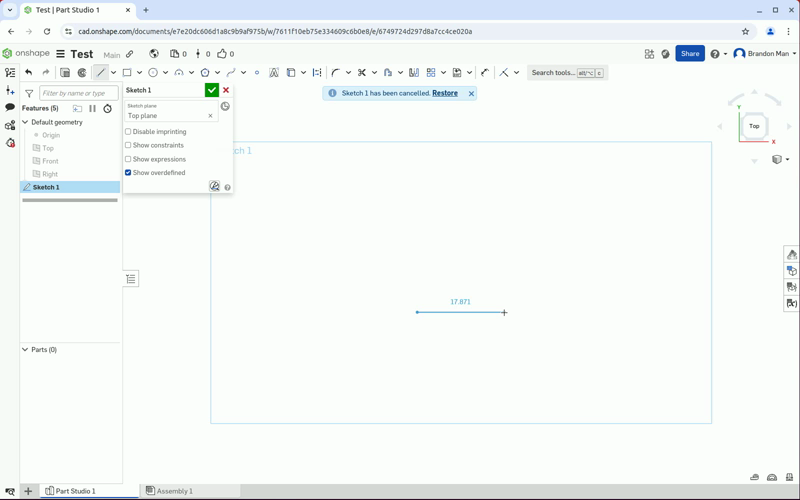
key(esc)
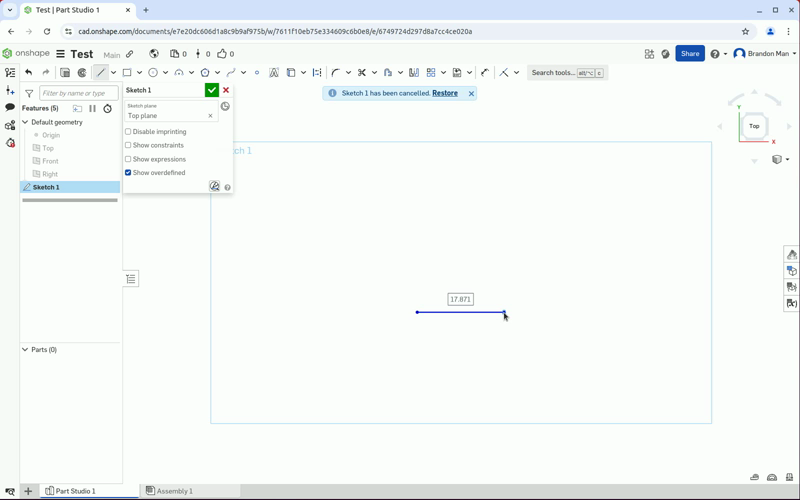
key(a)
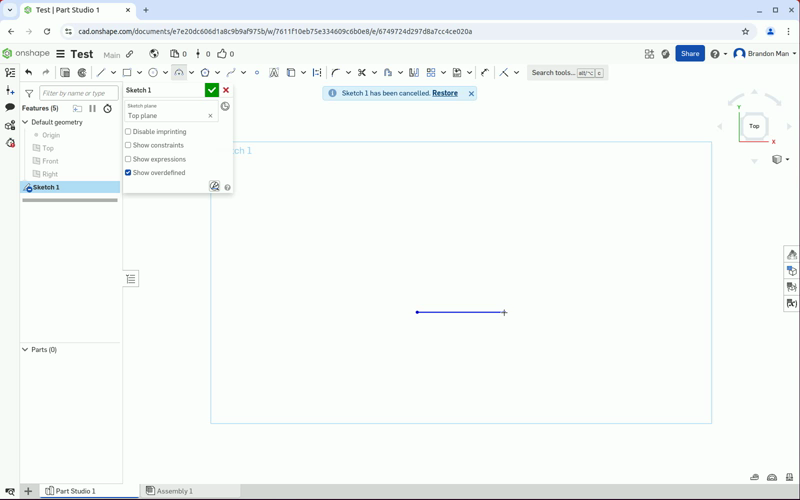
mouse_move(504, 312)
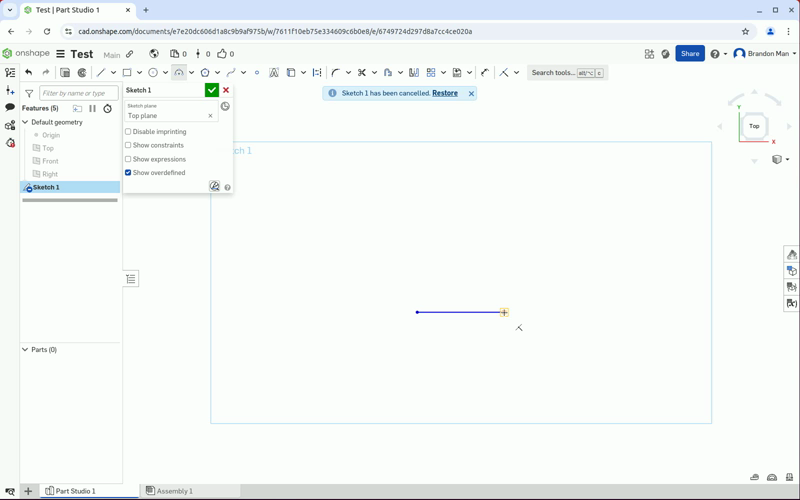
click(504, 312)
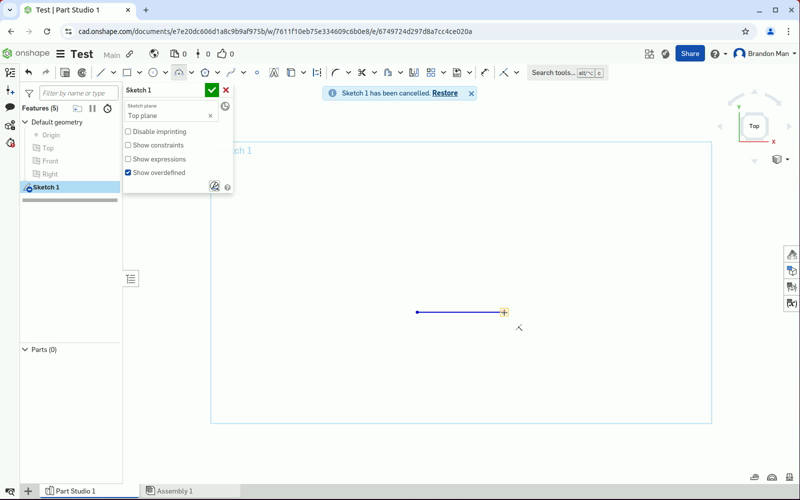
key_down(shift)
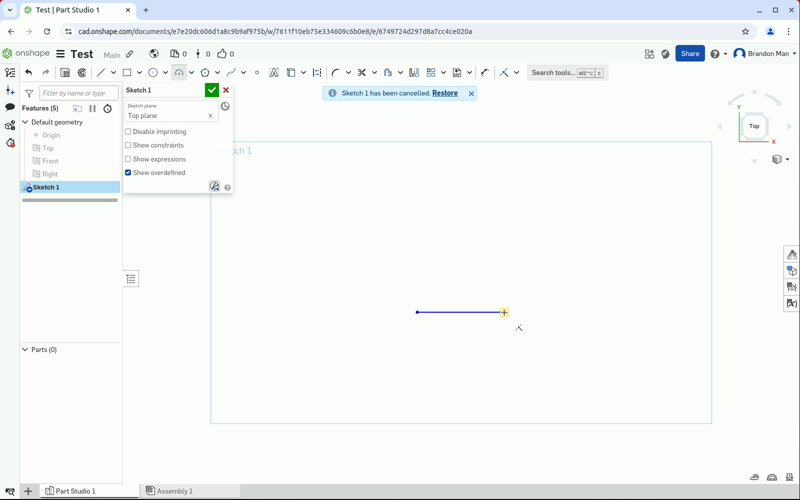
mouse_move(504, 253)
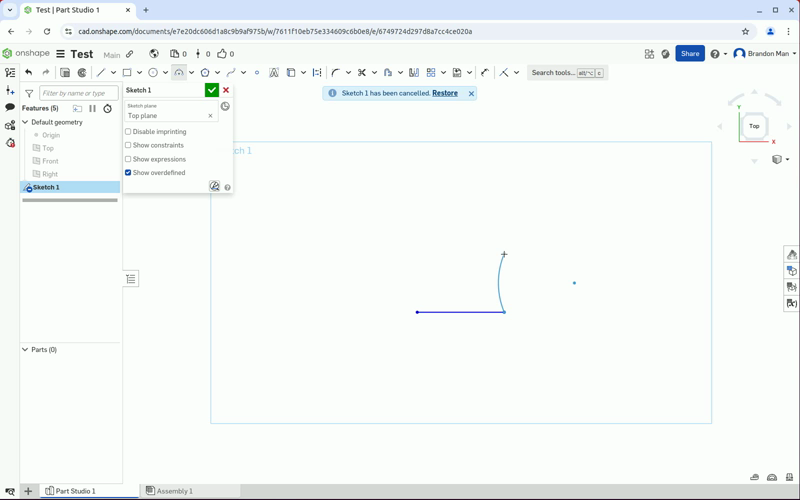
click(504, 253)
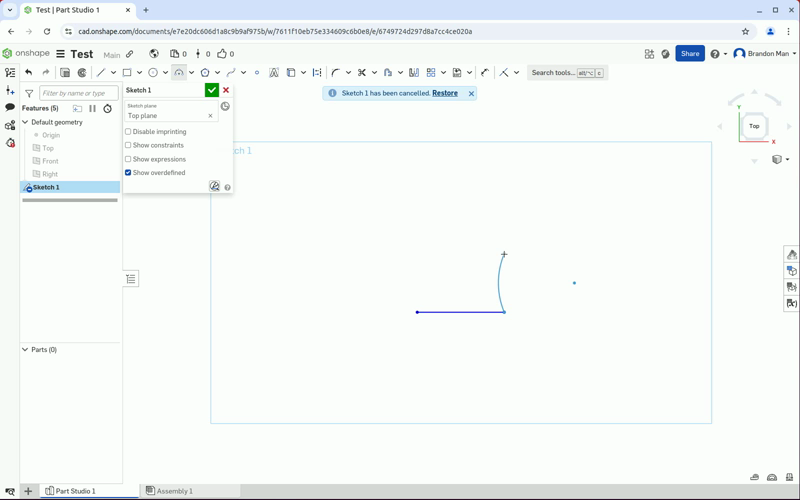
mouse_move(533, 282)
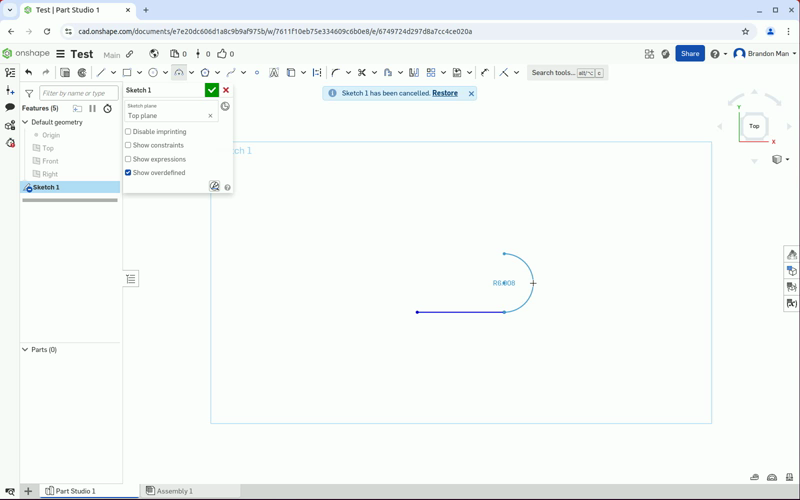
click(533, 282)
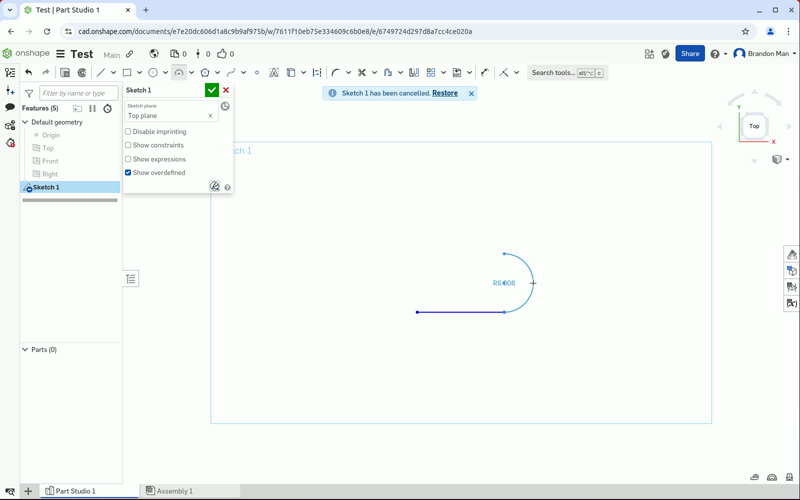
key_up(shift)
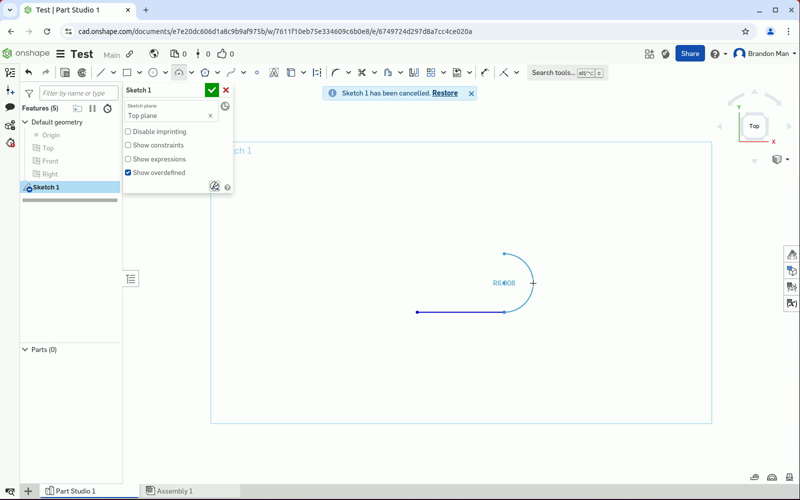
key(esc)
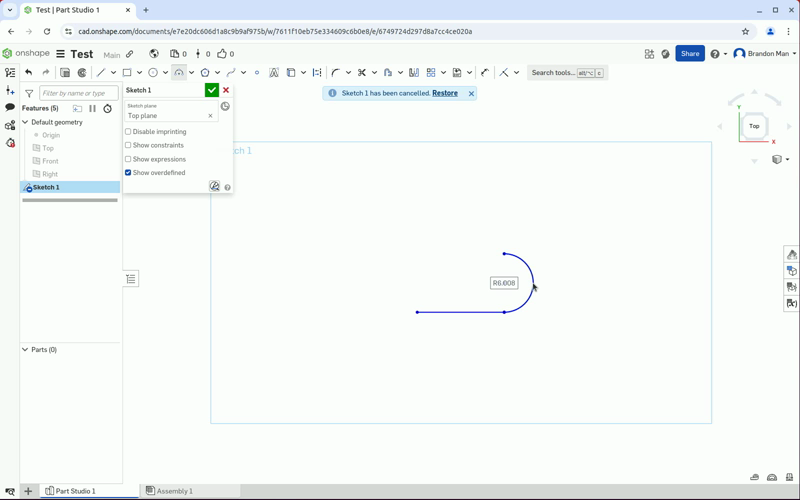
key(l)
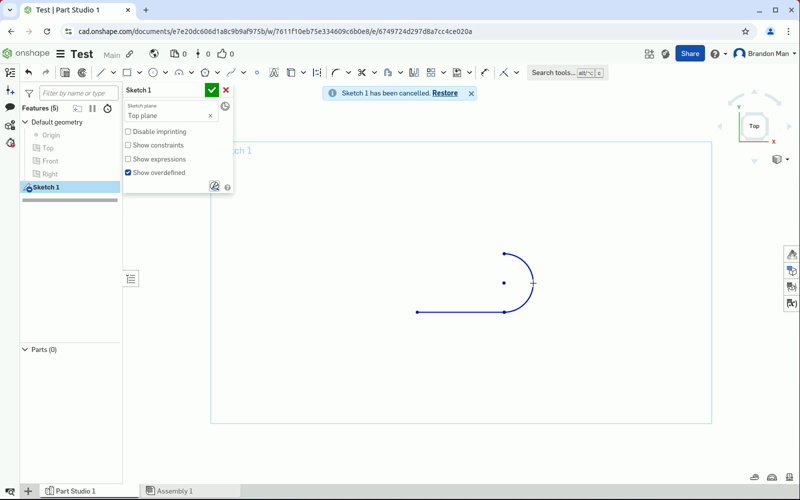
mouse_move(504, 253)
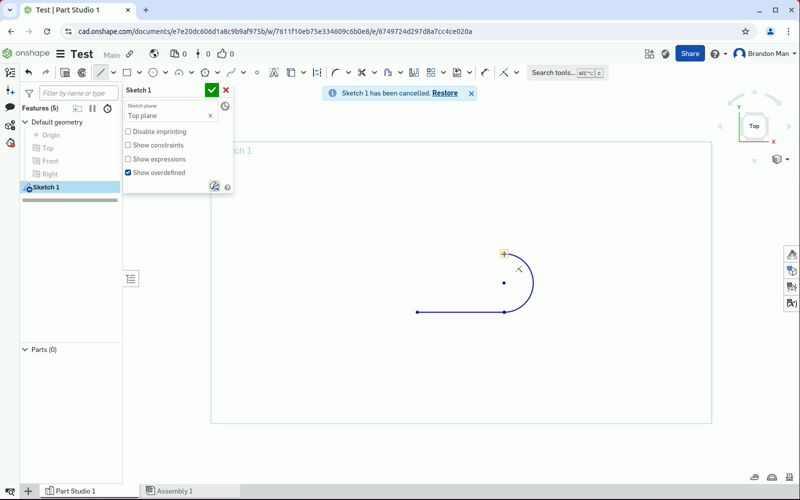
click(504, 253)
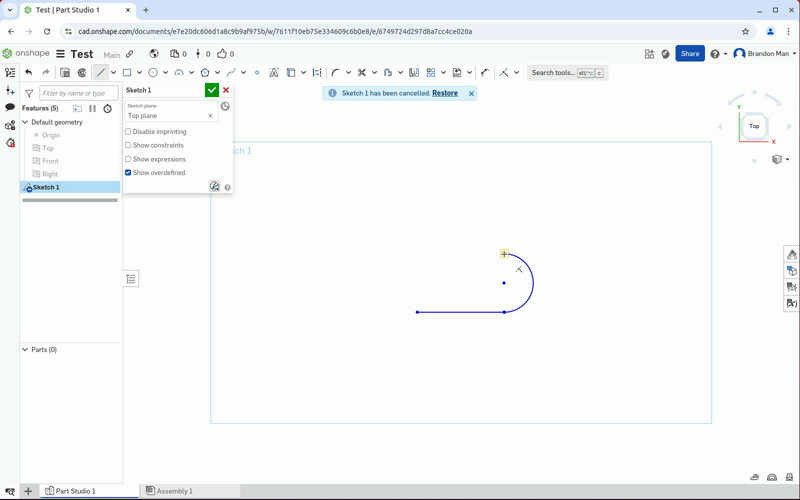
key_down(shift)
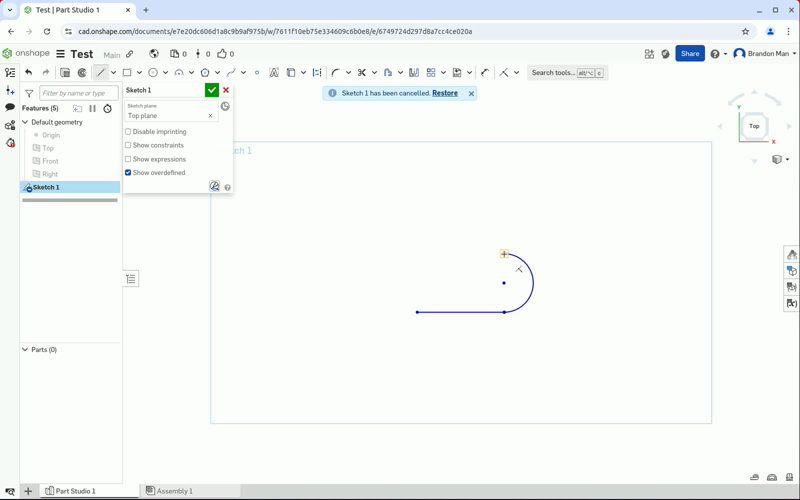
mouse_move(417, 253)
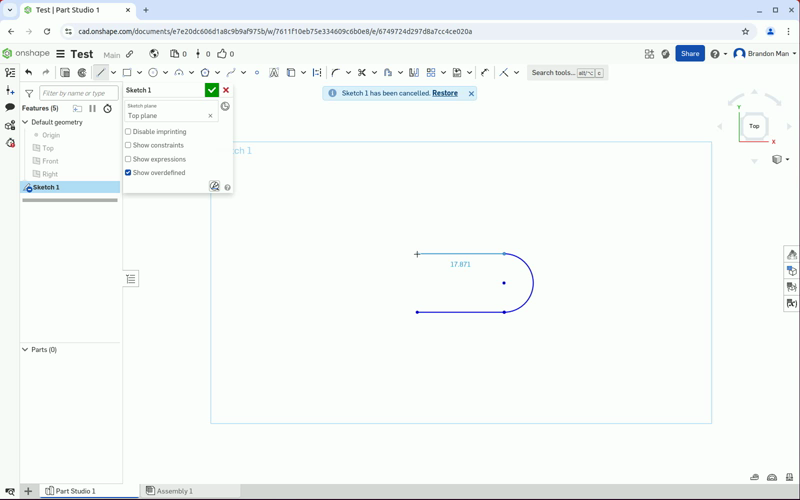
click(417, 253)
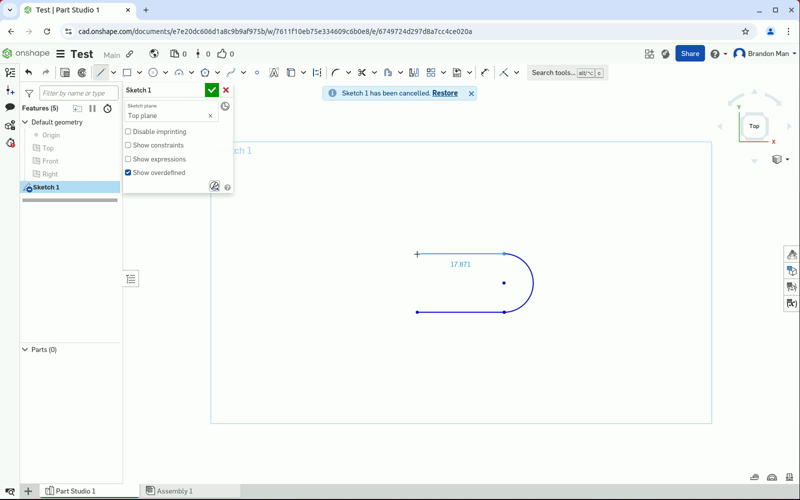
key_up(shift)
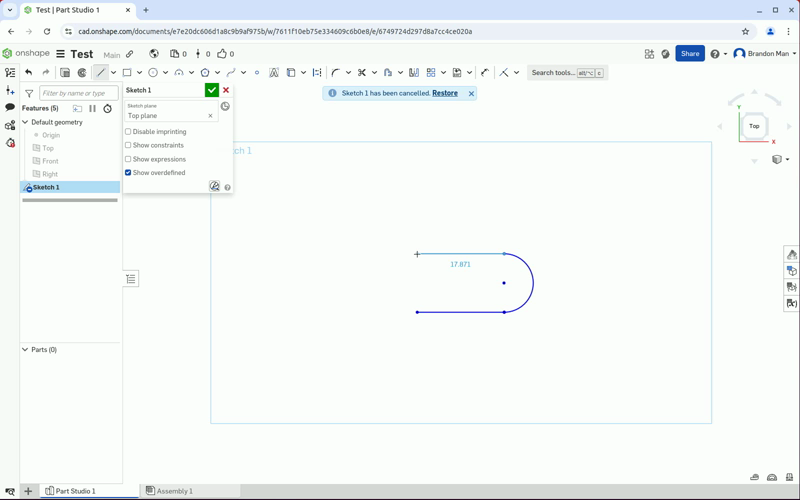
key(esc)
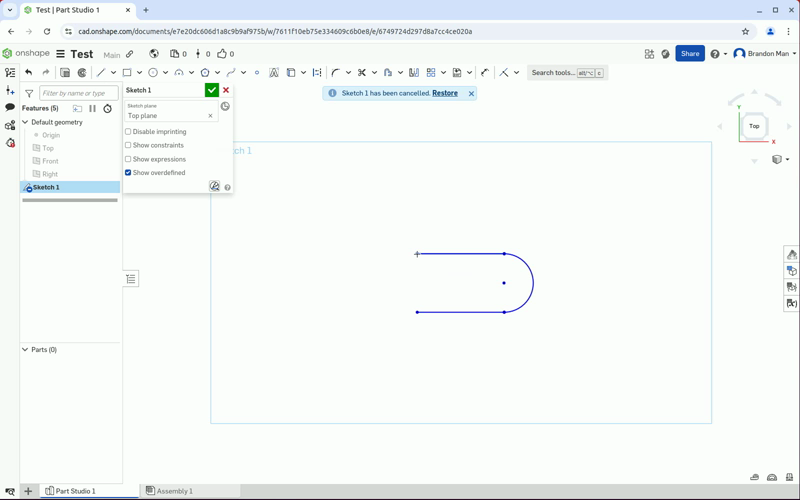
key(a)
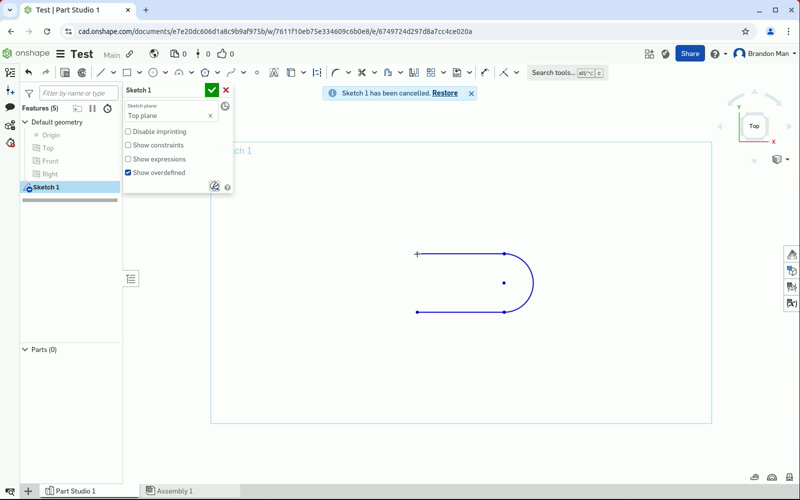
mouse_move(417, 253)
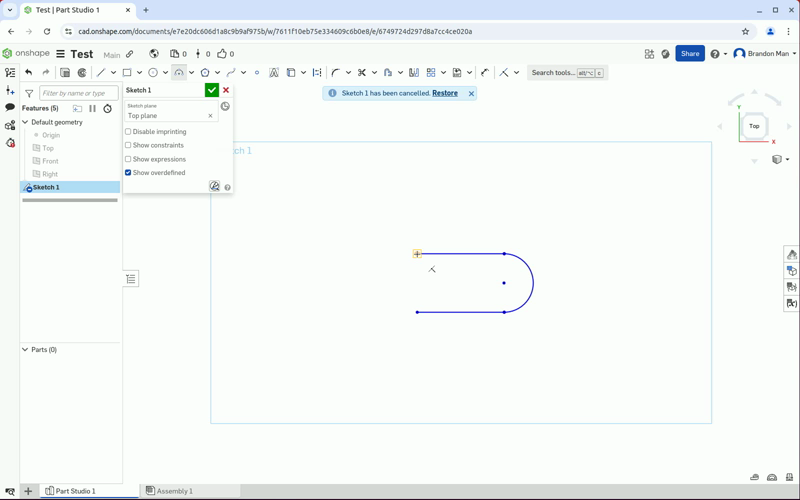
click(417, 253)
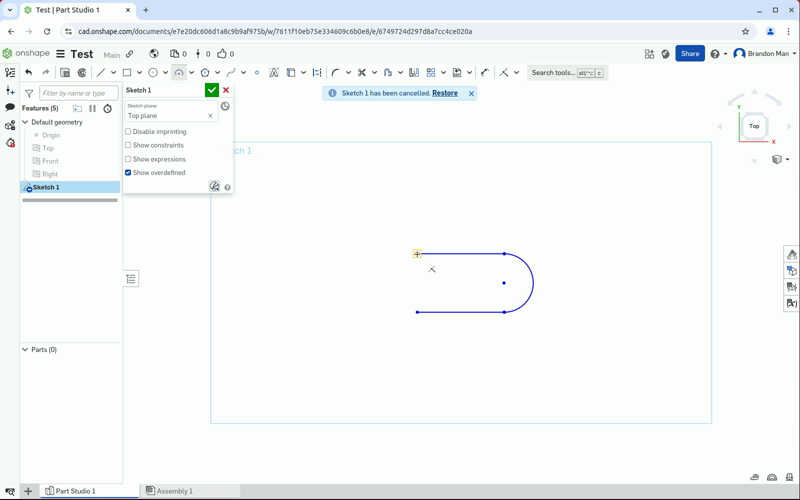
mouse_move(417, 312)
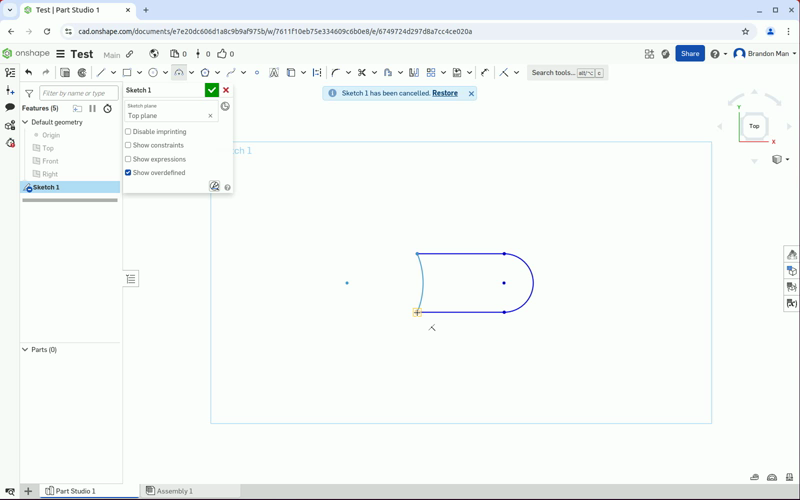
click(417, 312)
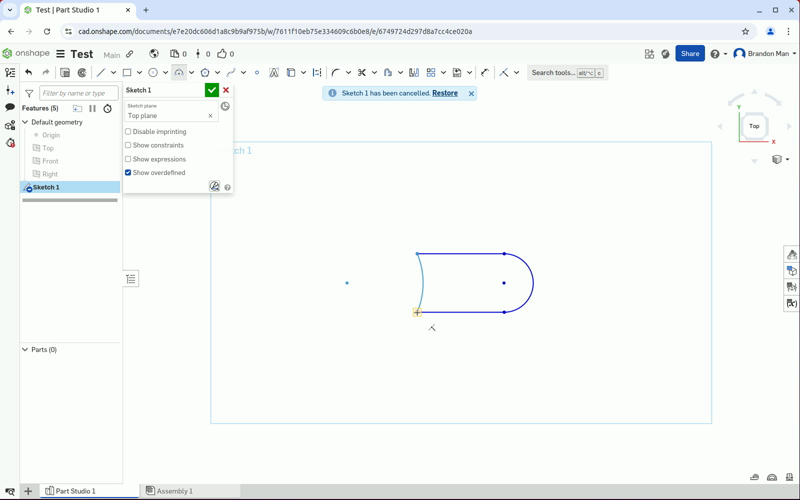
key_down(shift)
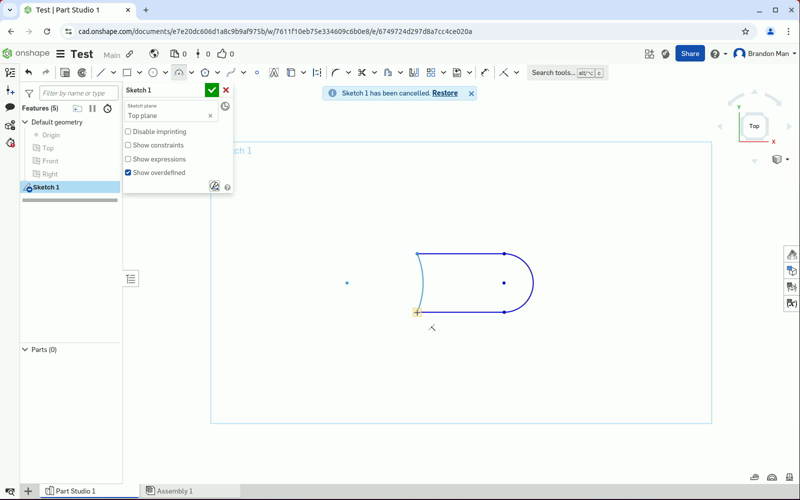
mouse_move(388, 282)
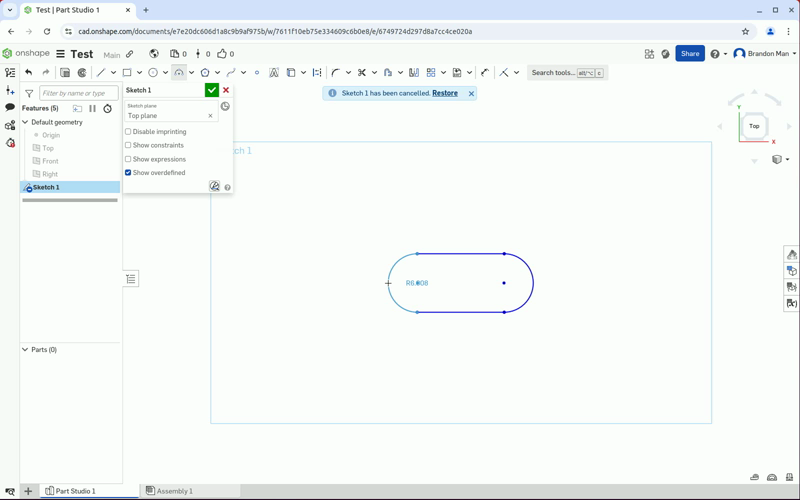
click(388, 282)
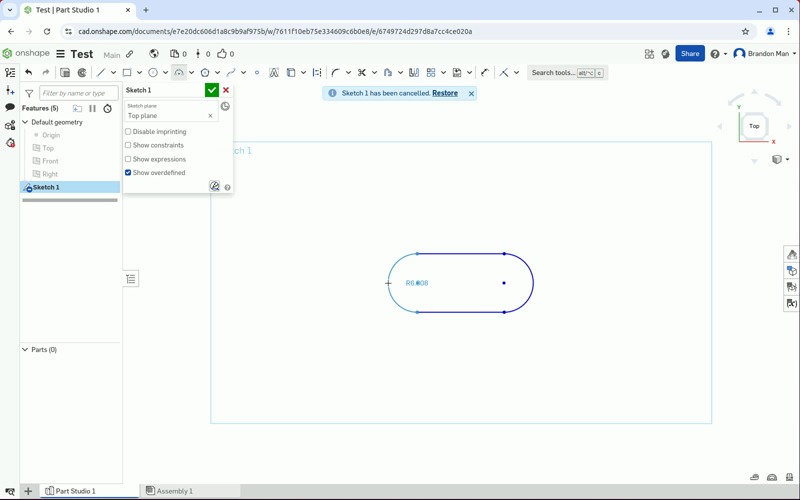
key_up(shift)
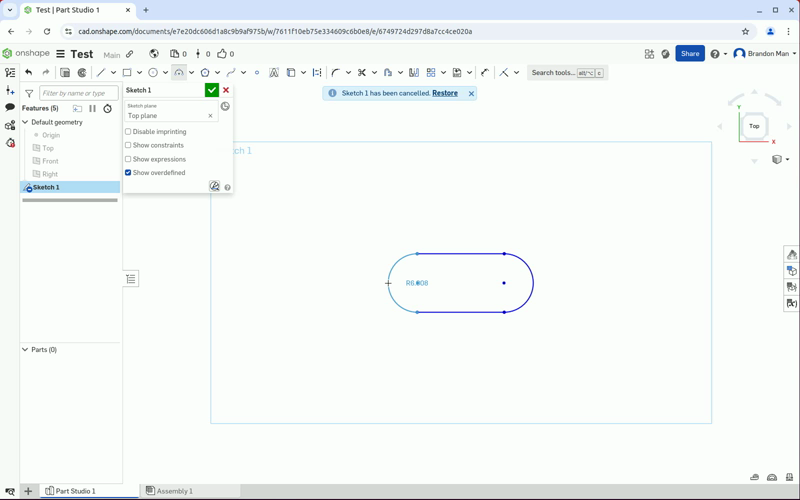
key(esc)
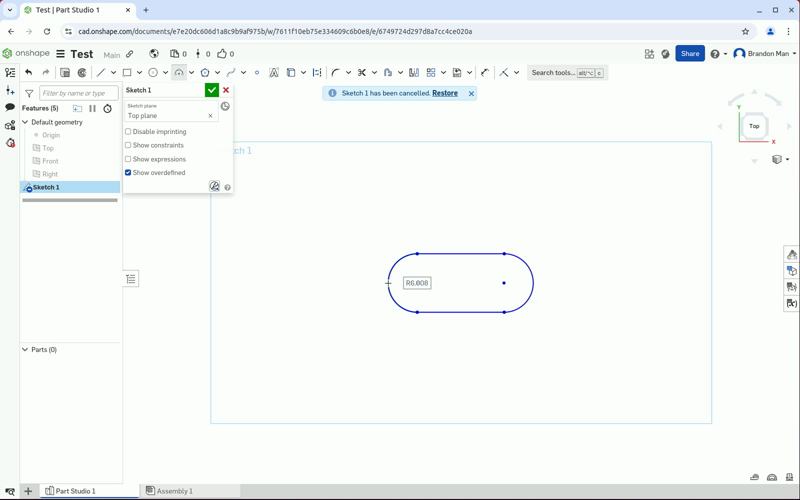
key(l)
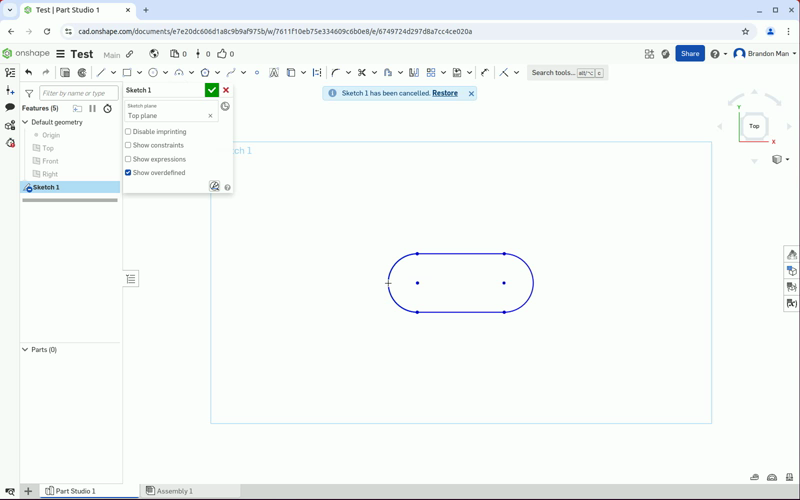
key_down(shift)
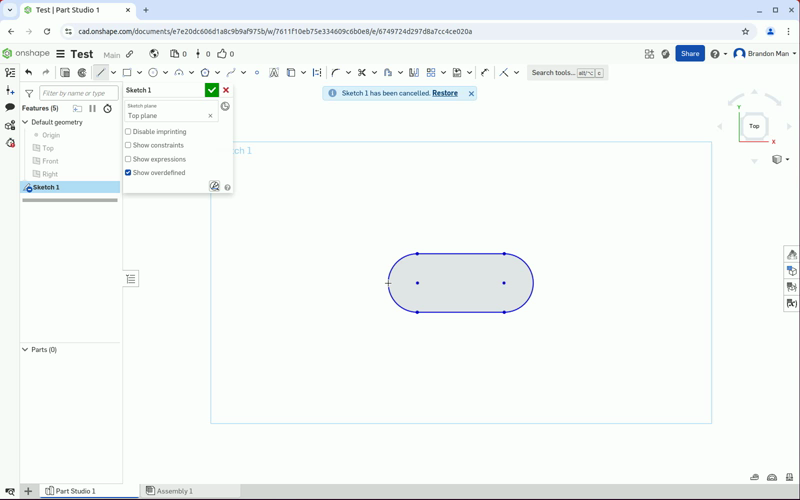
mouse_move(414, 304)
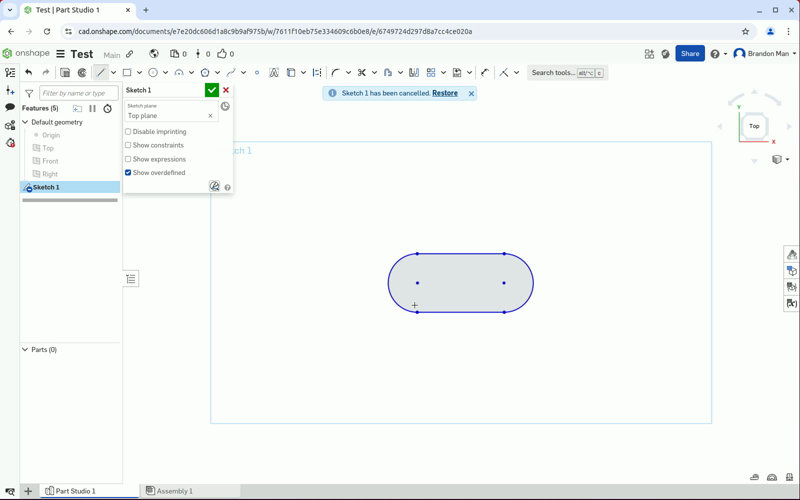
click(414, 304)
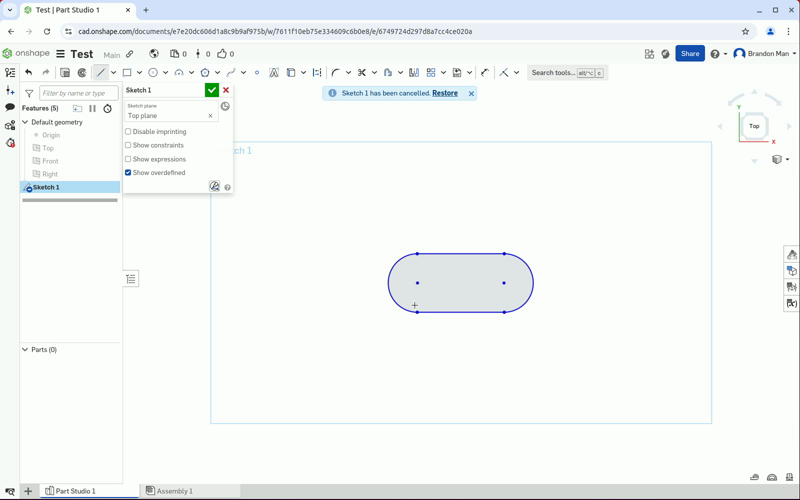
key_up(shift)
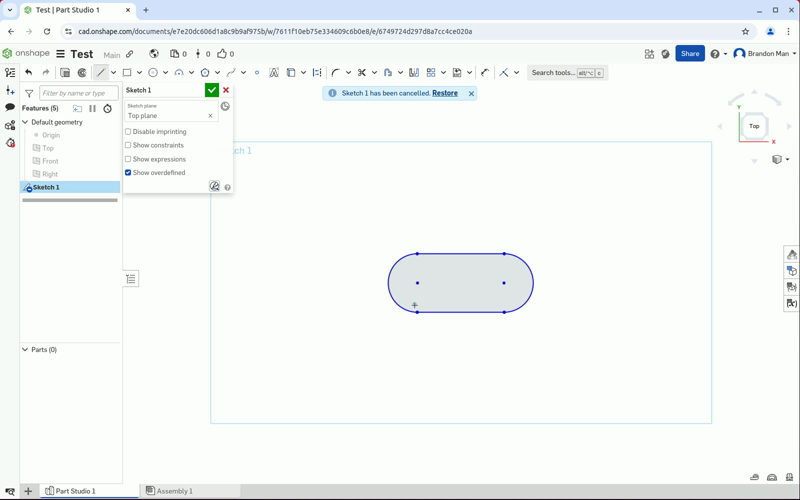
key_down(shift)
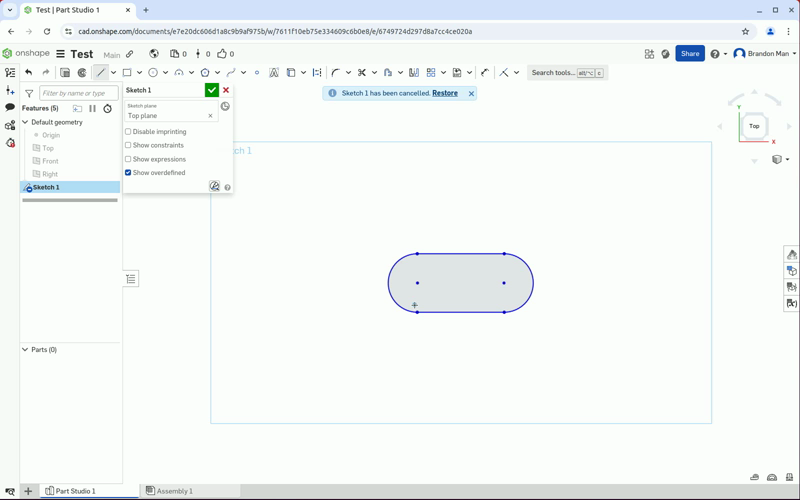
mouse_move(505, 304)
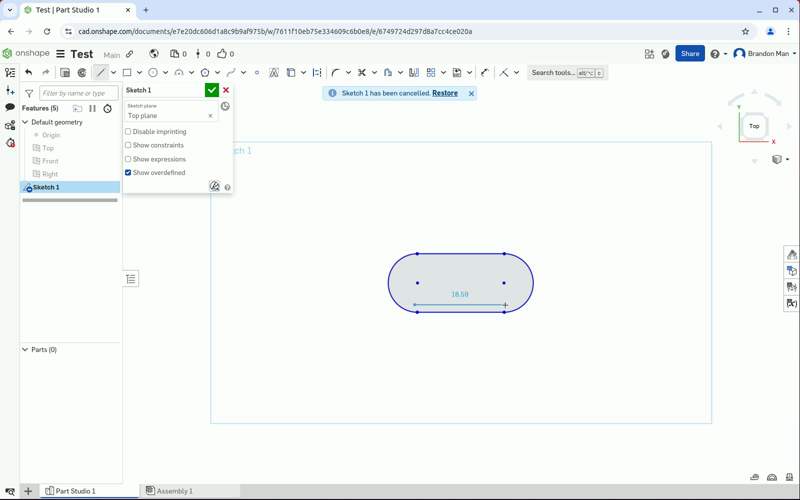
click(505, 304)
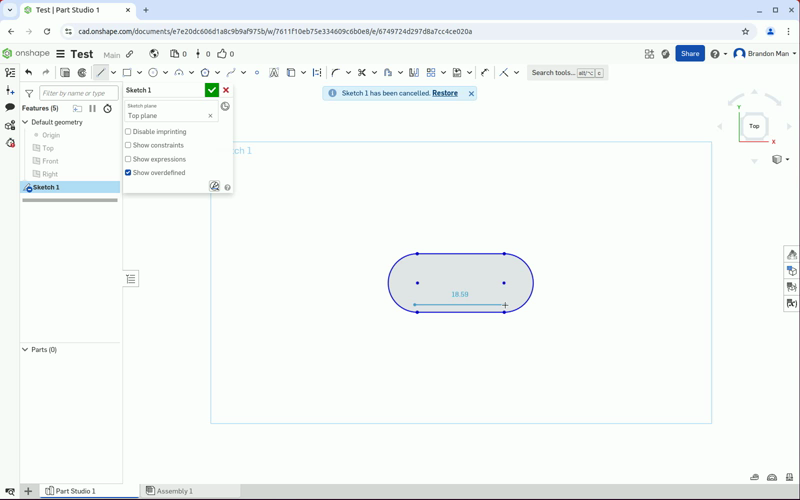
key_up(shift)
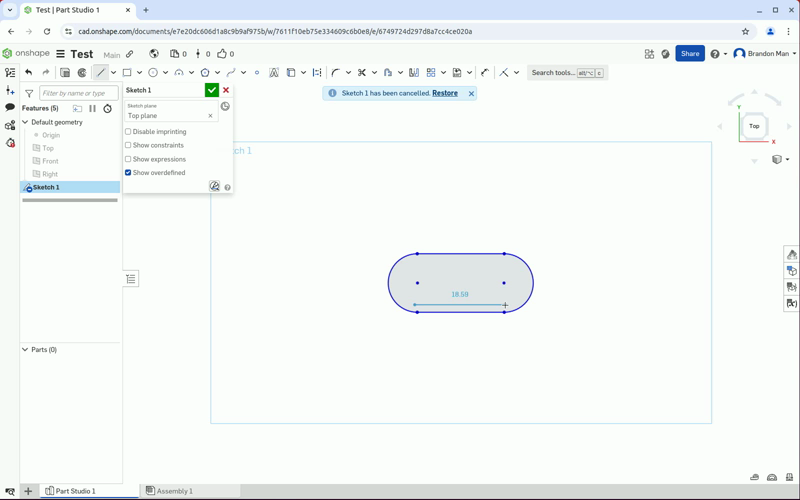
key_down(shift)
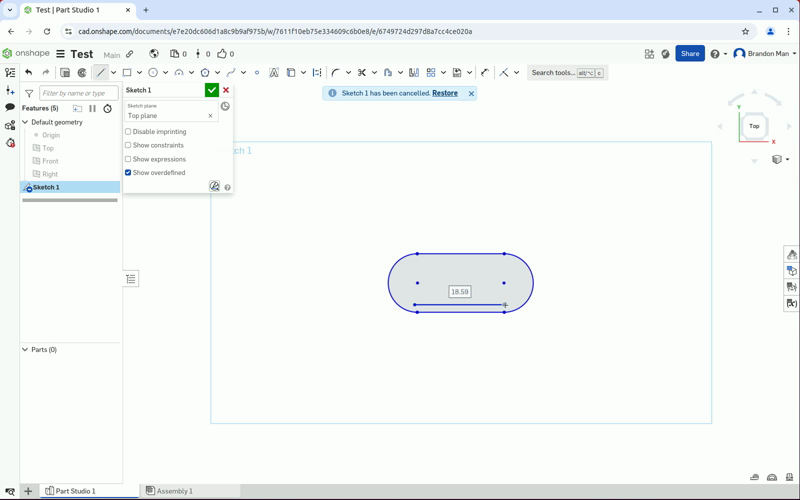
mouse_move(535, 304)
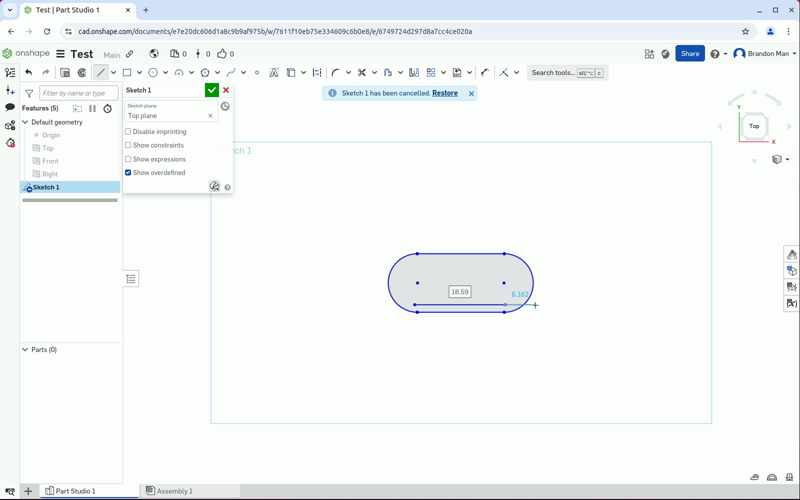
mouse_move(505, 292)
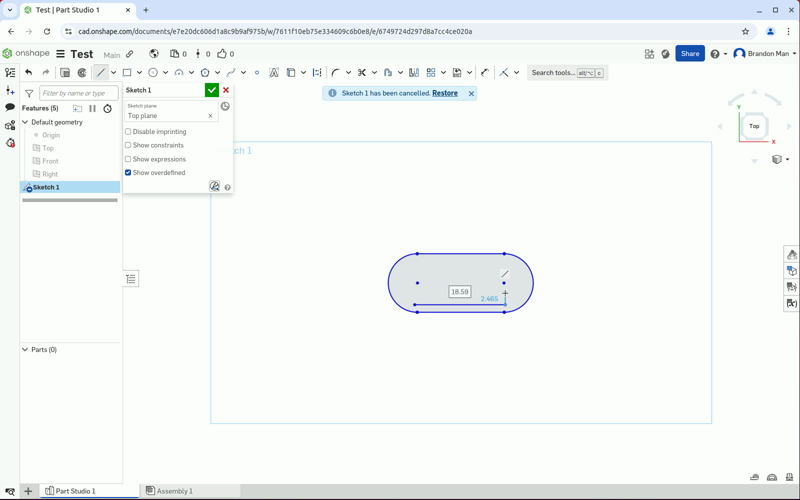
click(505, 292)
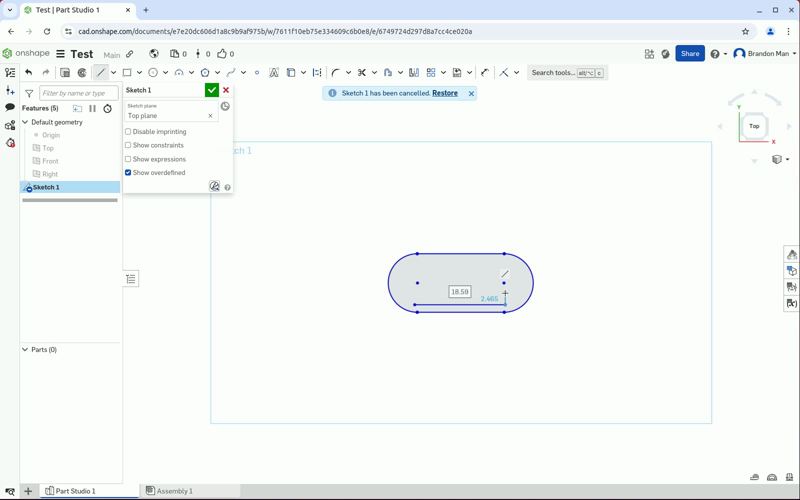
key_up(shift)
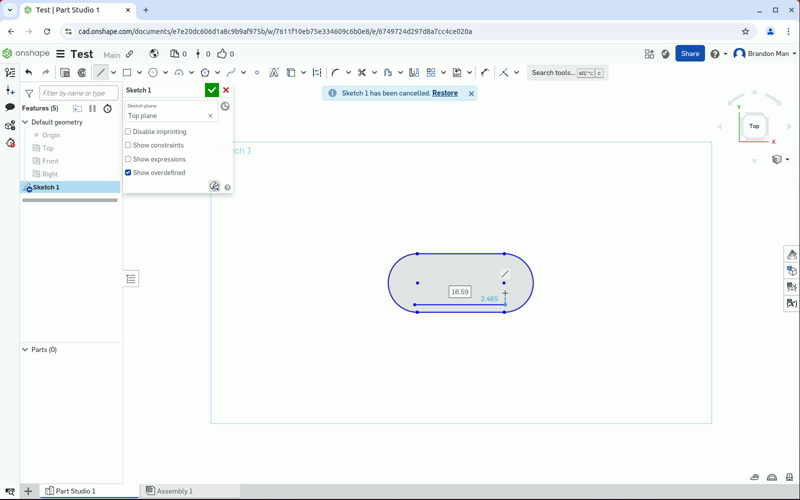
key_down(shift)
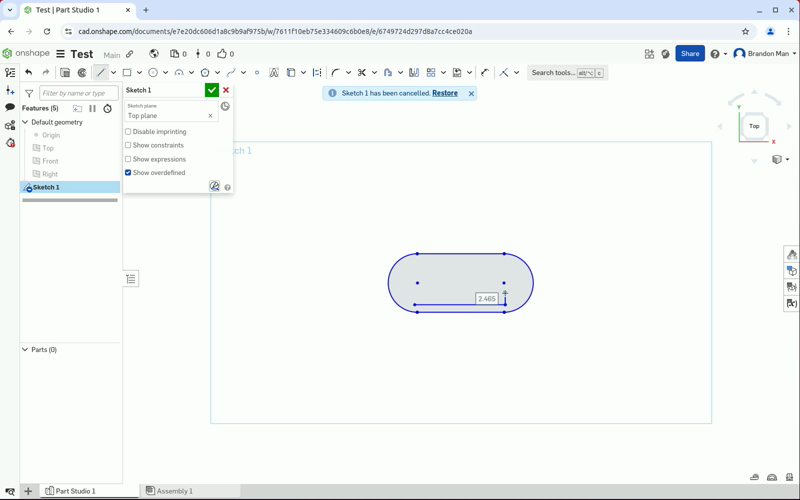
mouse_move(414, 292)
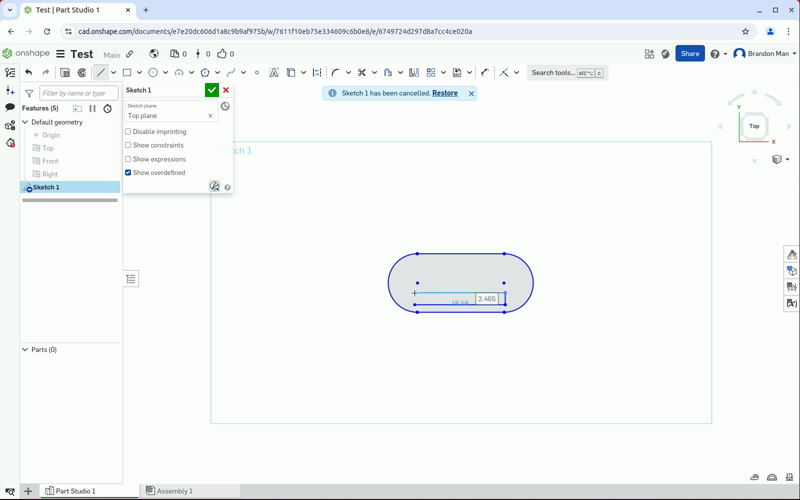
click(414, 292)
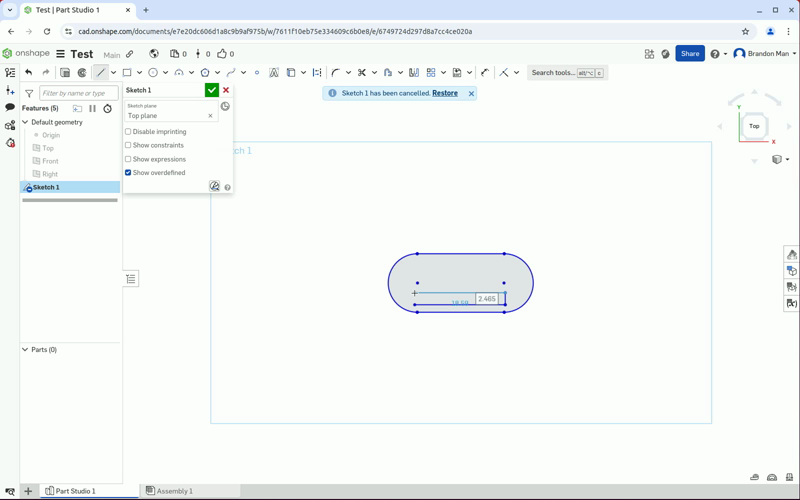
key_up(shift)
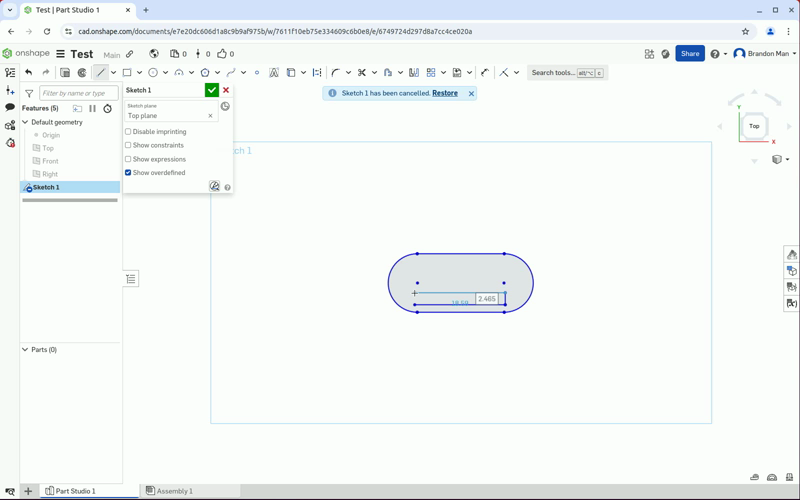
mouse_move(444, 292)
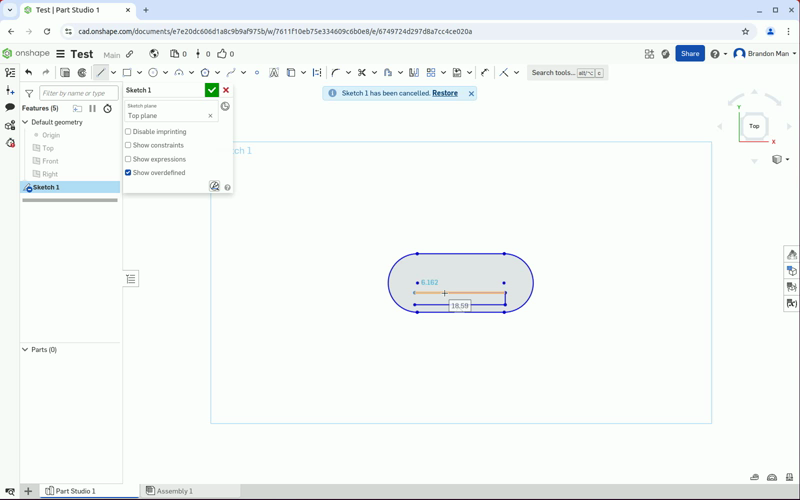
key_down(shift)
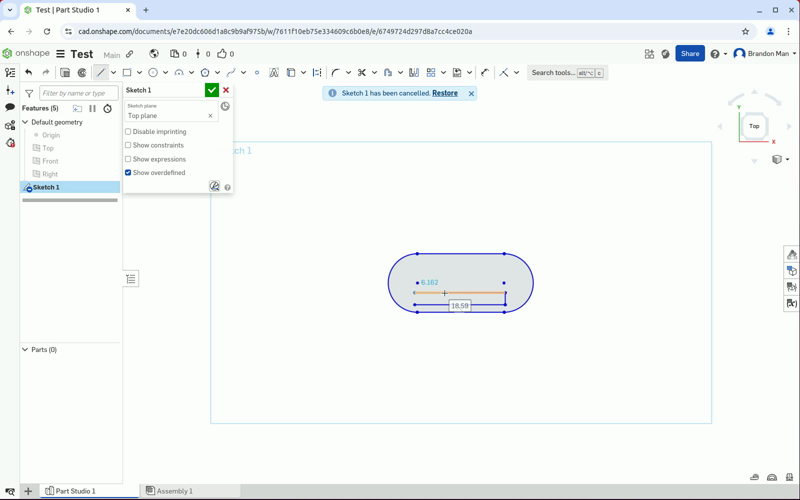
mouse_move(414, 304)
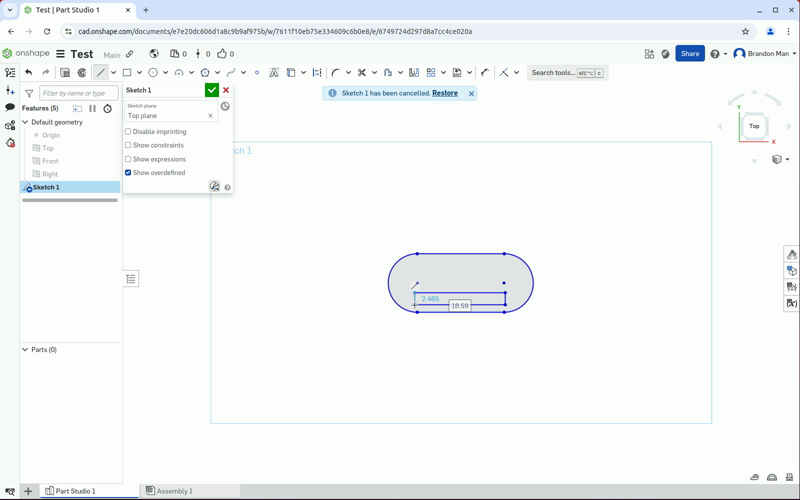
key_up(shift)
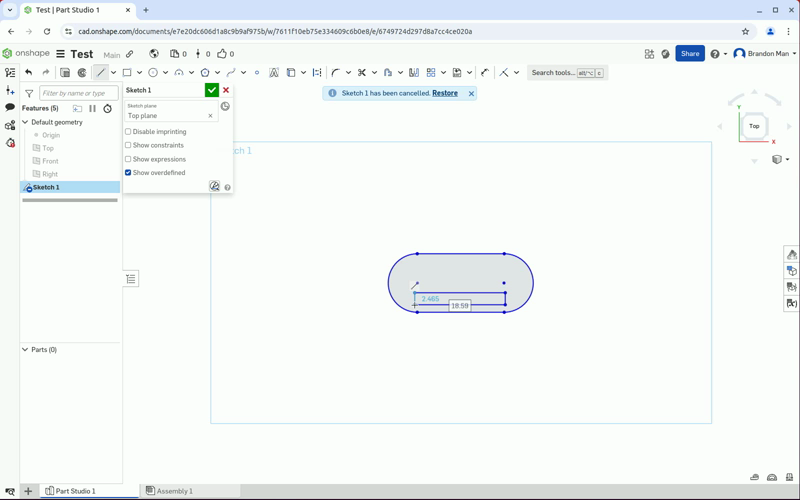
click(414, 304)
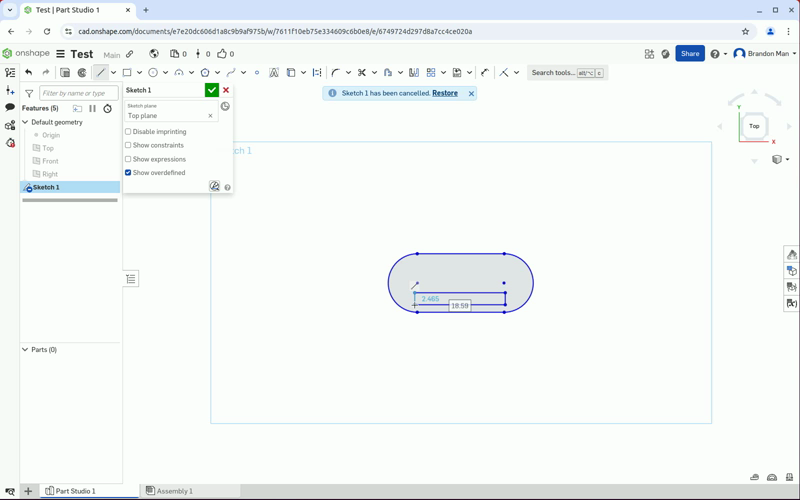
key(esc)
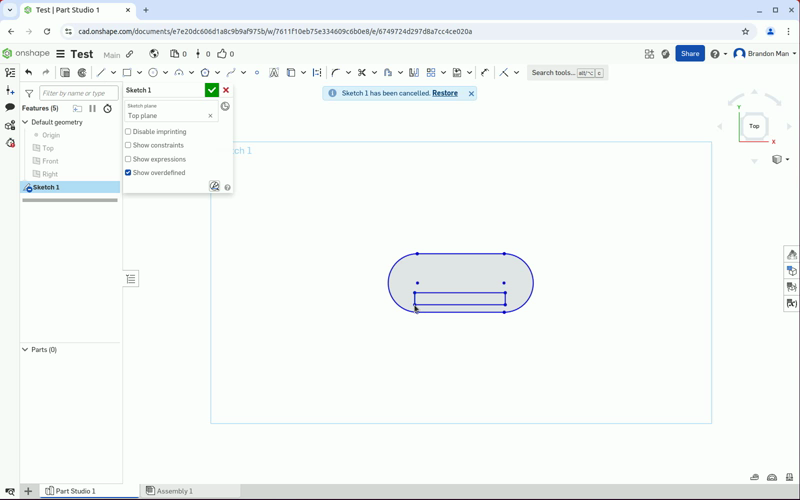
key(l)
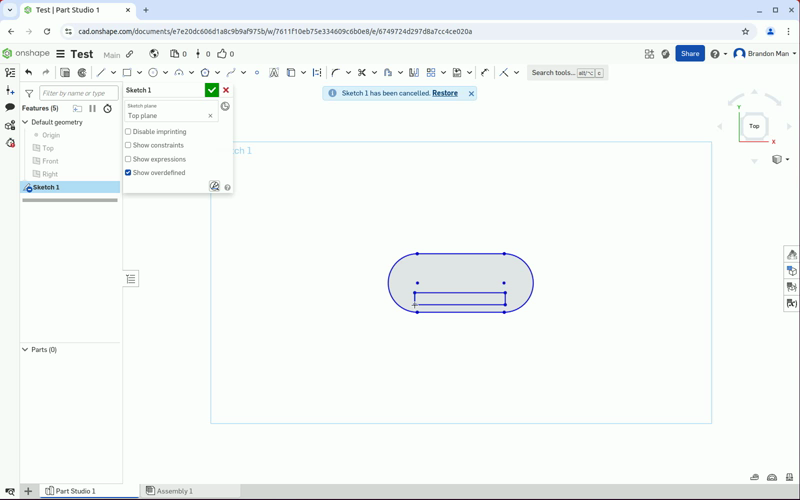
key_down(shift)
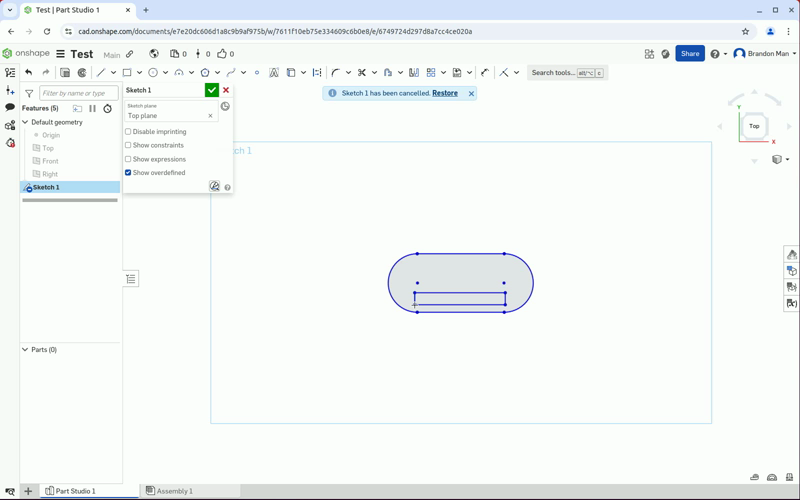
mouse_move(414, 273)
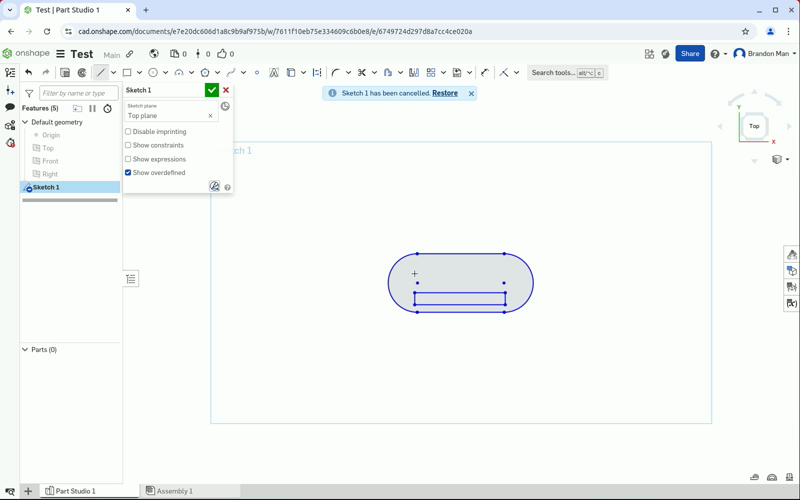
click(414, 273)
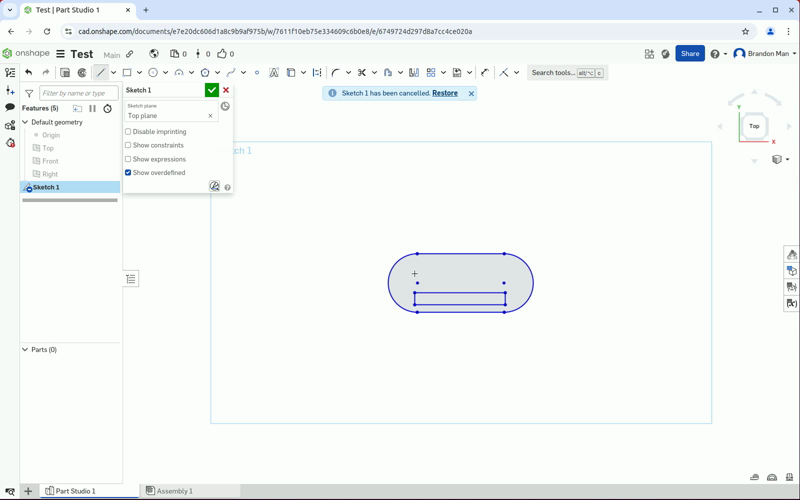
key_up(shift)
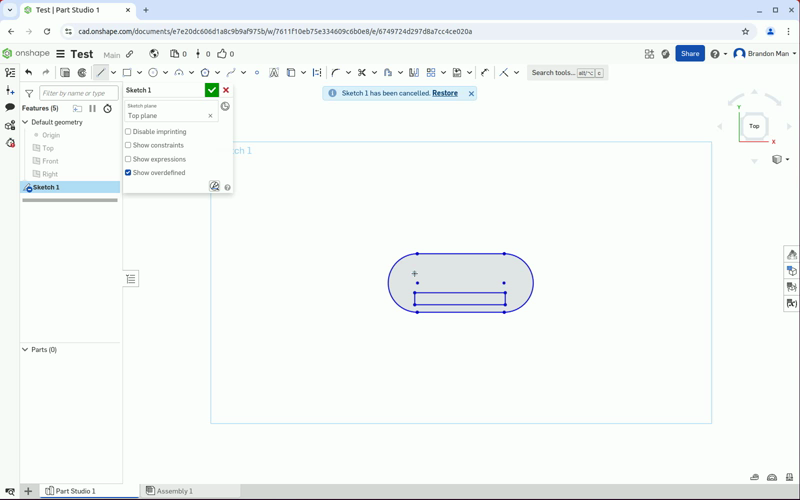
key_down(shift)
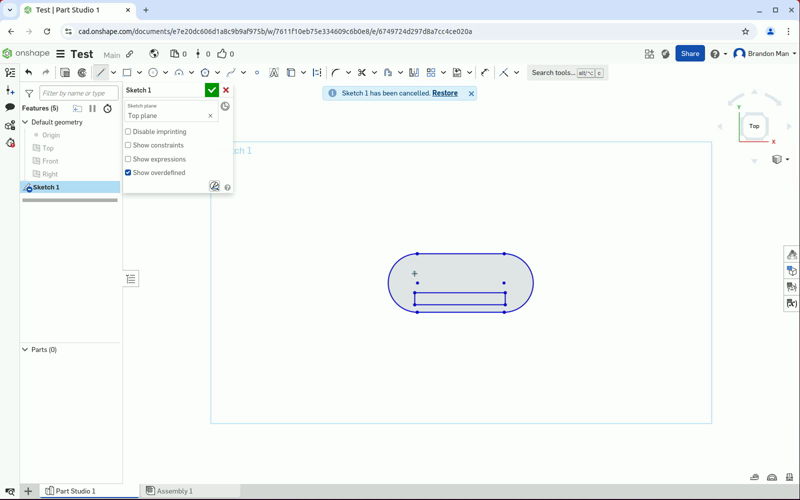
mouse_move(505, 273)
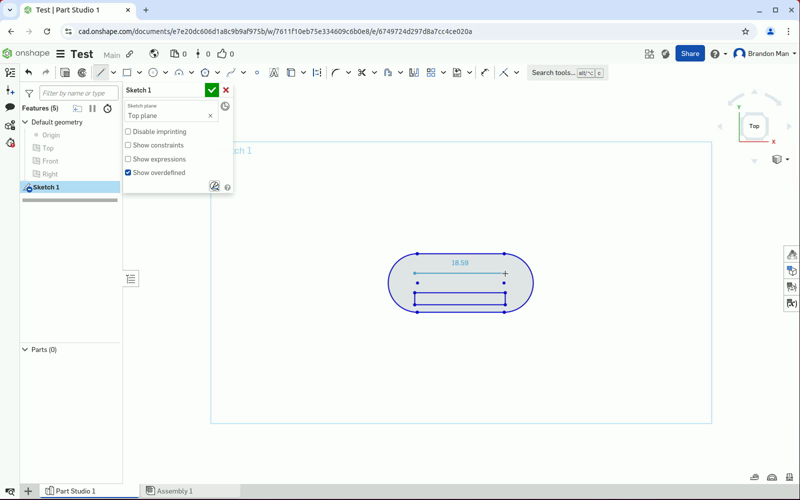
click(505, 273)
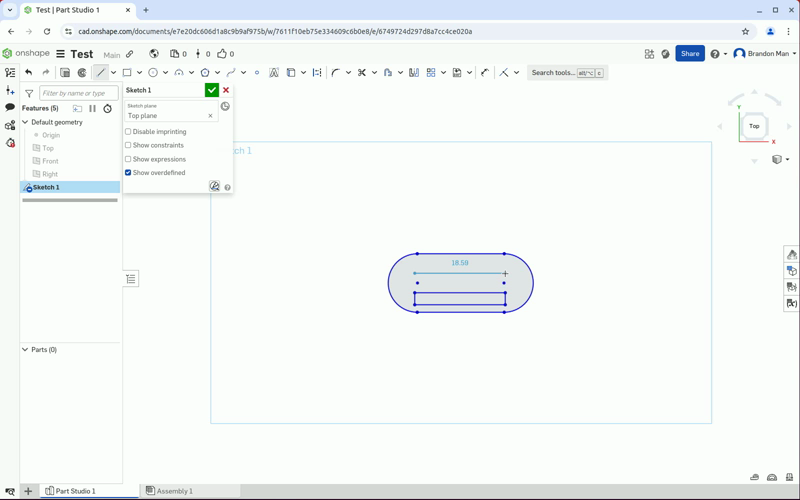
key_up(shift)
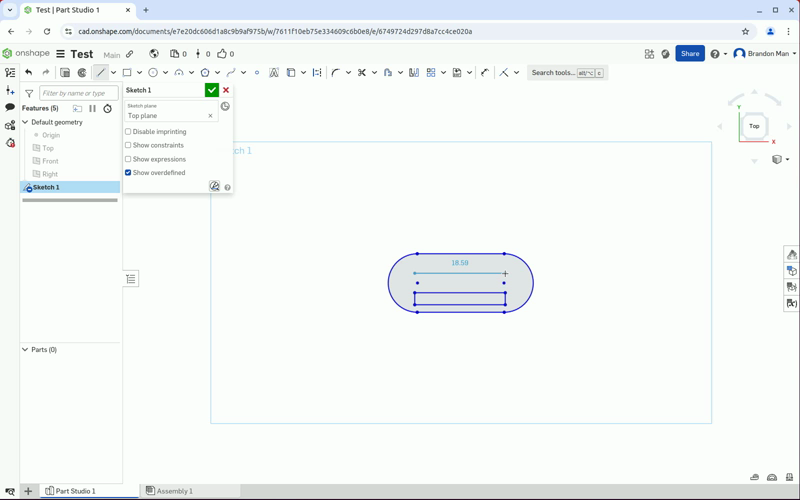
key_down(shift)
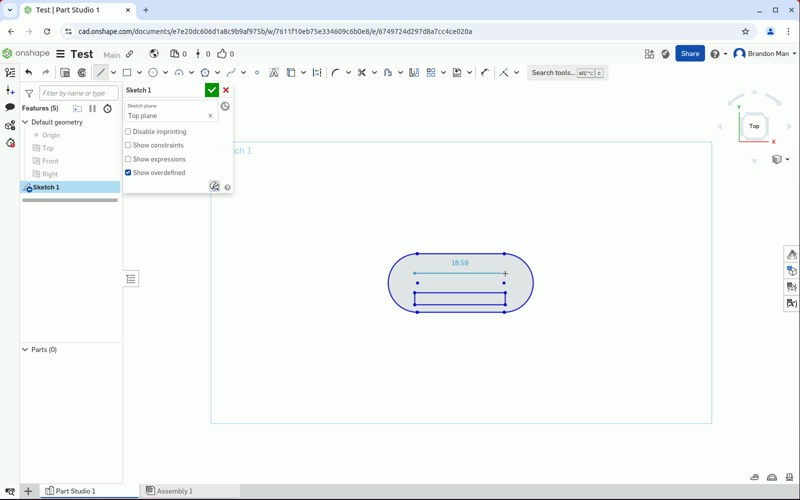
mouse_move(535, 273)
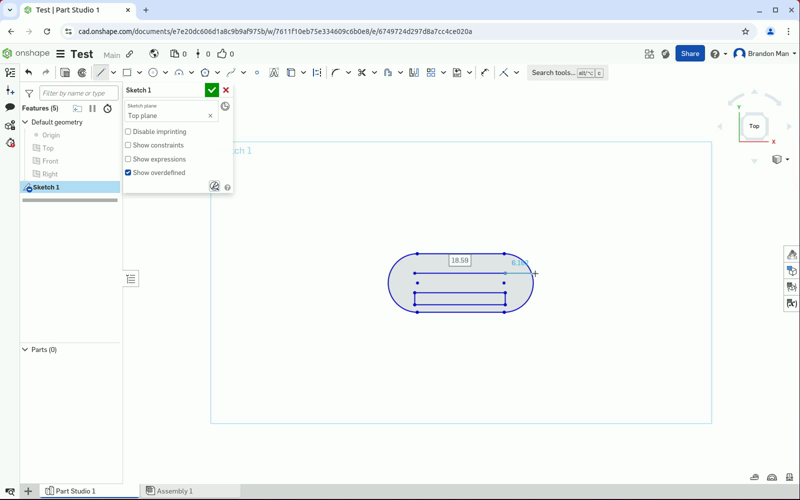
mouse_move(505, 261)
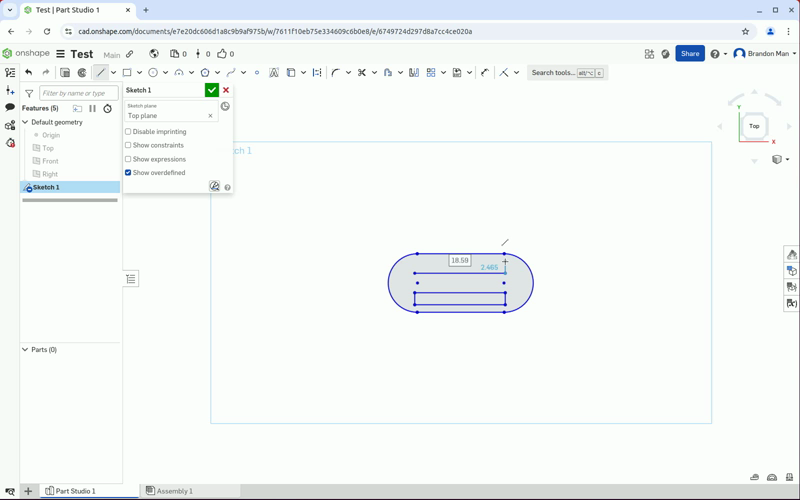
click(505, 261)
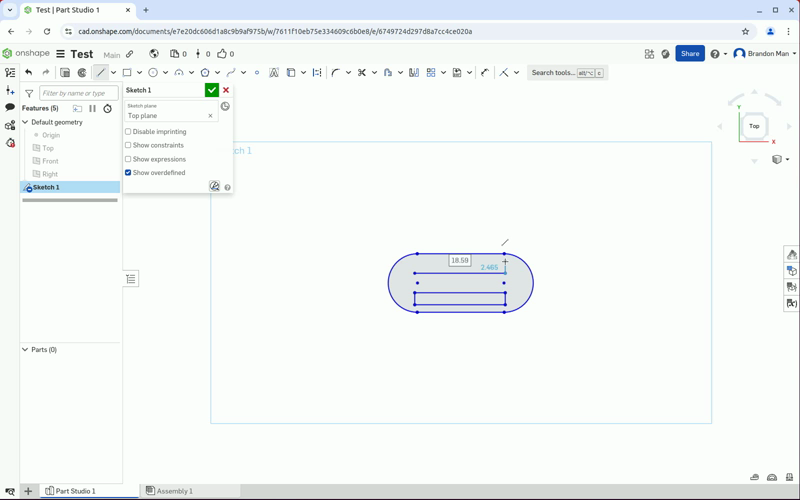
key_up(shift)
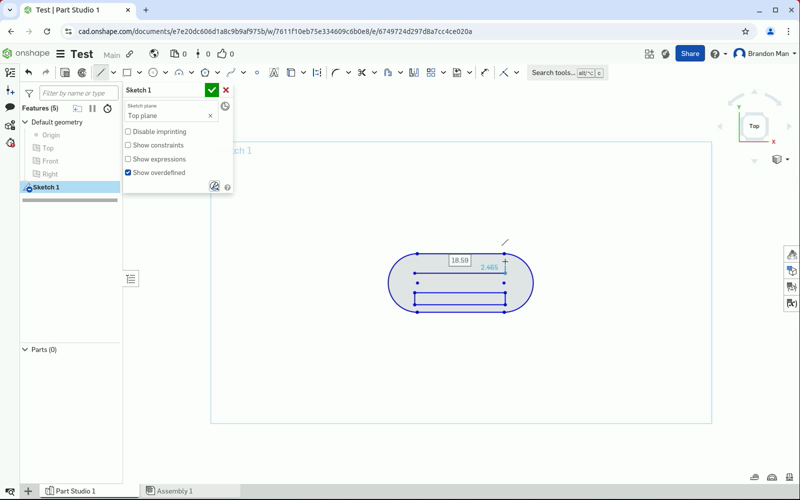
key_down(shift)
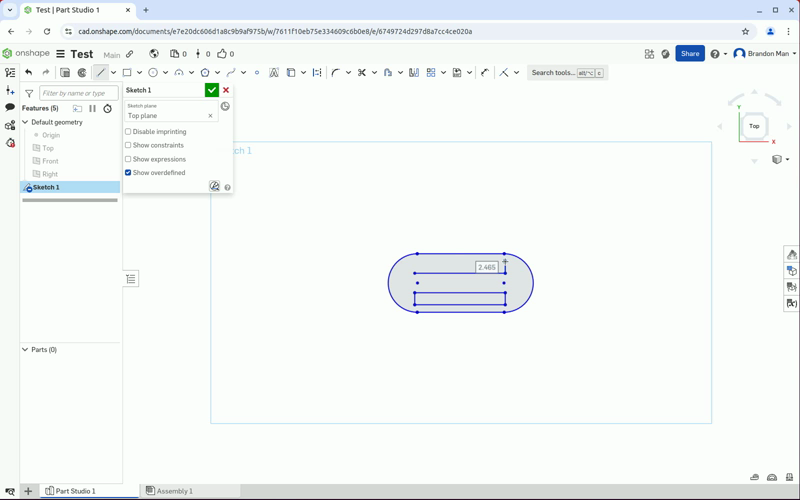
mouse_move(414, 261)
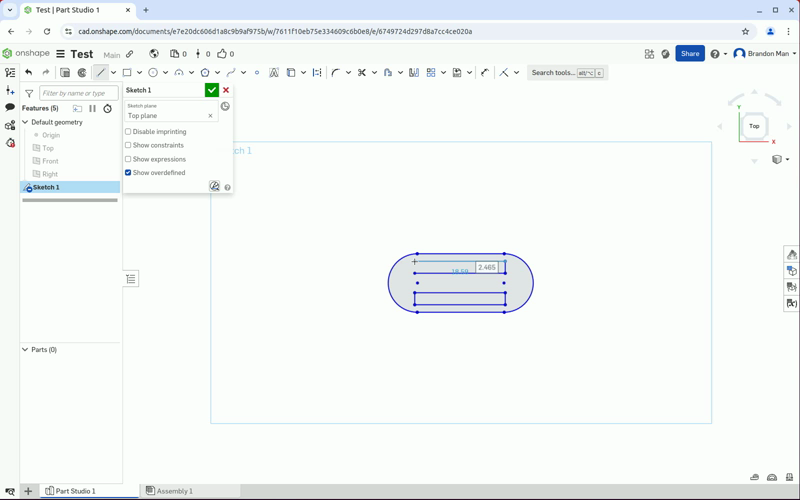
click(414, 261)
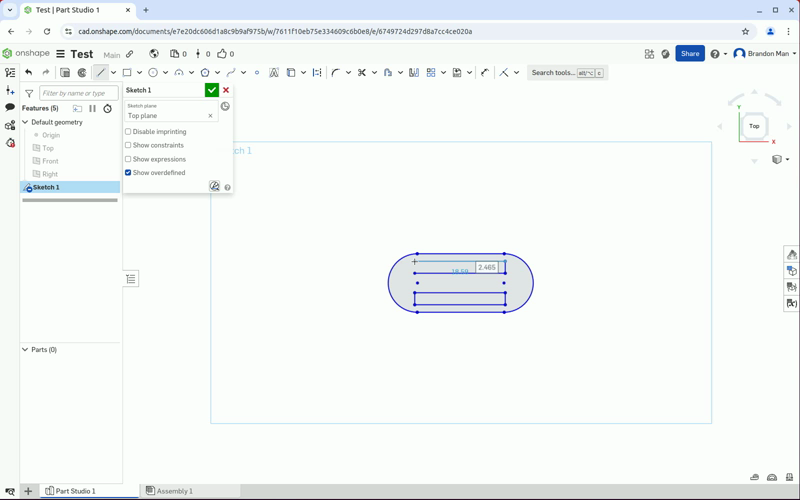
key_up(shift)
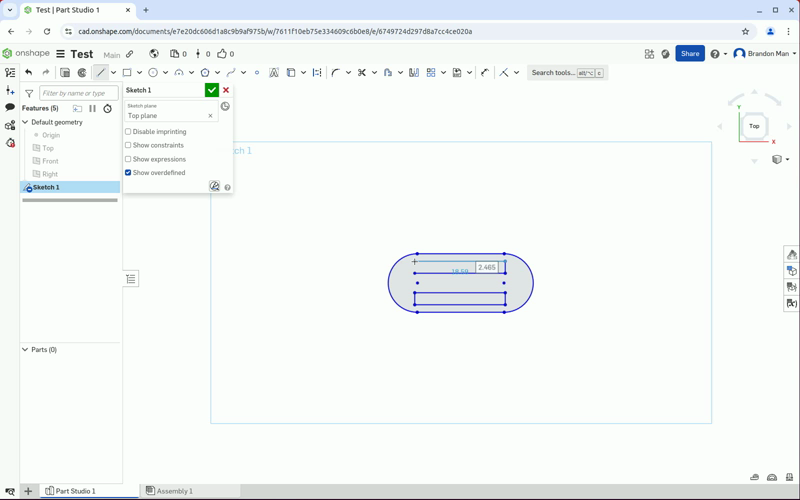
mouse_move(444, 261)
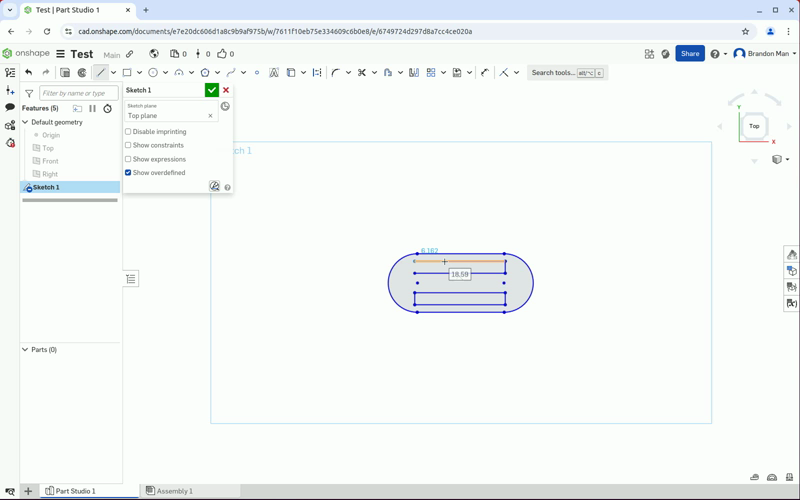
key_down(shift)
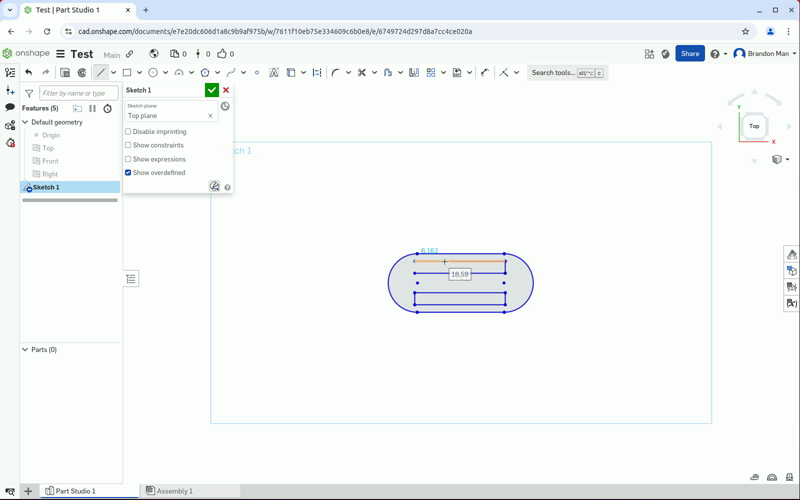
mouse_move(414, 273)
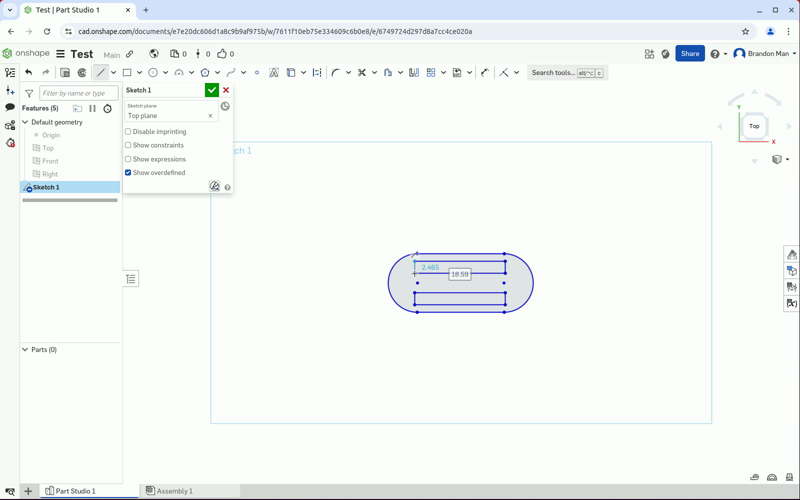
key_up(shift)
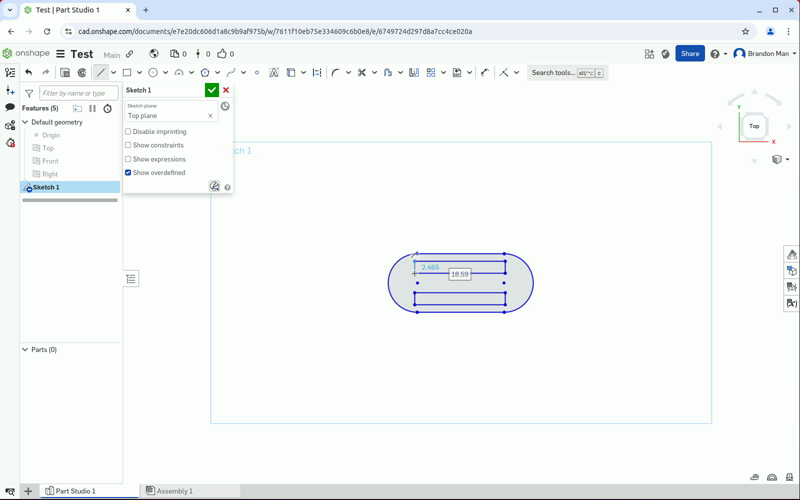
click(414, 273)
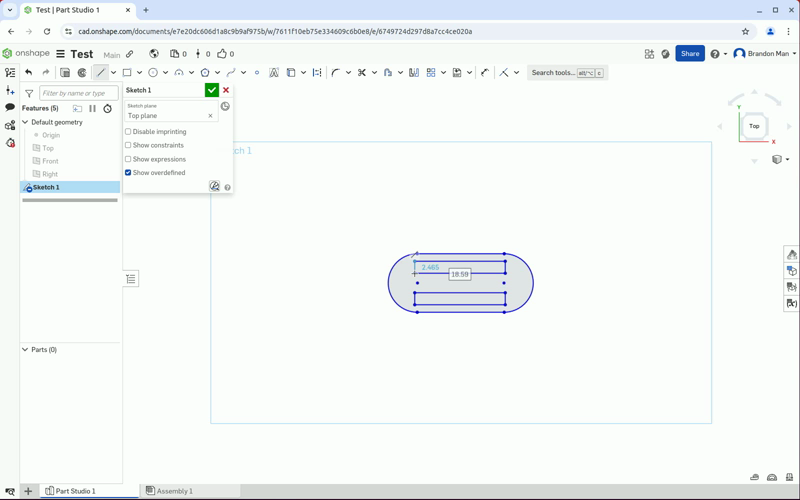
key(esc)
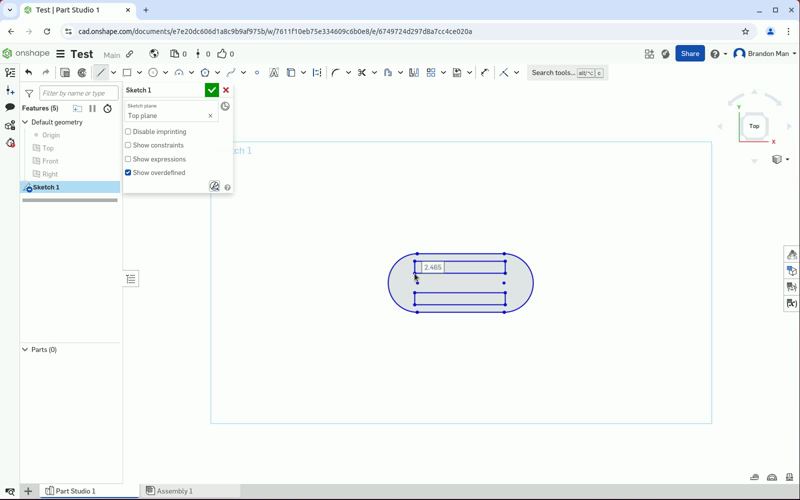
mouse_move(512, 281)
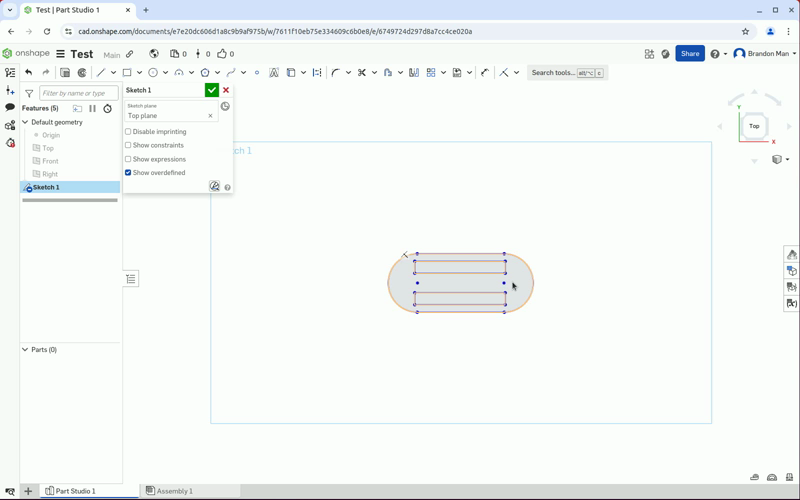
click(512, 281)
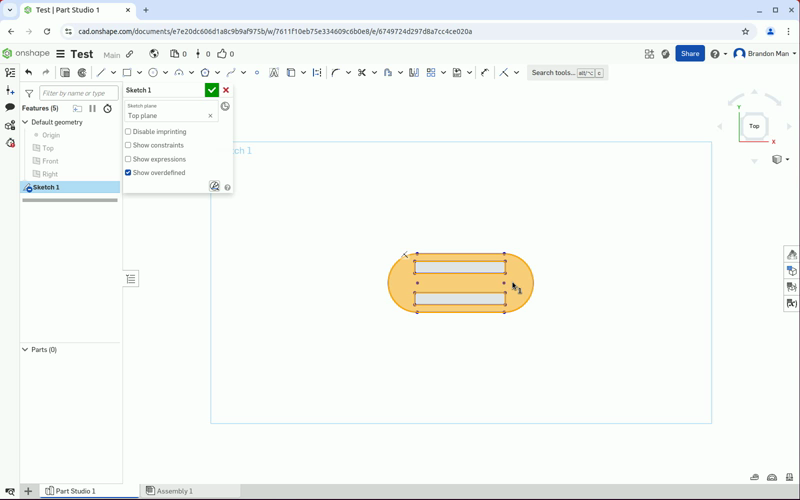
mouse_move(73, 352)
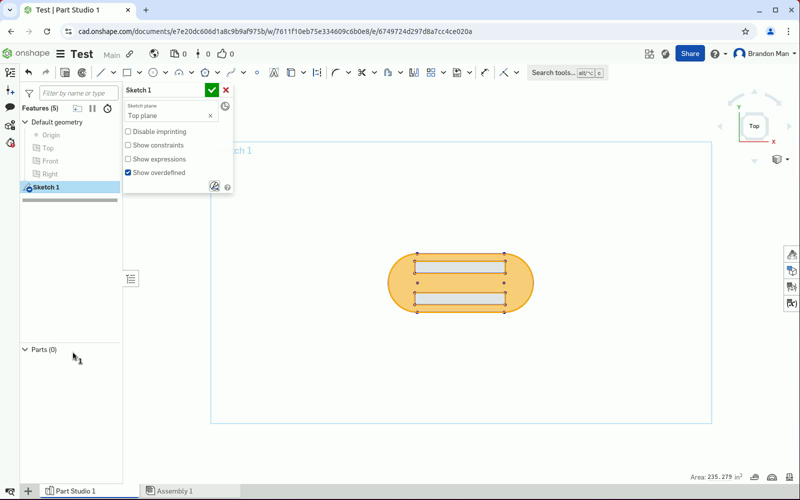
key(shift+y)
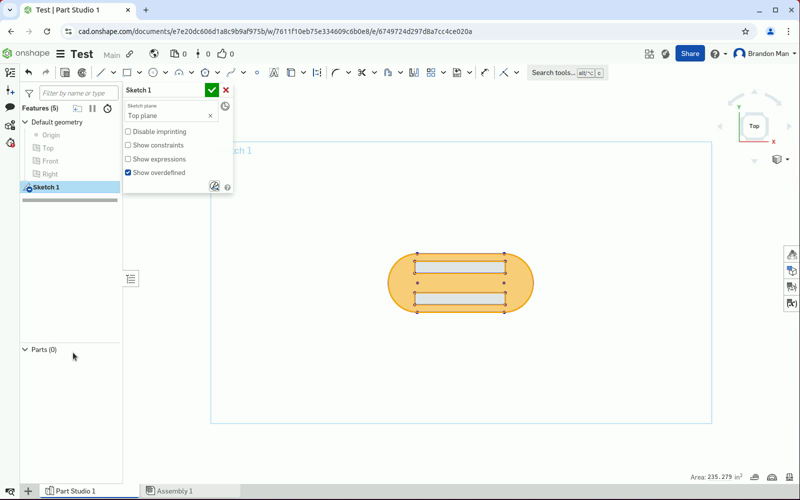
key(shift+e)
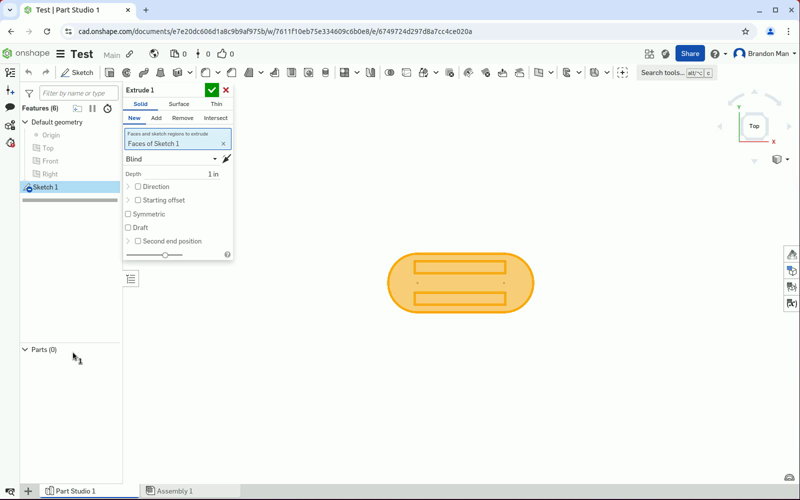
mouse_move(143, 106)
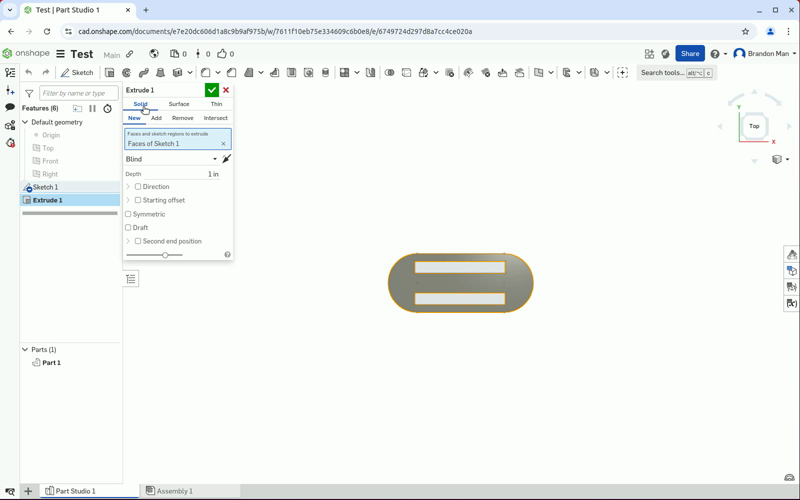
click(143, 106)
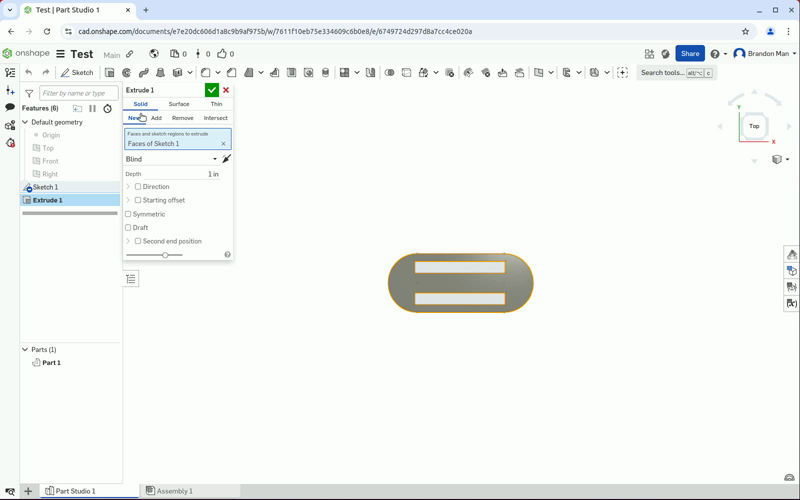
mouse_move(137, 120)
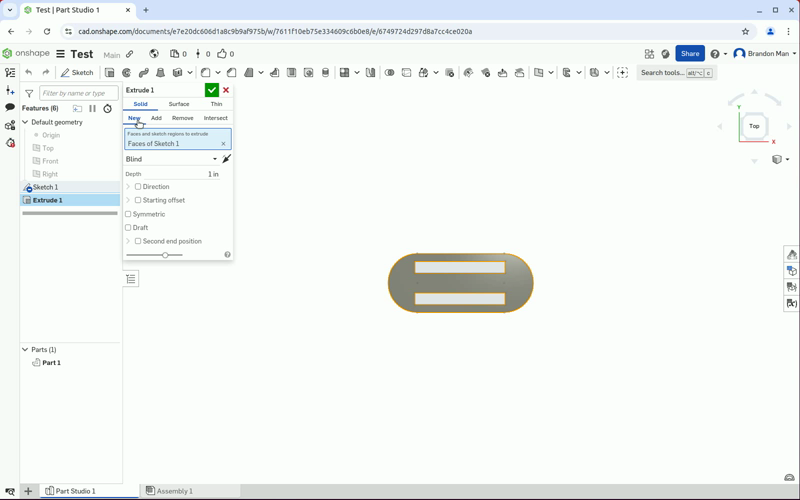
click(137, 120)
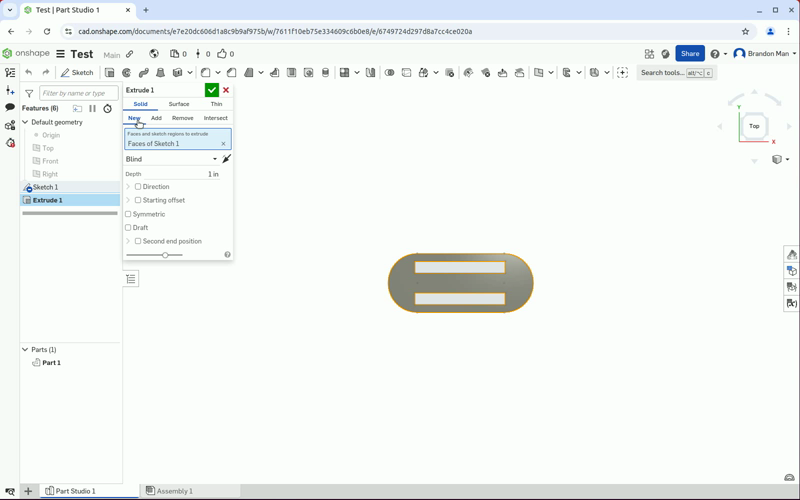
key(tab, 4)
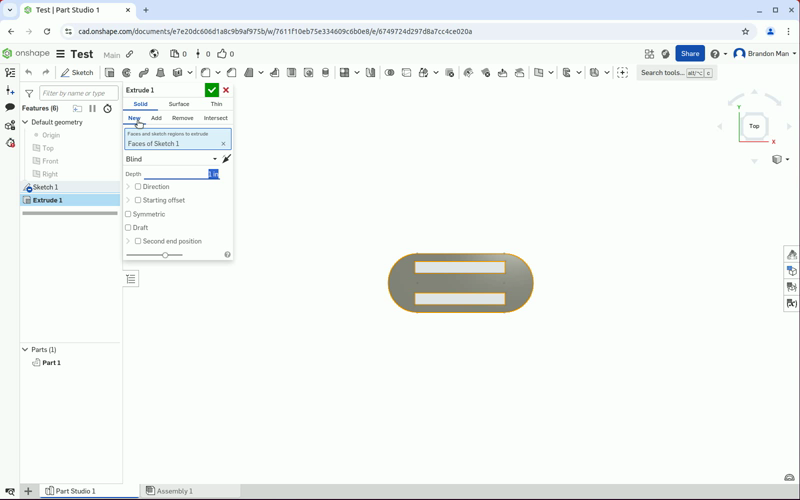
text(1.685)
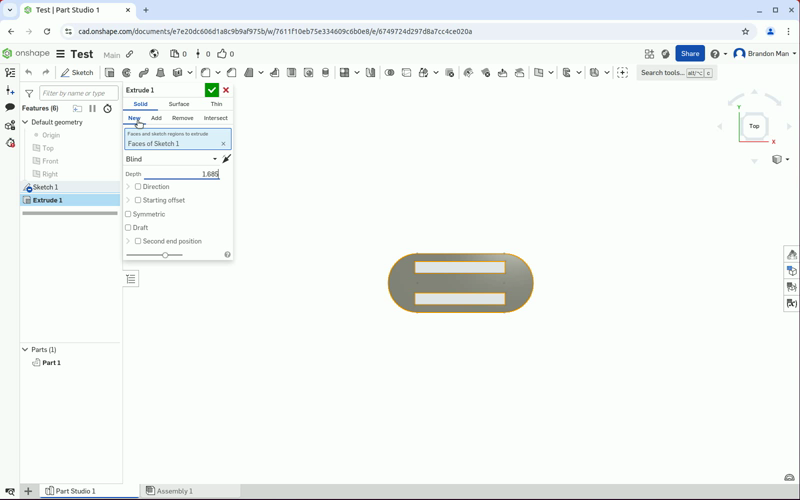
key(enter)
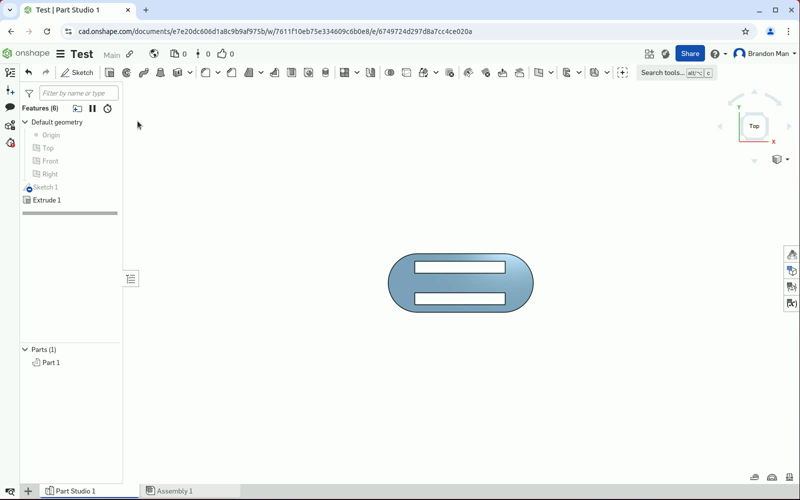
key(shift+h)
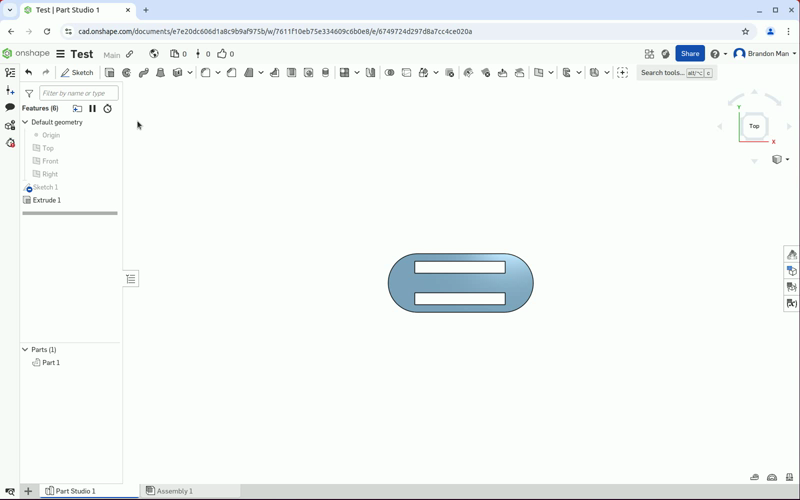
key(shift+h)
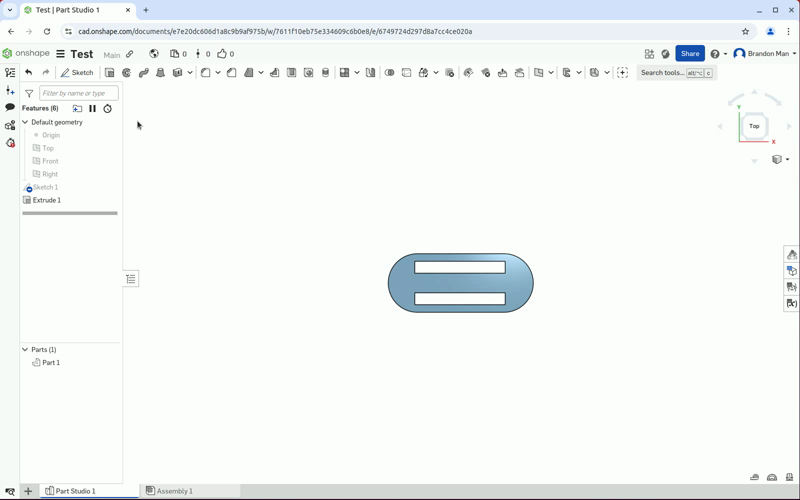
mouse_move(73, 189)
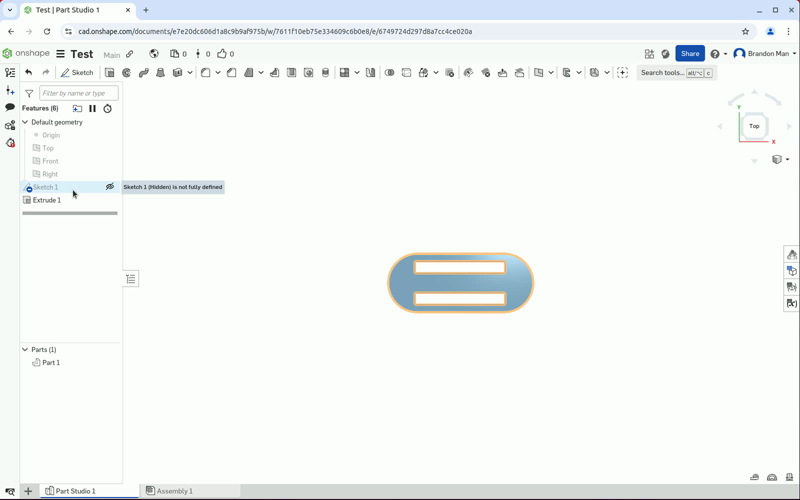
click(73, 189)
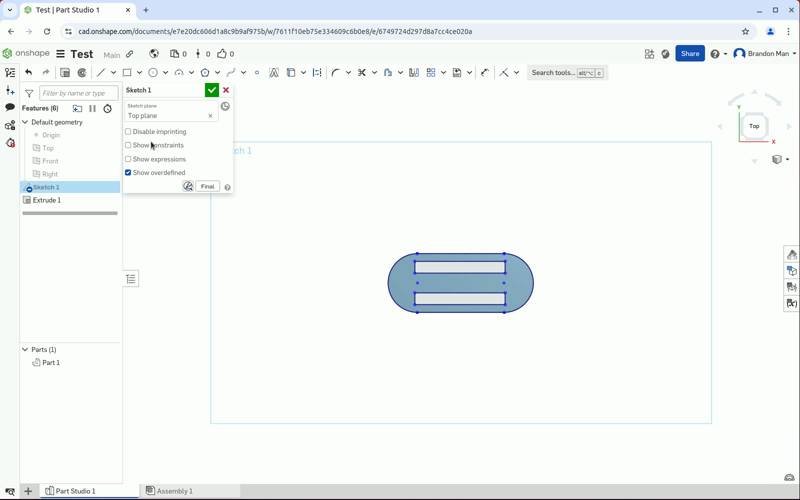
mouse_move(229, 92)
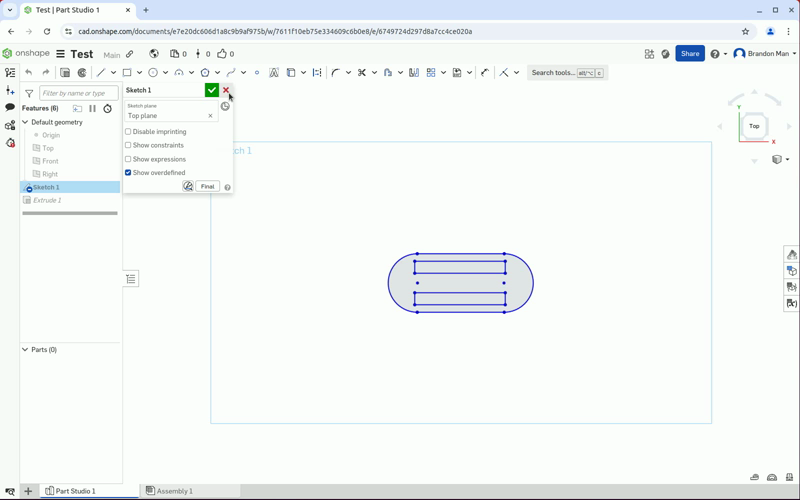
click(229, 92)
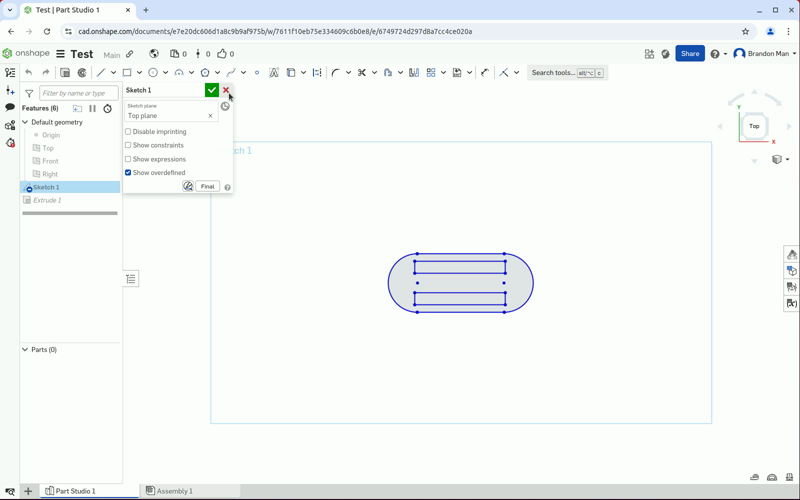
key(shift+s)
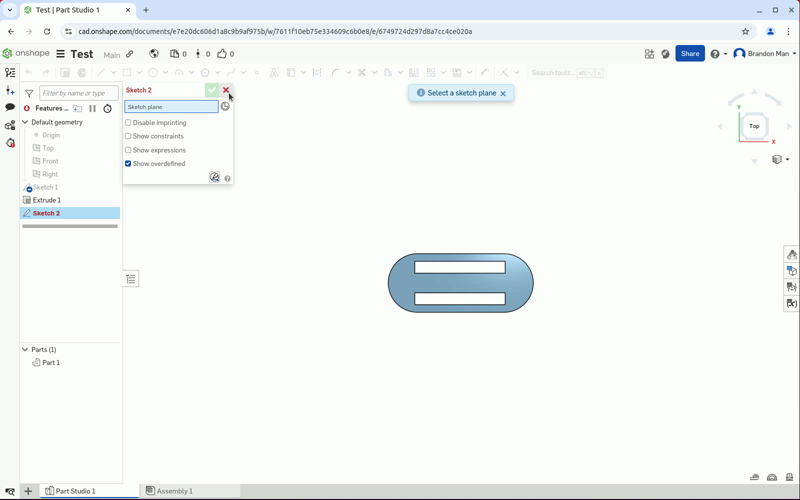
mouse_move(73, 150)
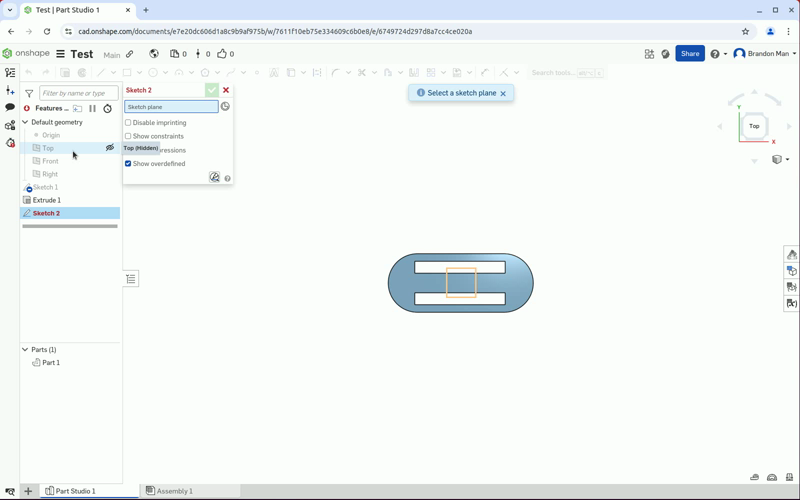
click(73, 150)
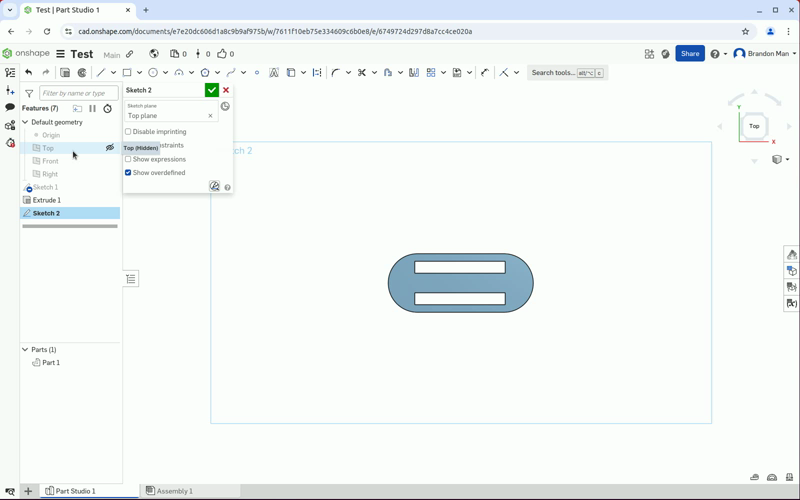
mouse_move(73, 352)
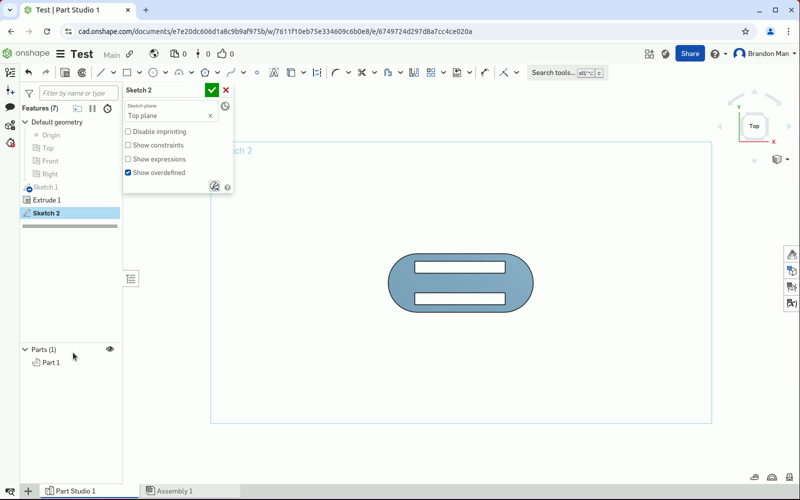
key(y)
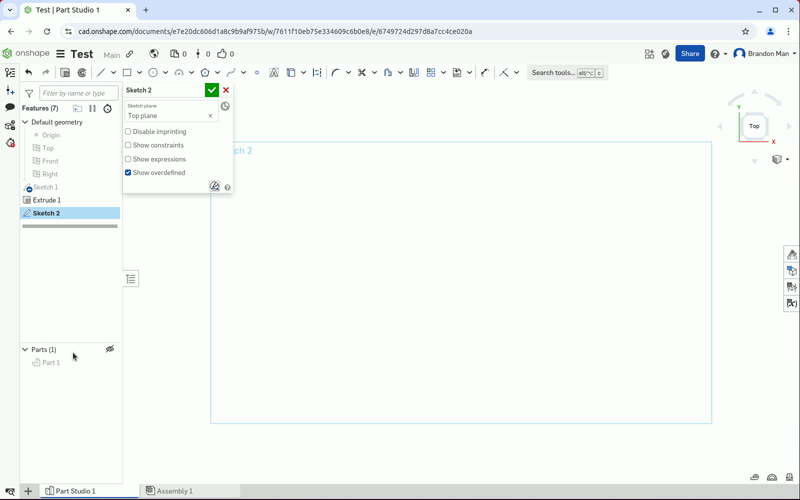
key(l)
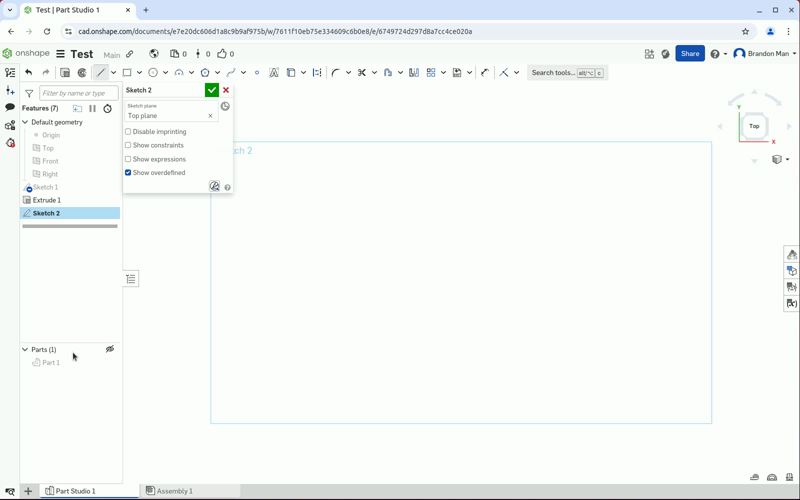
key_down(shift)
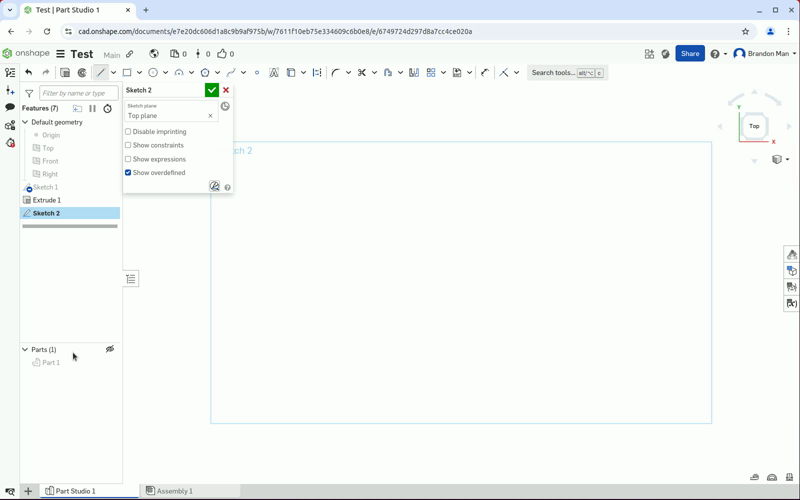
mouse_move(417, 352)
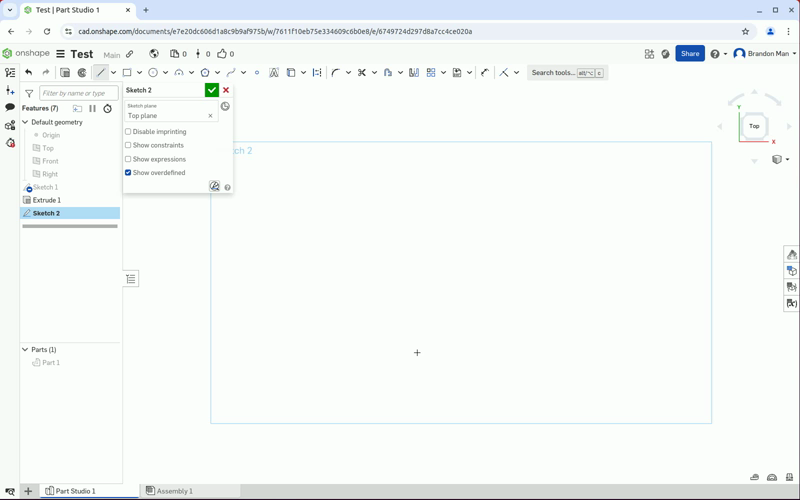
click(417, 352)
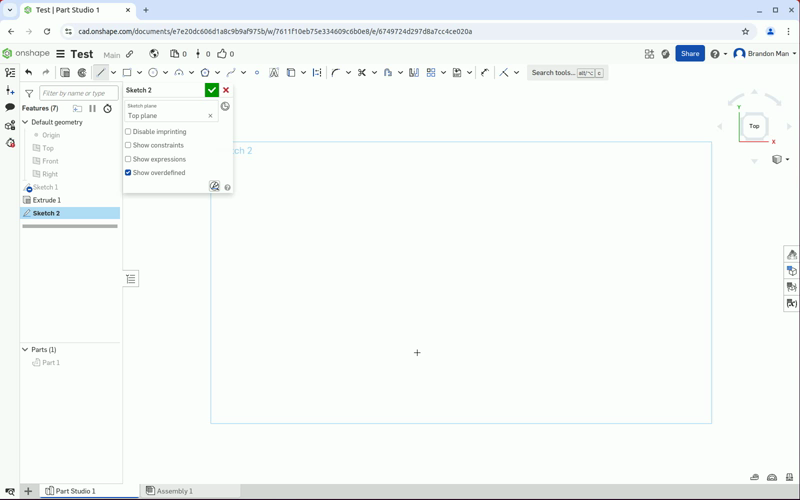
key_up(shift)
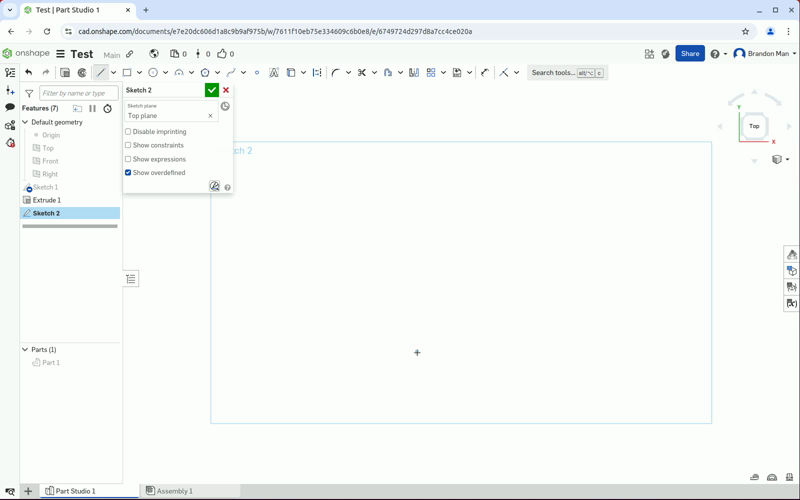
key_down(shift)
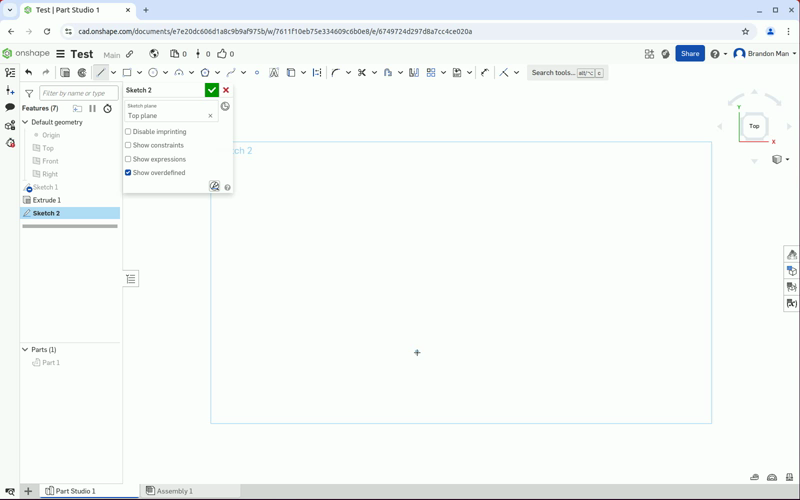
mouse_move(504, 352)
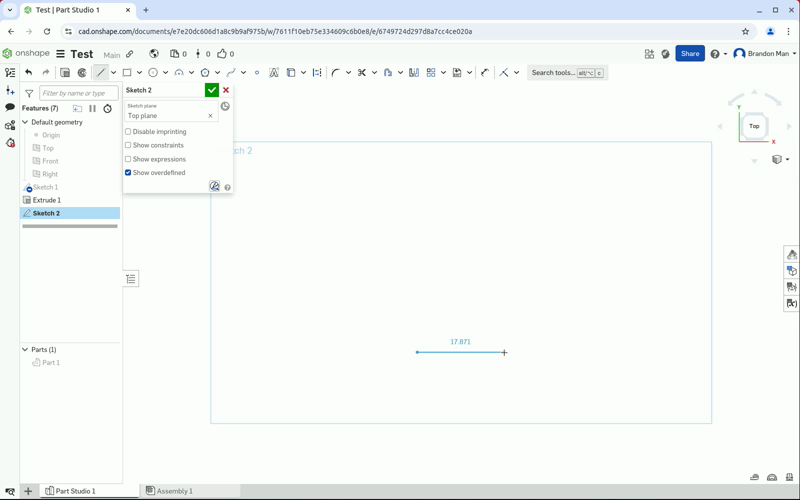
click(504, 352)
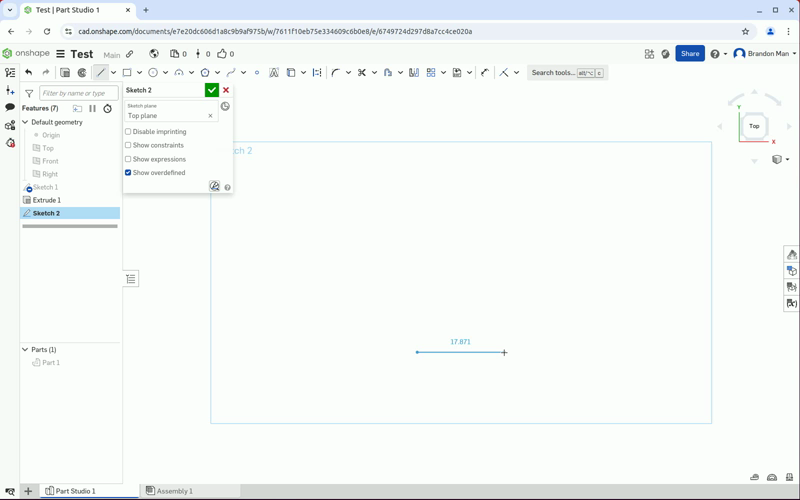
key_up(shift)
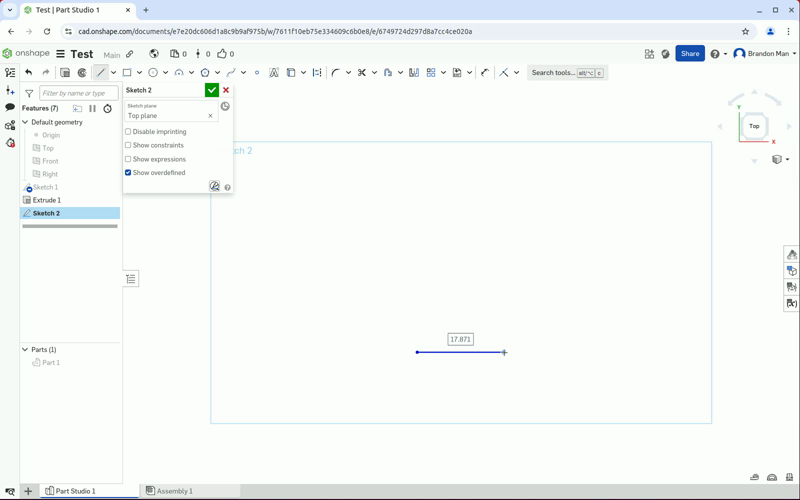
key(esc)
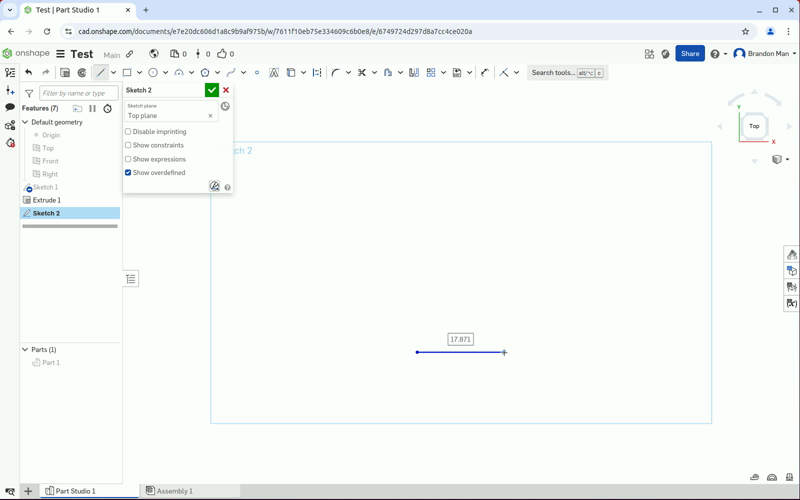
key(a)
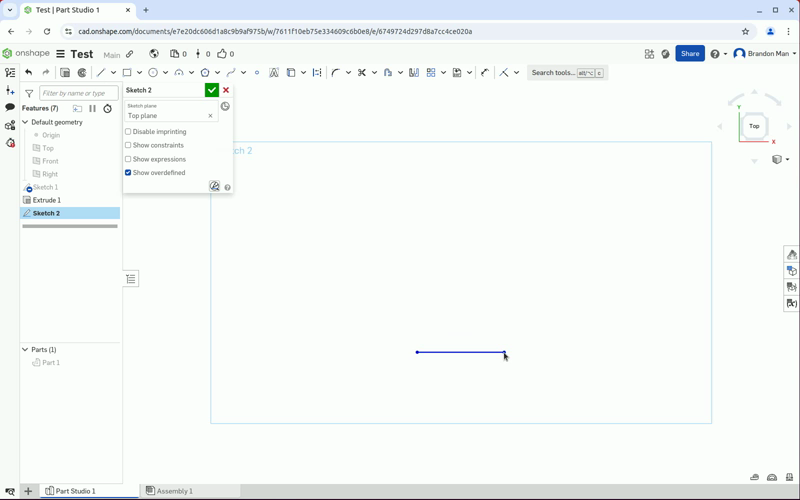
mouse_move(504, 352)
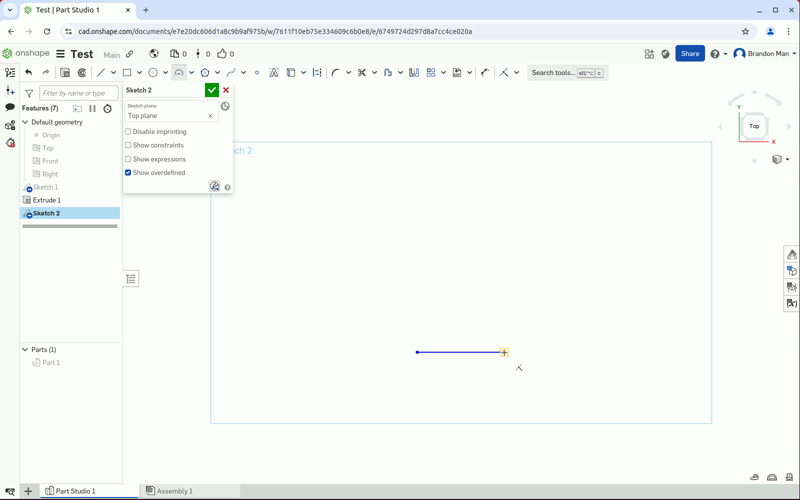
click(504, 352)
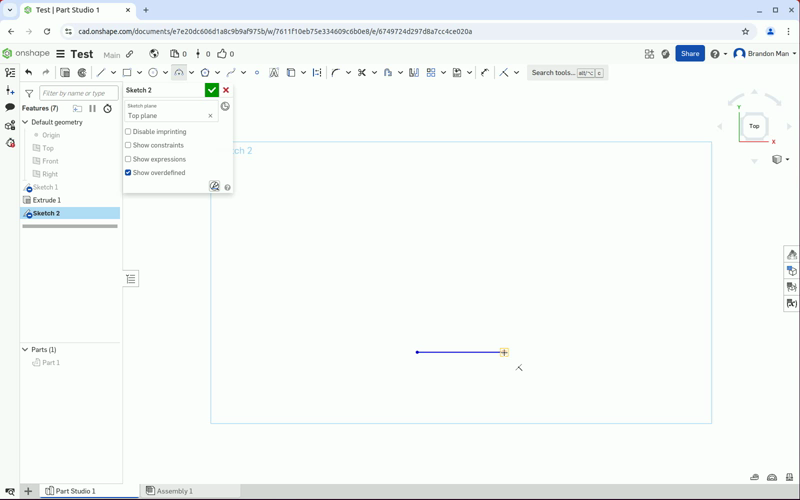
key_down(shift)
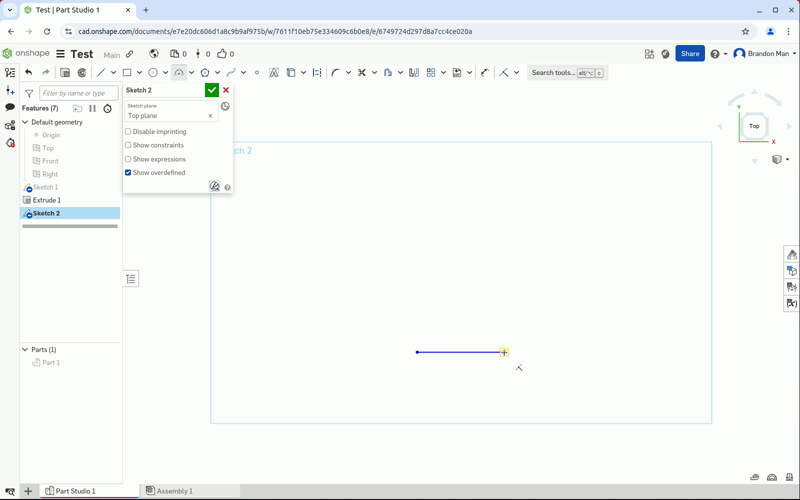
mouse_move(504, 214)
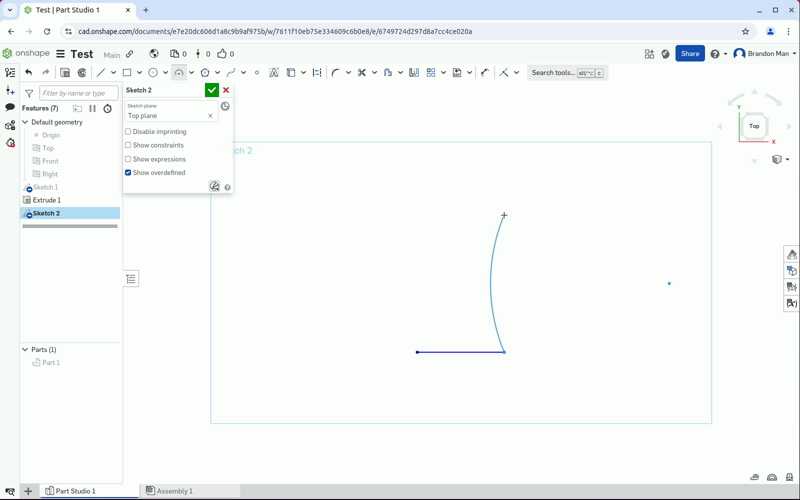
click(504, 214)
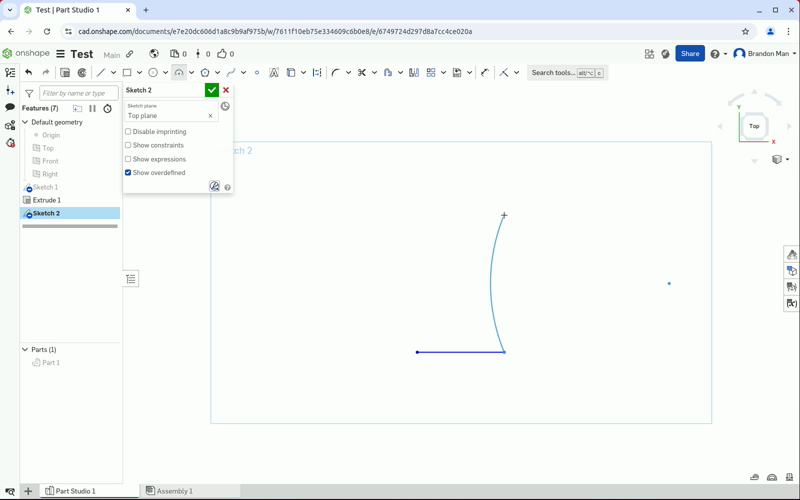
mouse_move(572, 283)
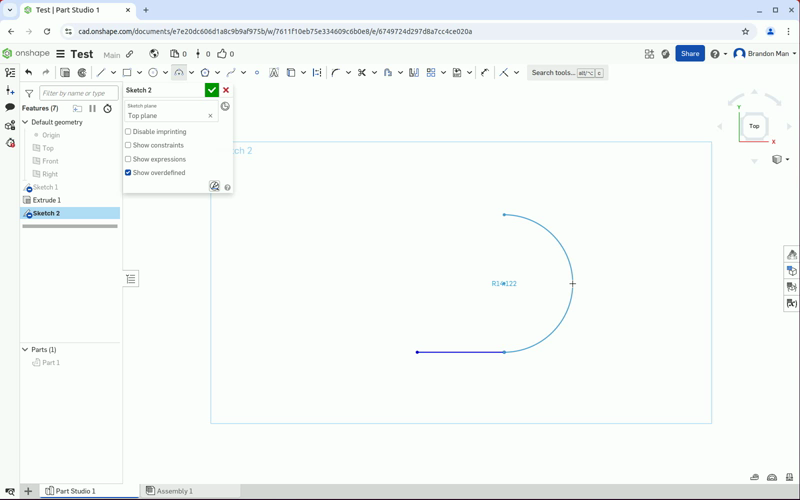
click(572, 283)
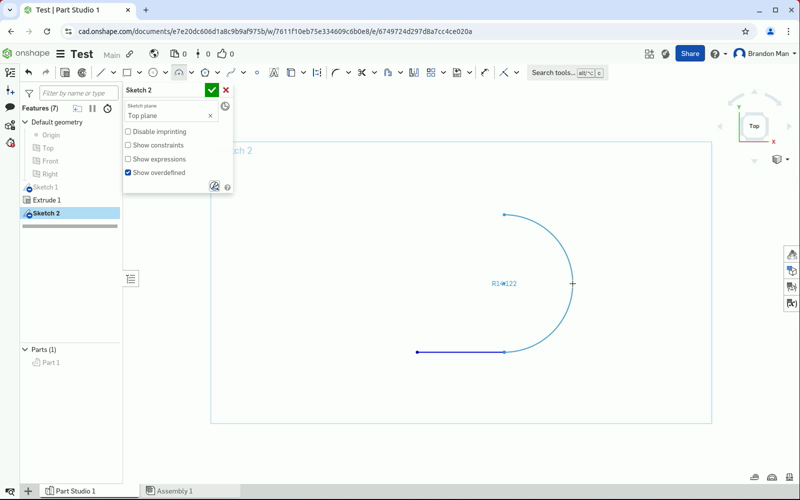
key_up(shift)
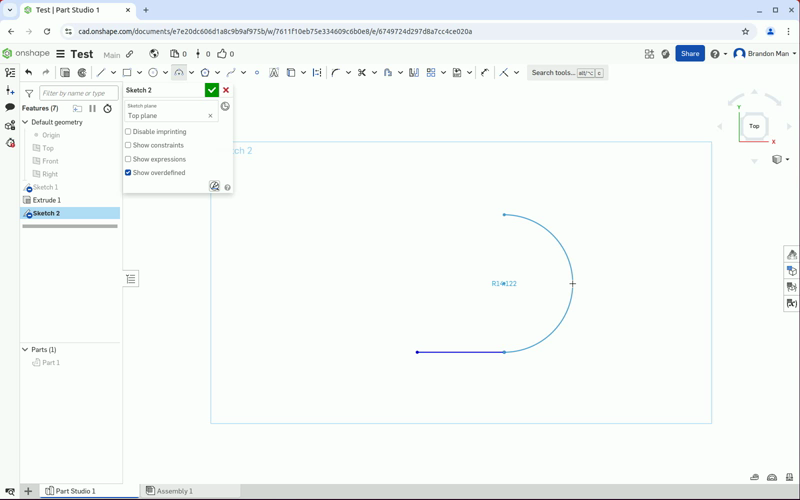
key(esc)
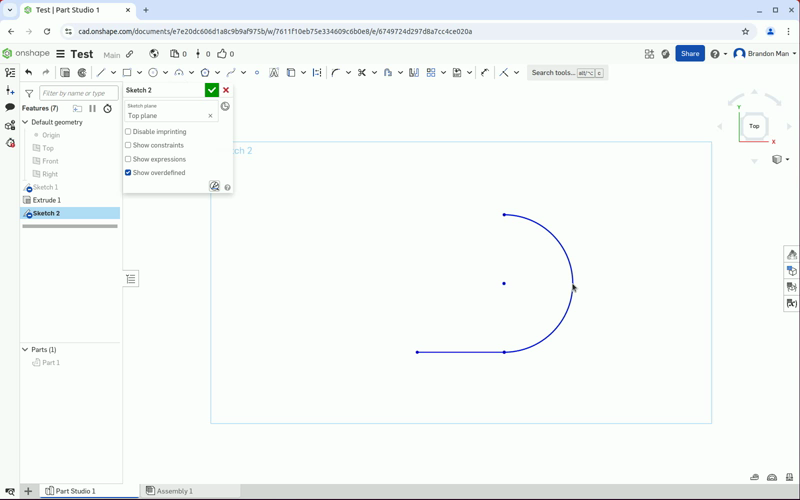
key(l)
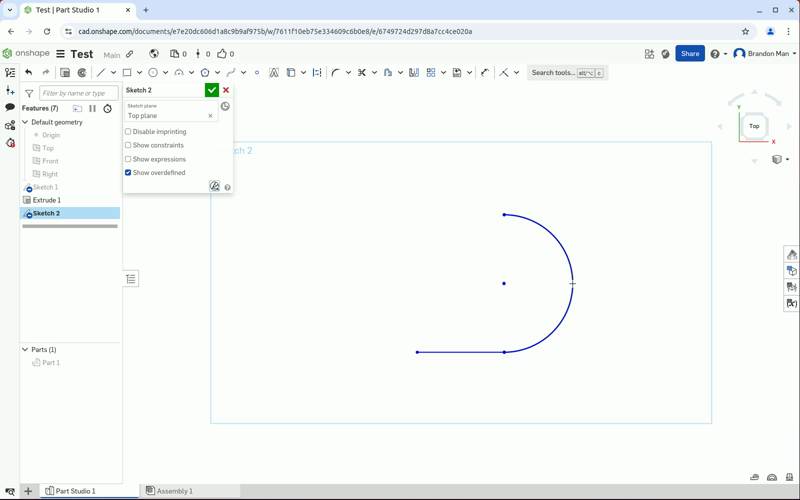
mouse_move(504, 214)
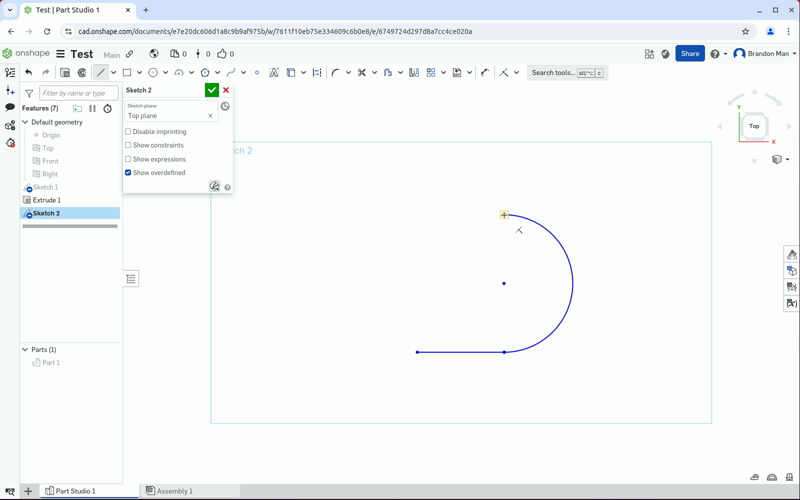
click(504, 214)
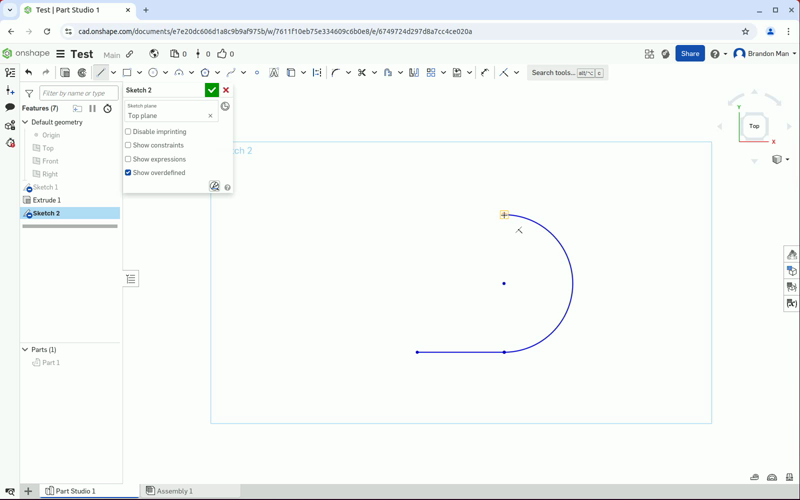
key_down(shift)
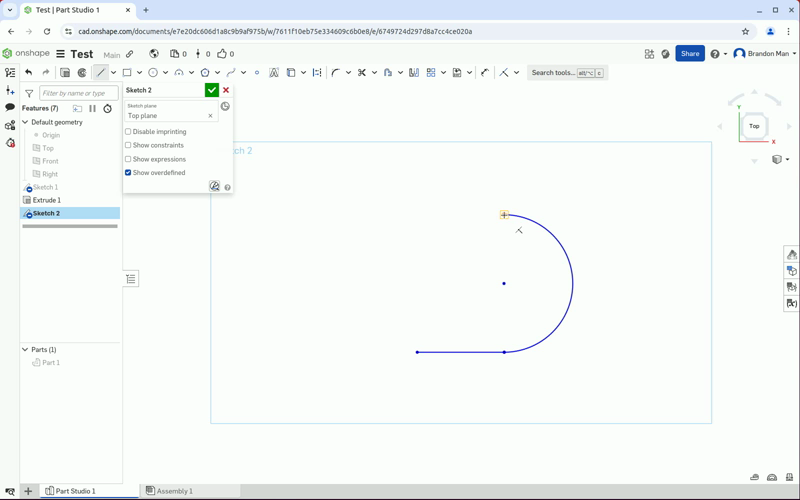
mouse_move(417, 214)
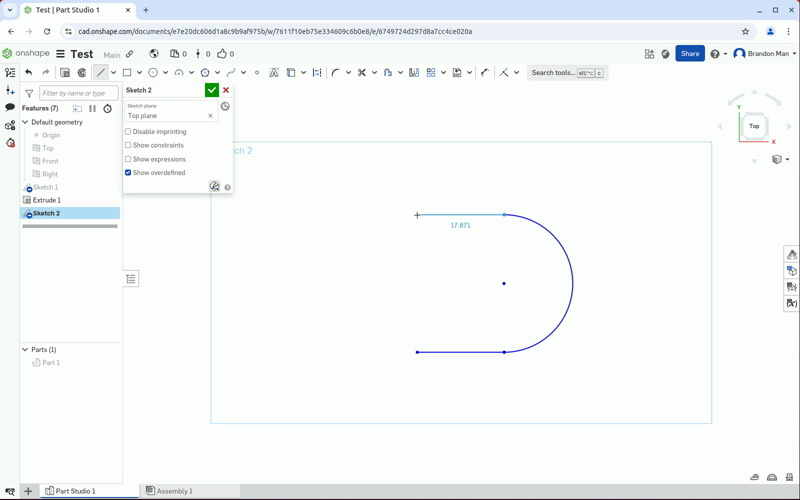
click(417, 214)
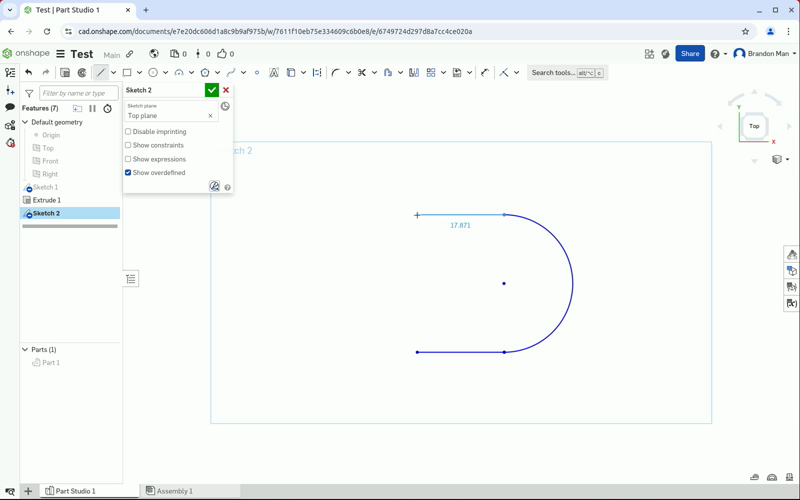
key_up(shift)
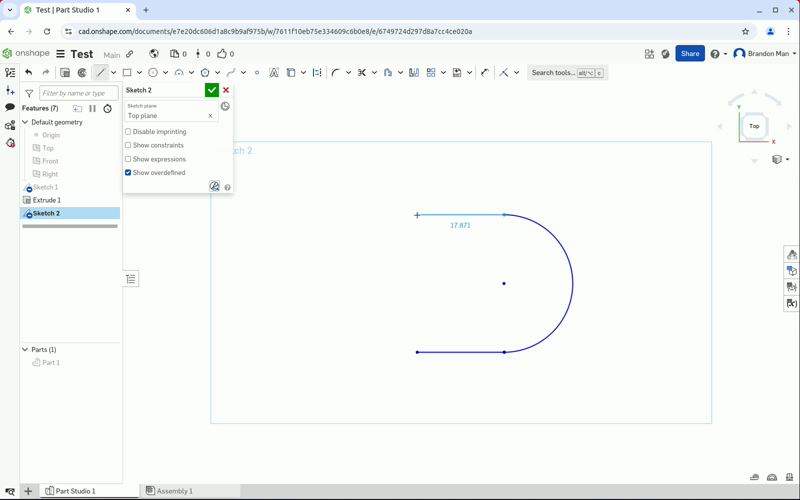
key(esc)
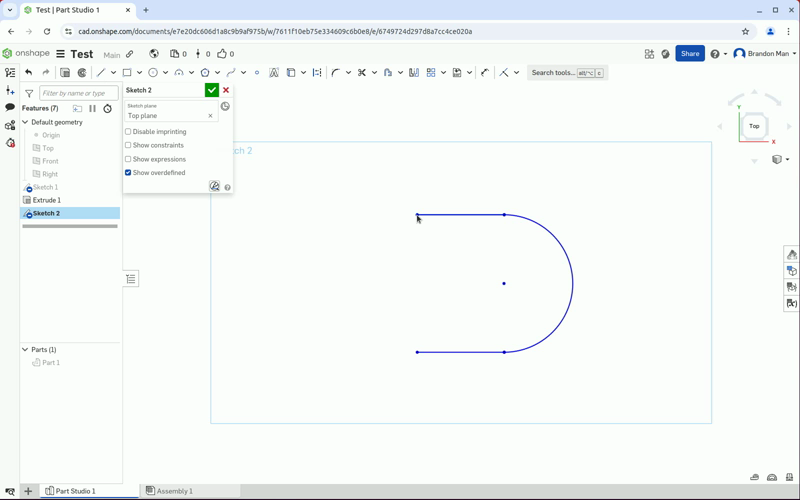
key(a)
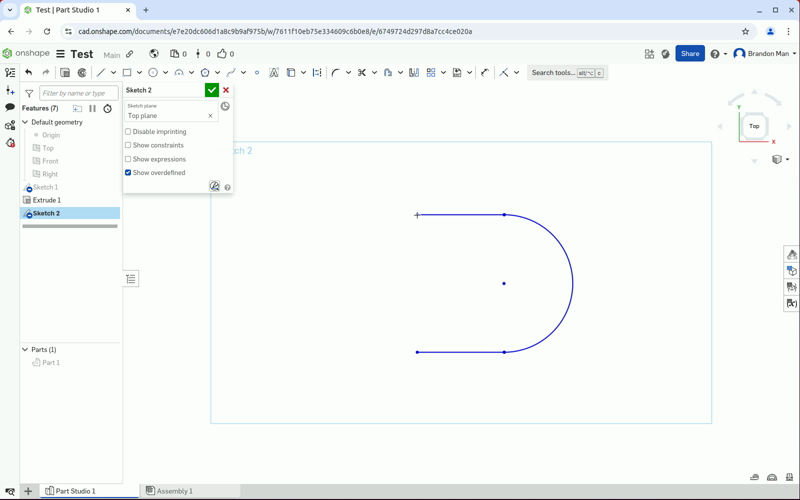
mouse_move(417, 214)
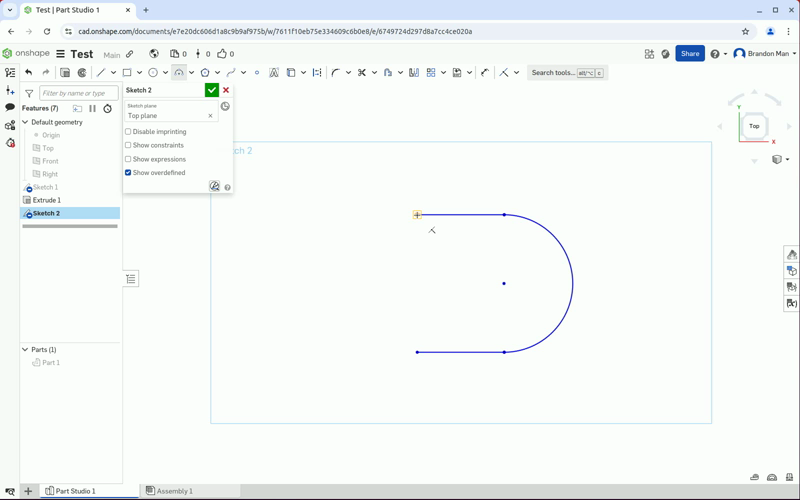
click(417, 214)
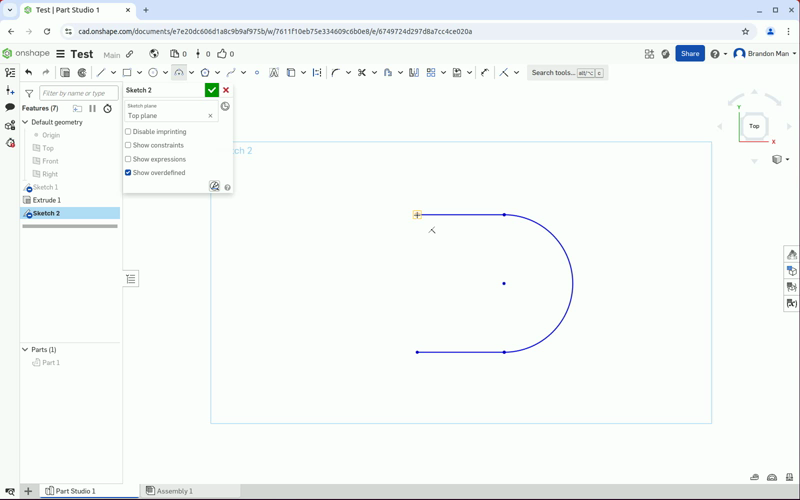
mouse_move(417, 352)
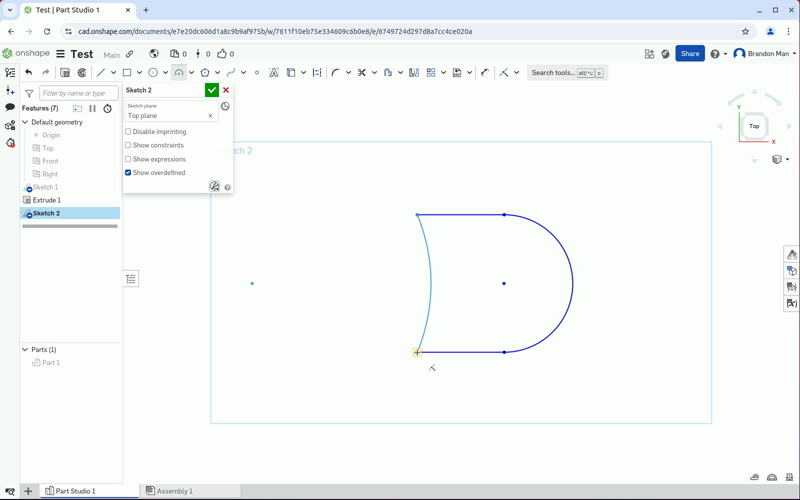
click(417, 352)
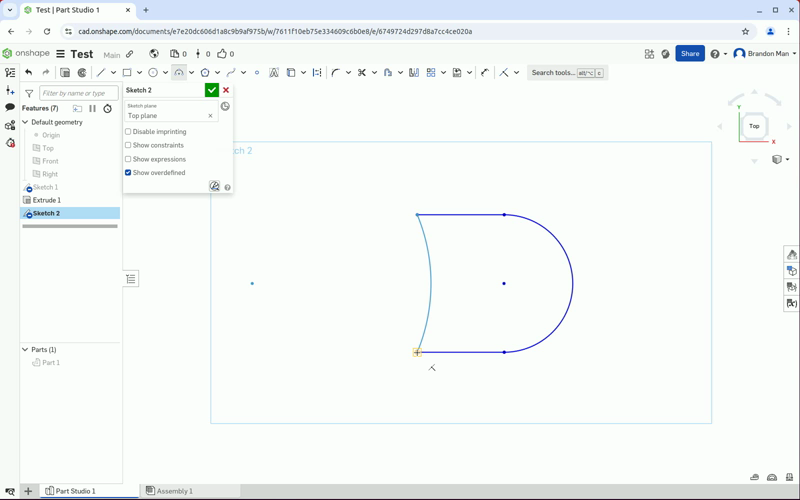
key_down(shift)
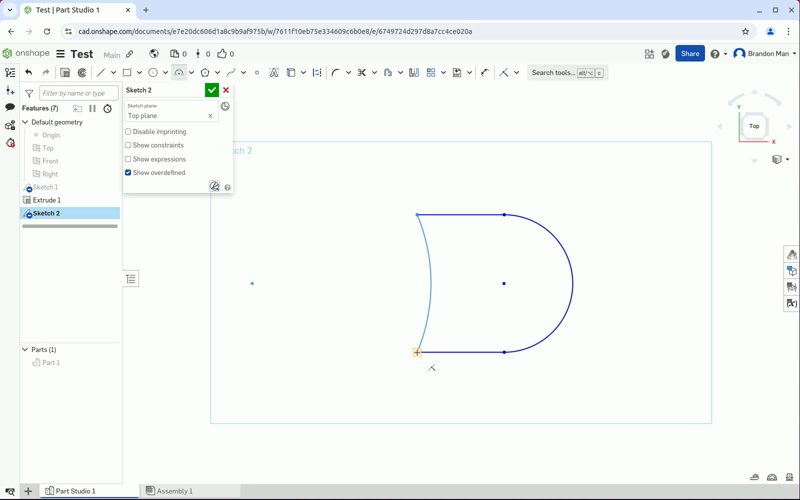
mouse_move(348, 283)
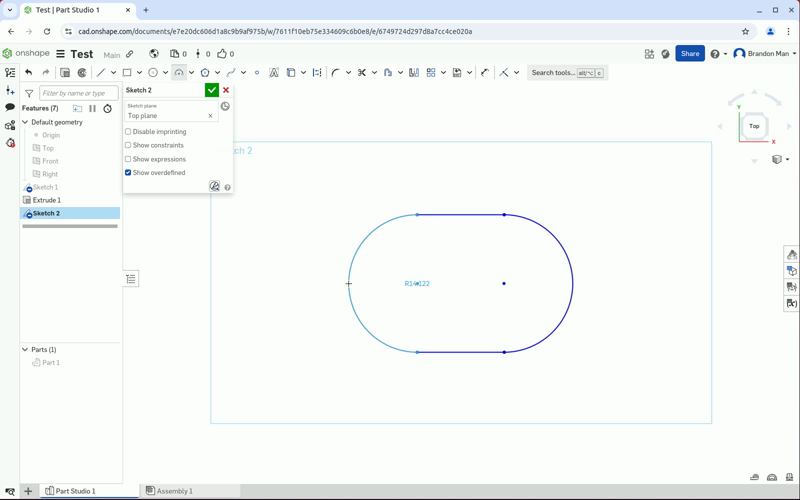
click(348, 283)
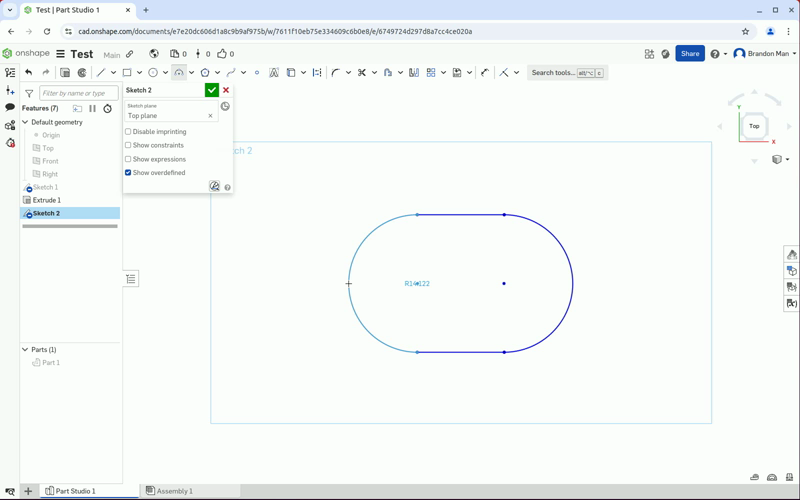
key_up(shift)
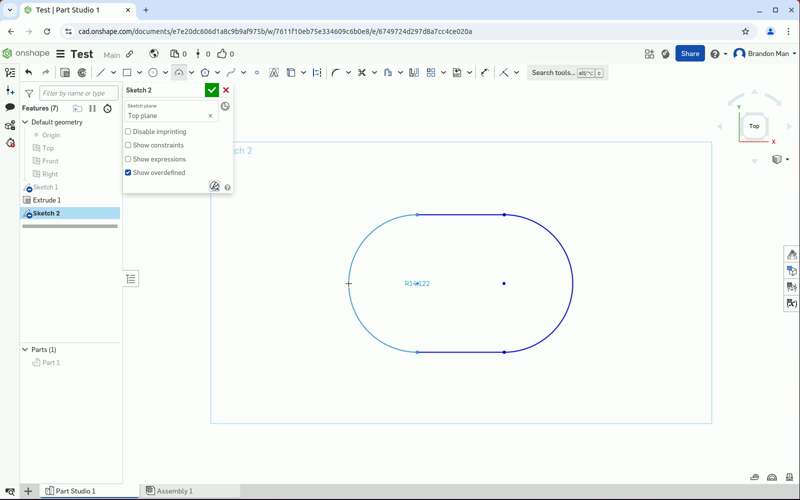
key(esc)
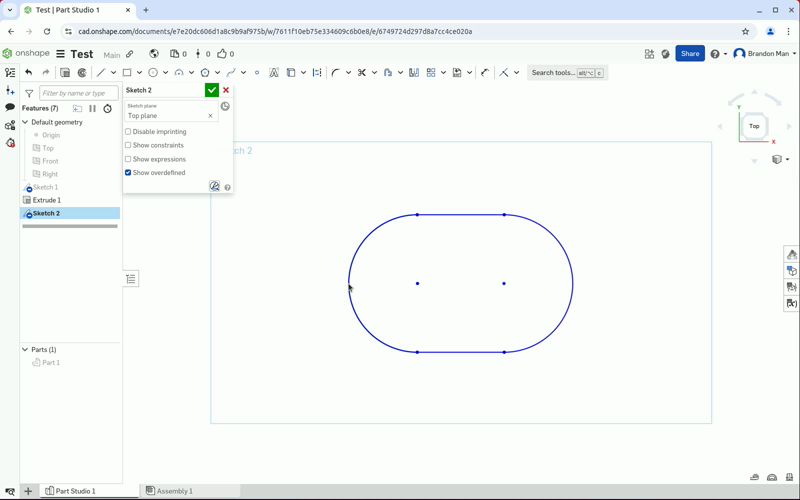
key(l)
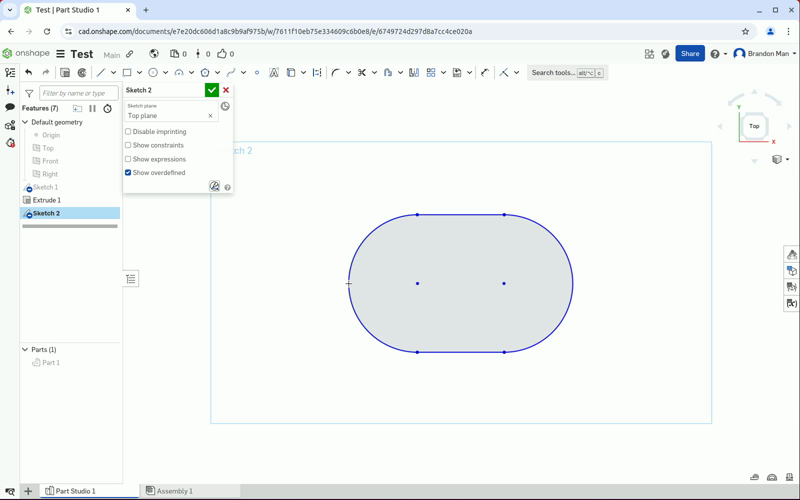
key_down(shift)
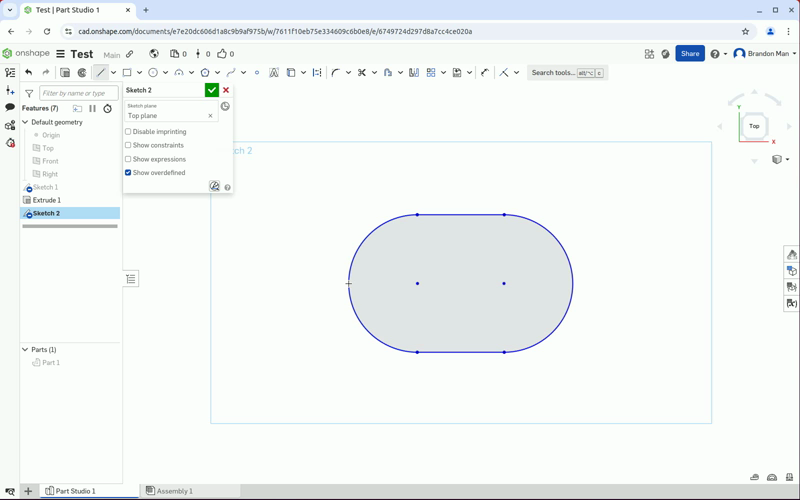
mouse_move(417, 312)
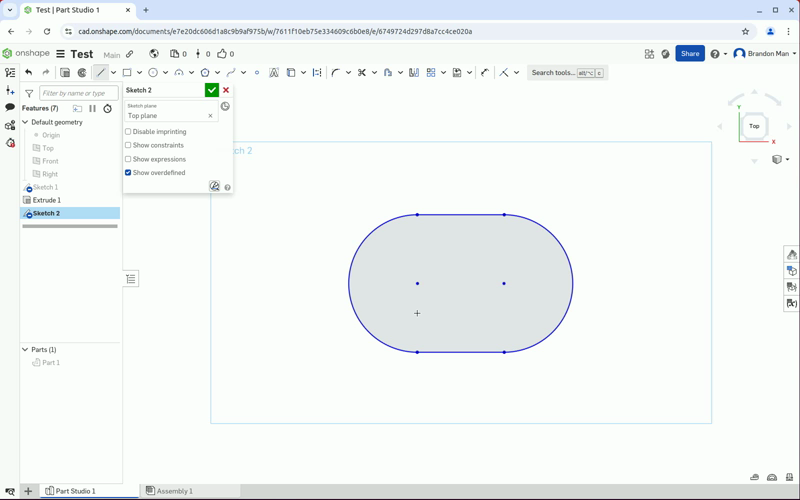
click(417, 312)
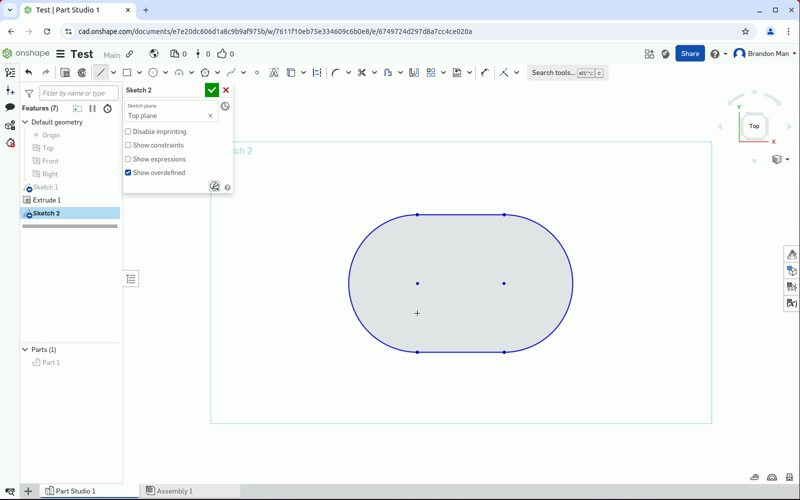
key_up(shift)
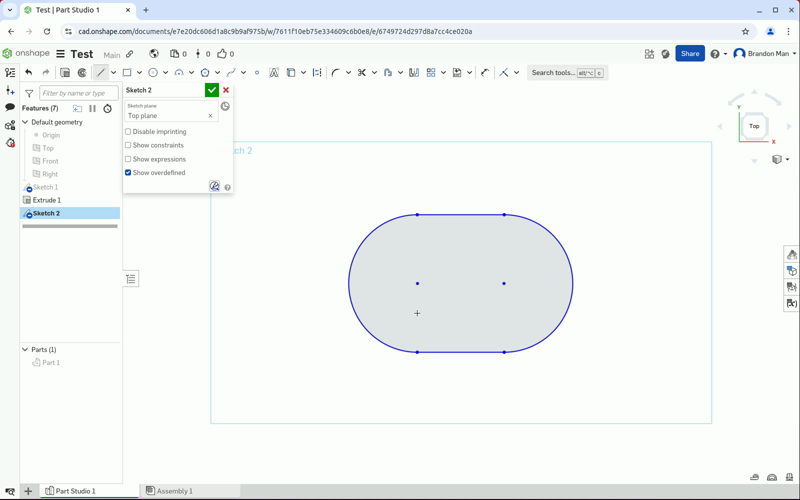
key_down(shift)
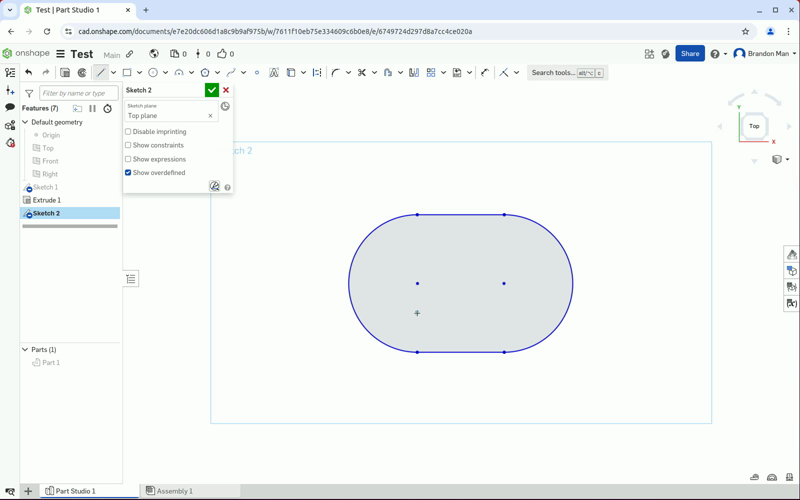
mouse_move(504, 312)
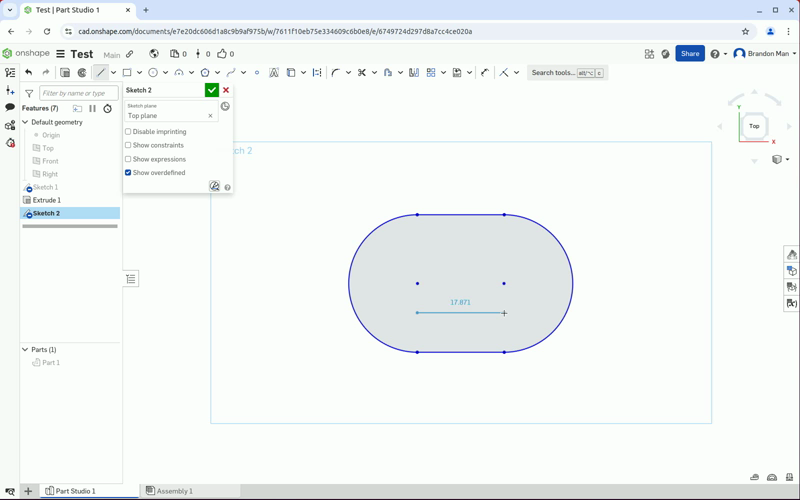
click(504, 312)
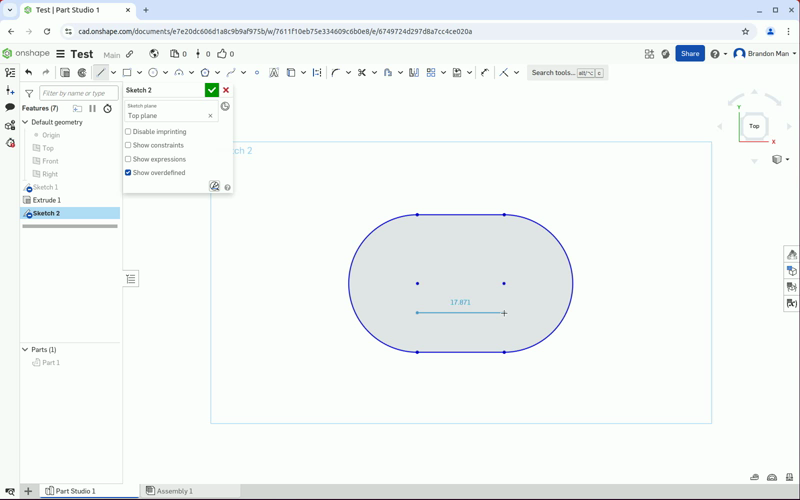
key_up(shift)
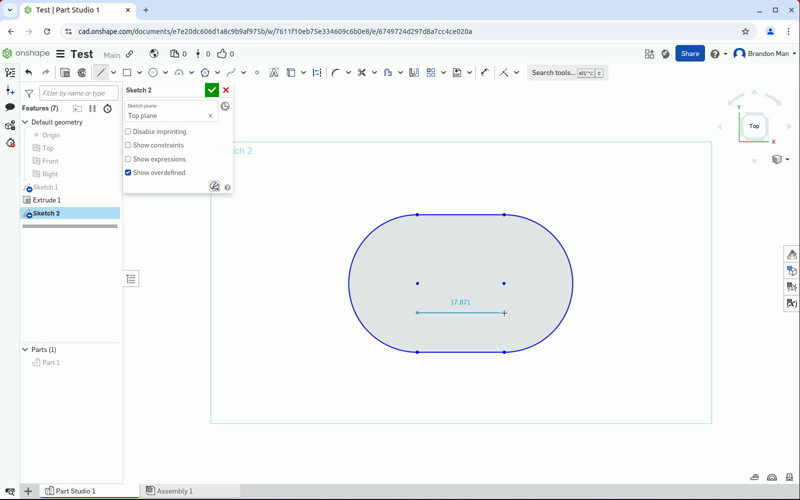
key(esc)
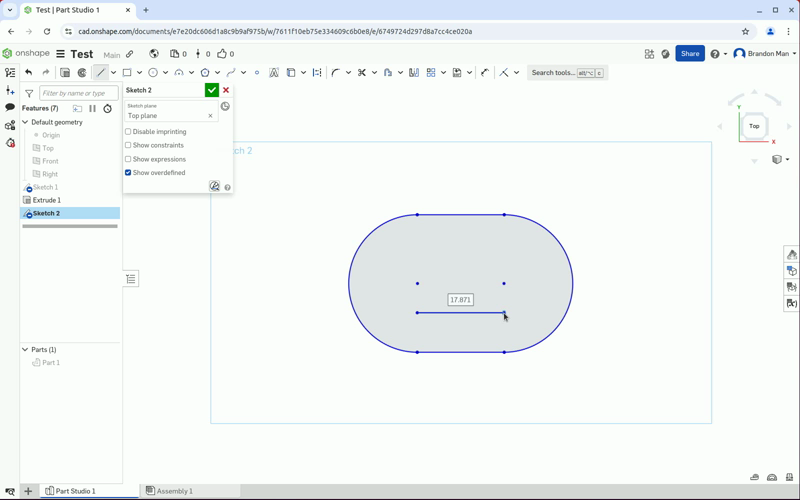
key(a)
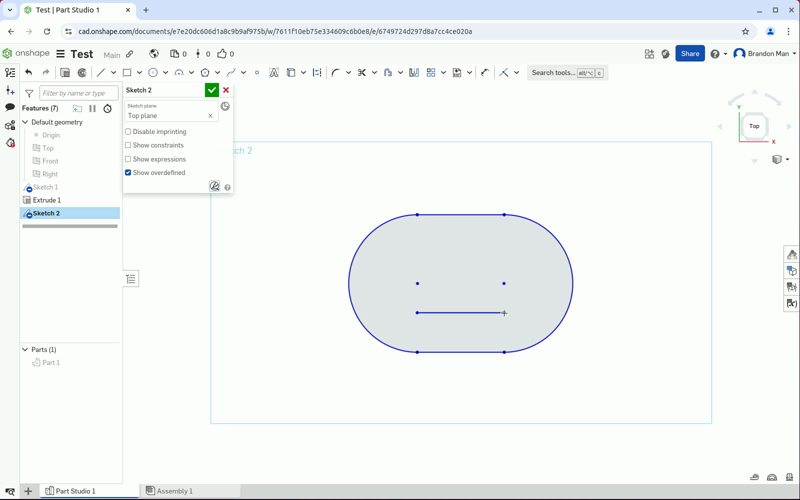
mouse_move(504, 312)
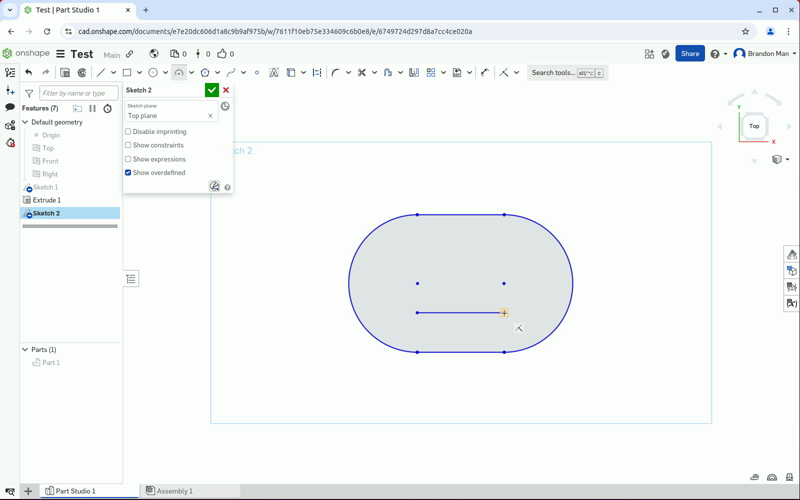
click(504, 312)
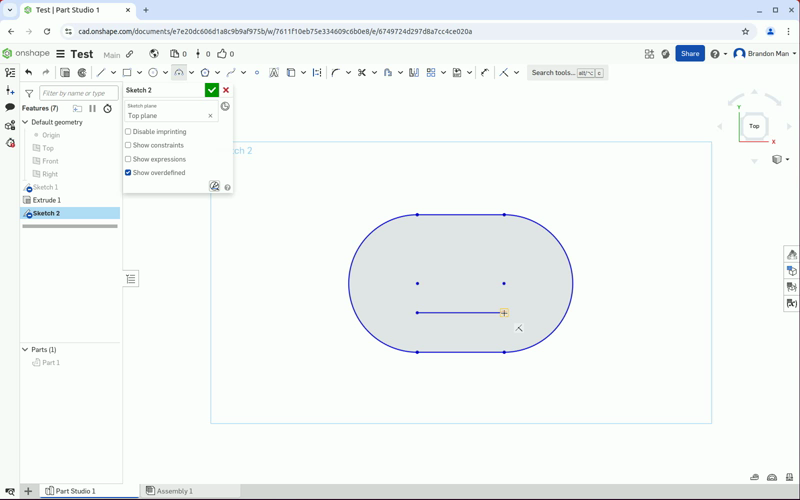
key_down(shift)
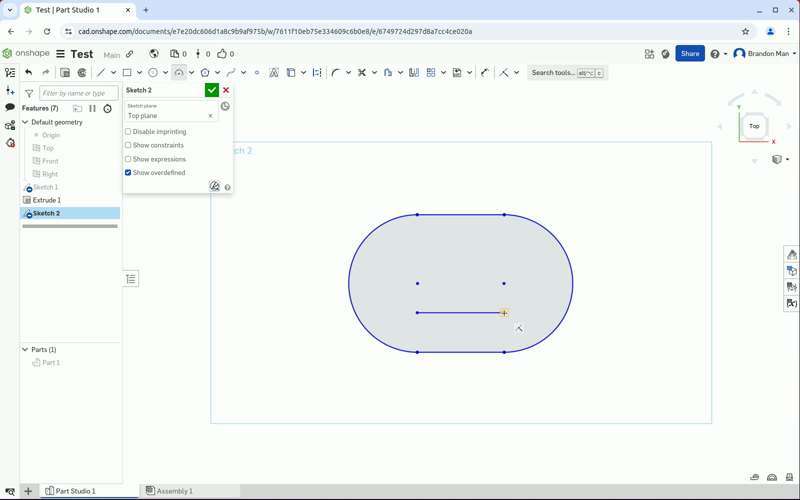
mouse_move(504, 253)
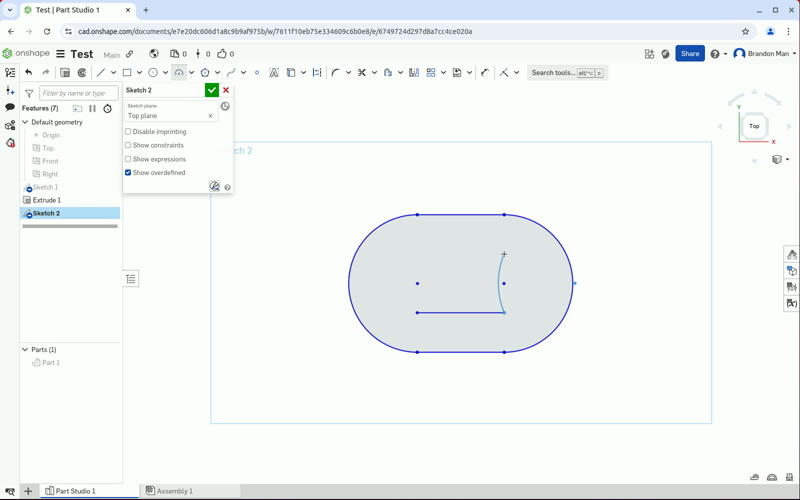
click(504, 253)
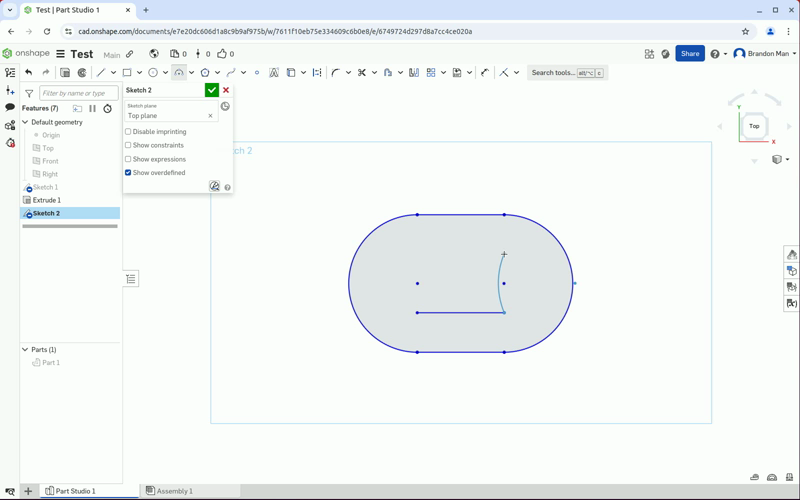
mouse_move(533, 283)
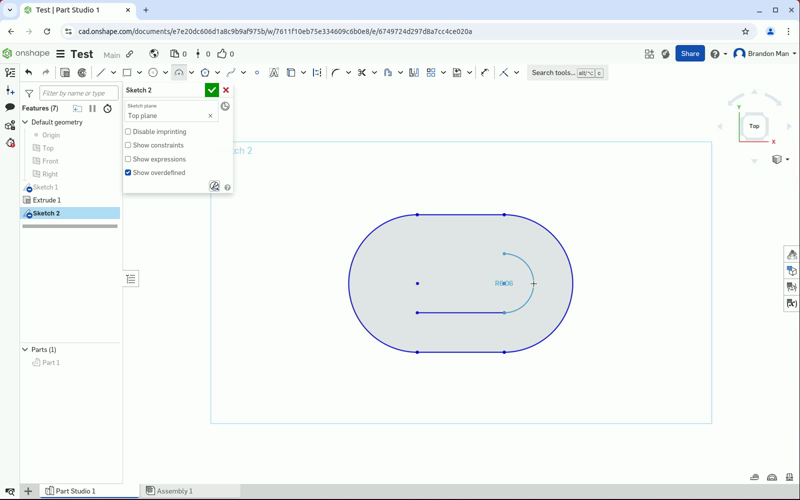
click(533, 283)
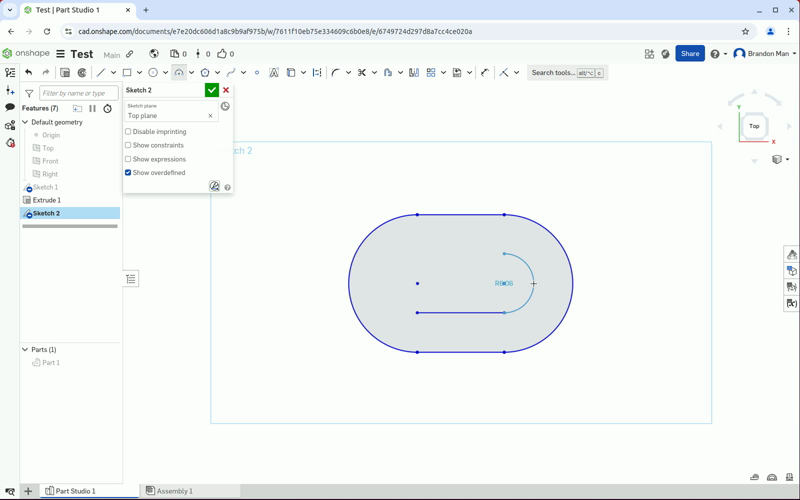
key_up(shift)
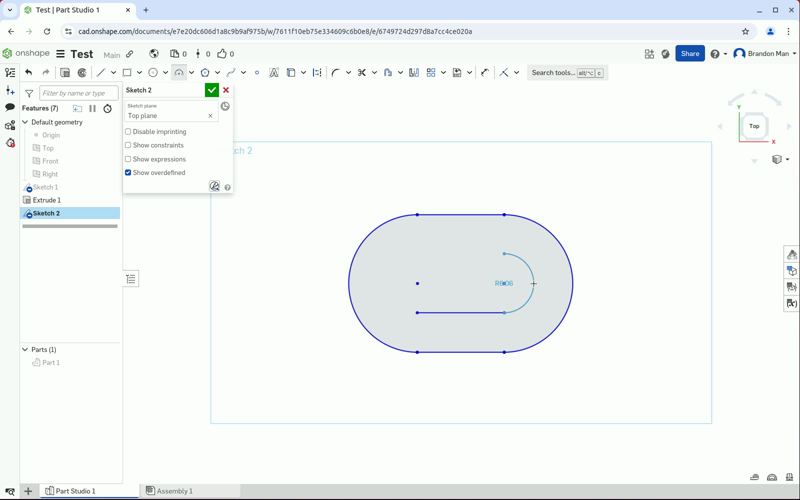
key(esc)
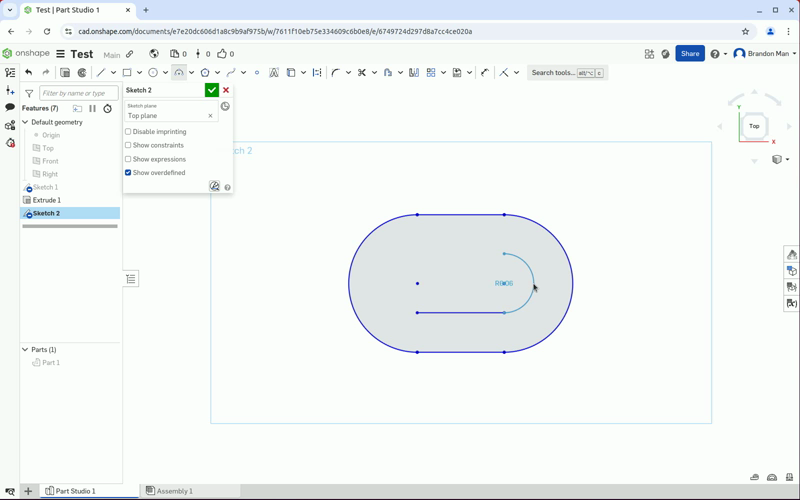
key(l)
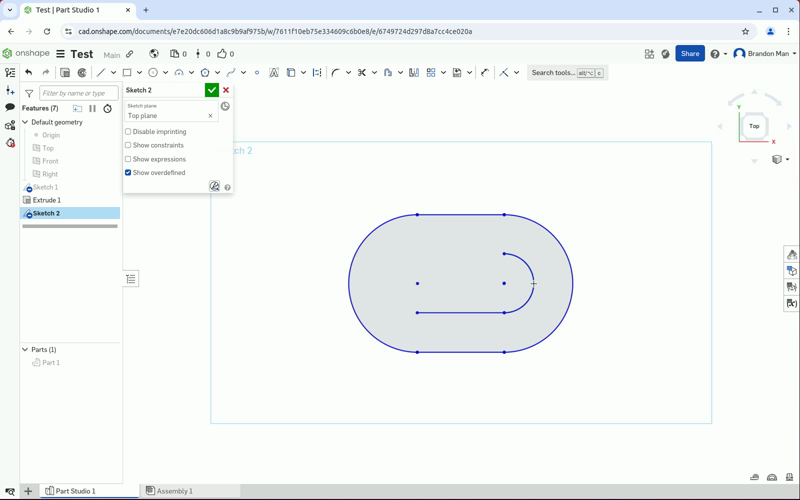
mouse_move(504, 253)
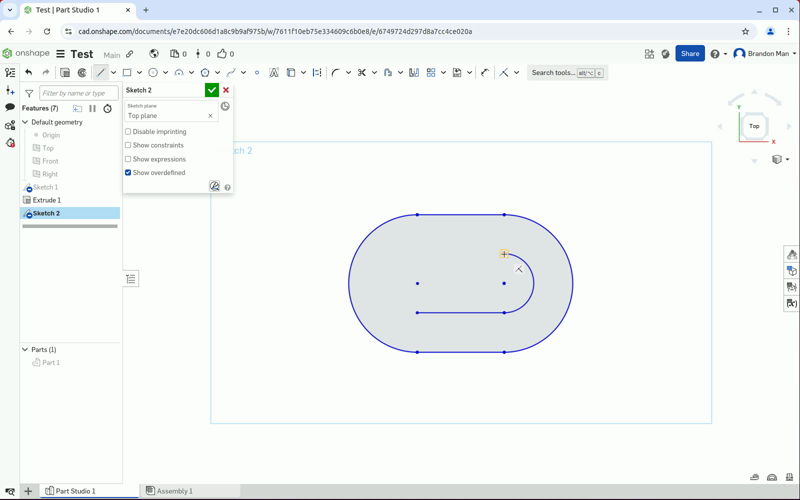
click(504, 253)
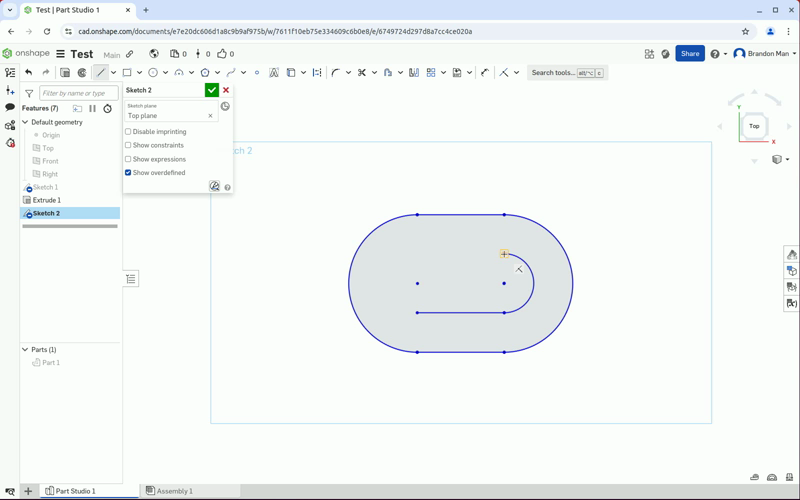
key_down(shift)
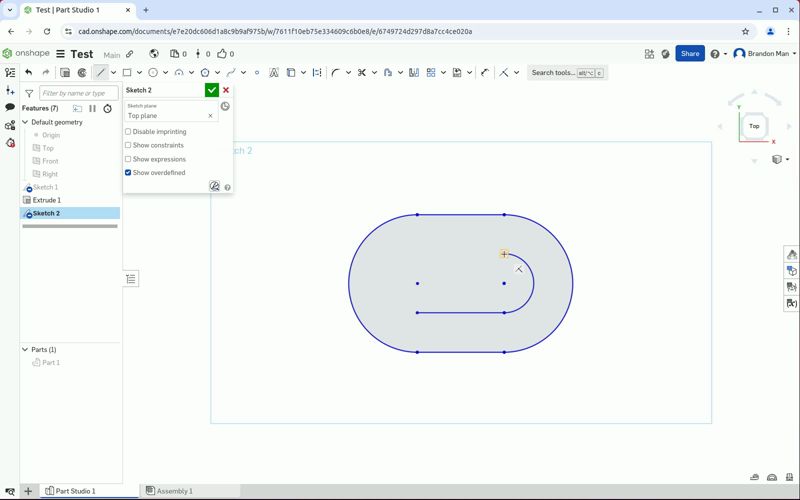
mouse_move(417, 253)
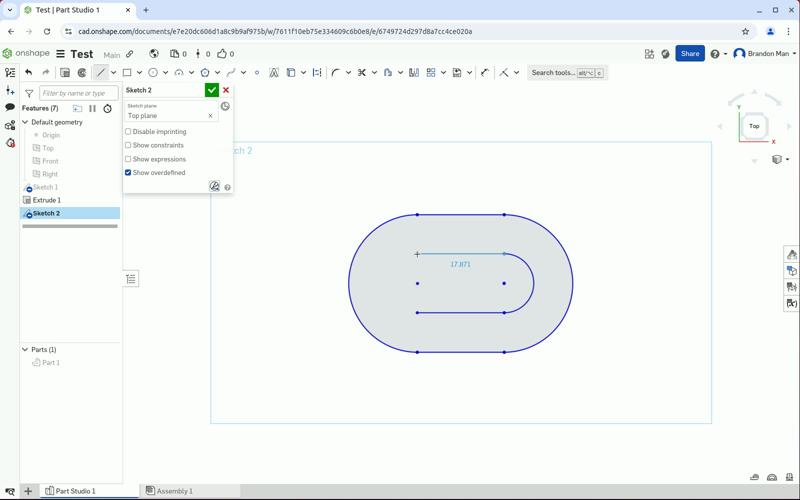
click(417, 253)
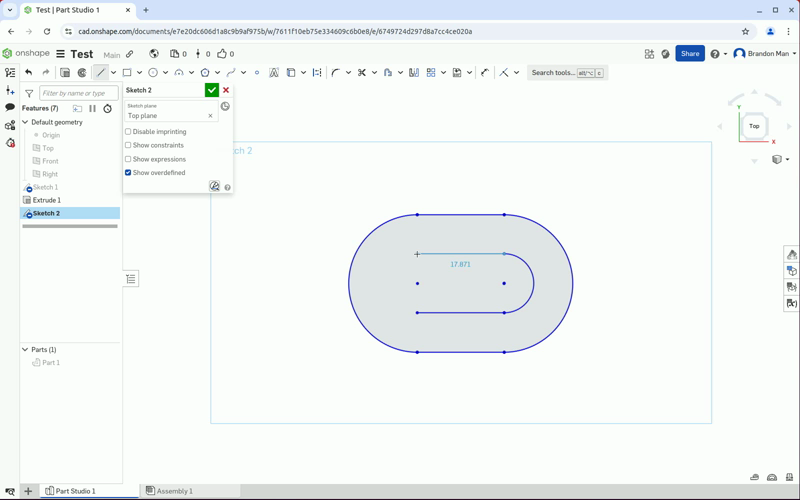
key_up(shift)
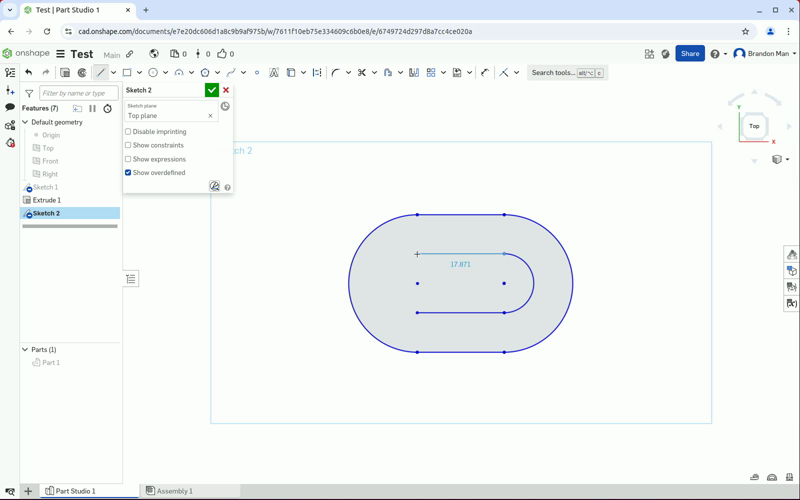
key(esc)
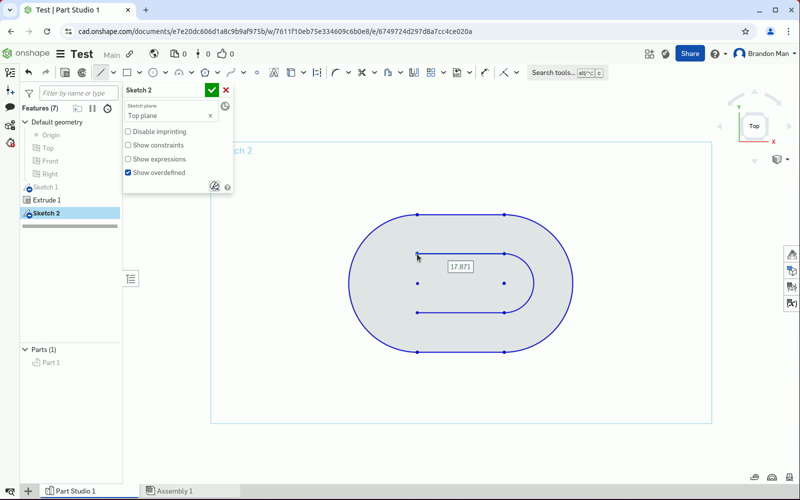
key(a)
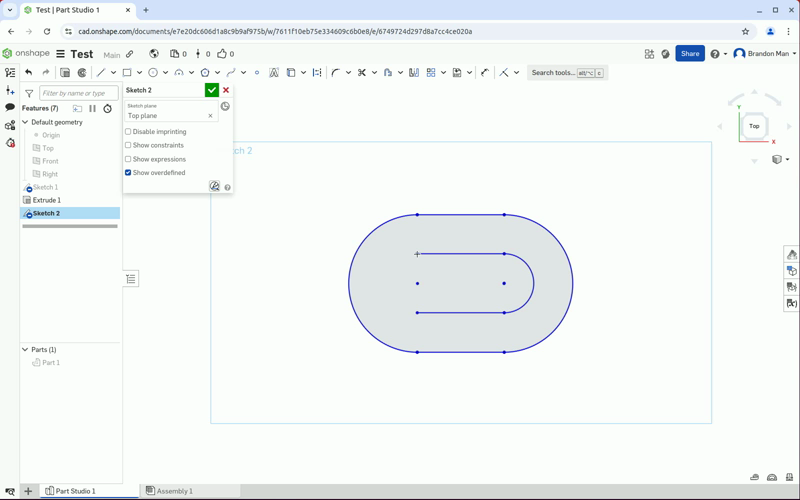
mouse_move(417, 253)
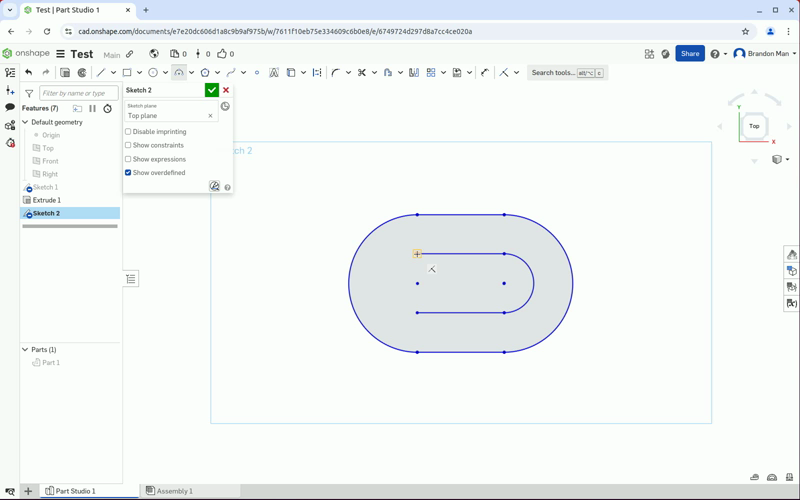
click(417, 253)
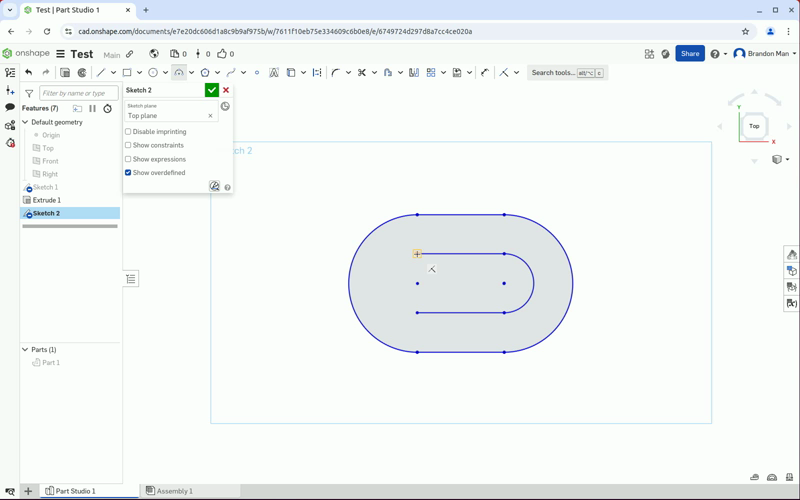
mouse_move(417, 312)
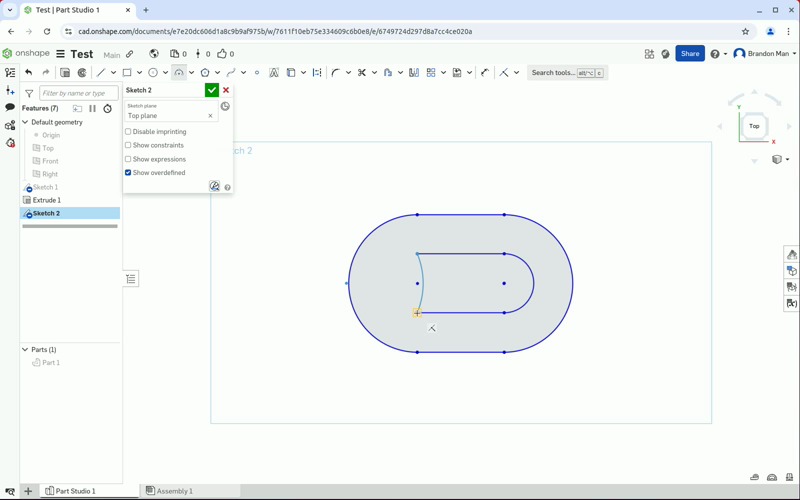
click(417, 312)
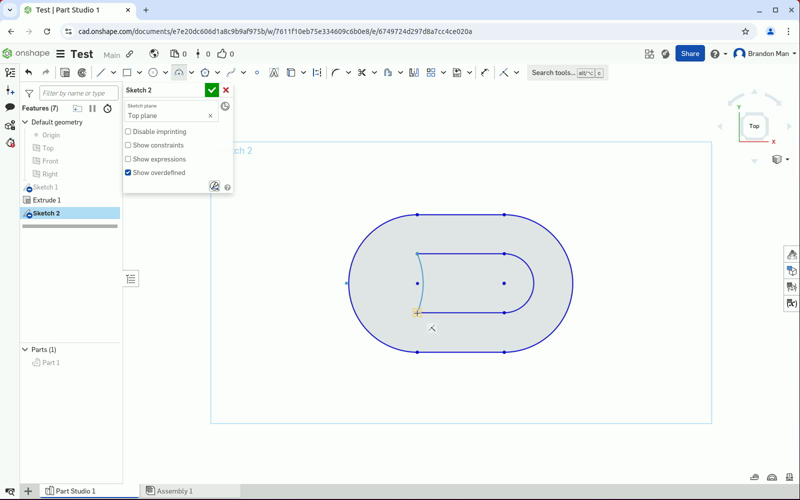
key_down(shift)
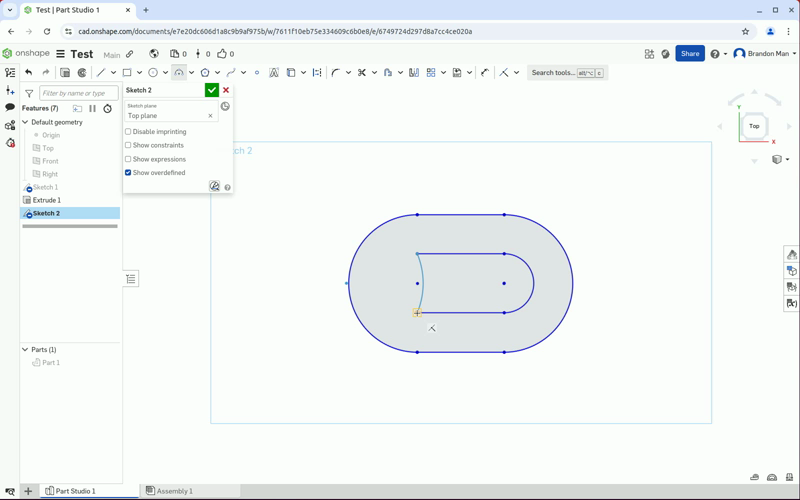
mouse_move(387, 283)
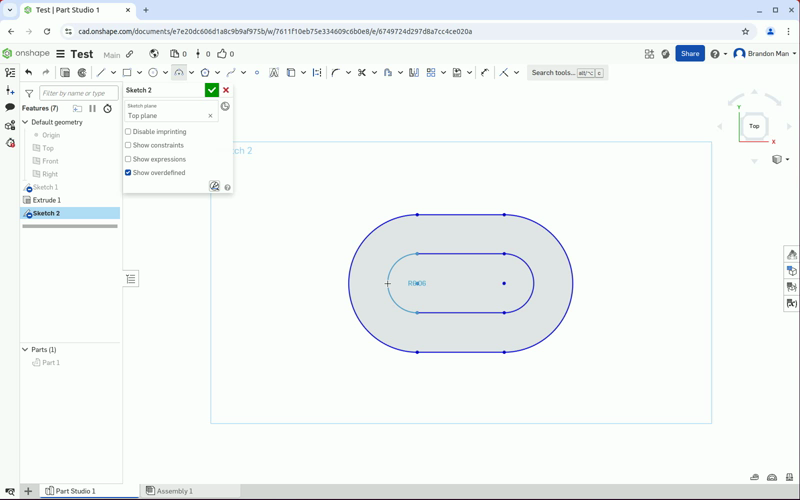
click(387, 283)
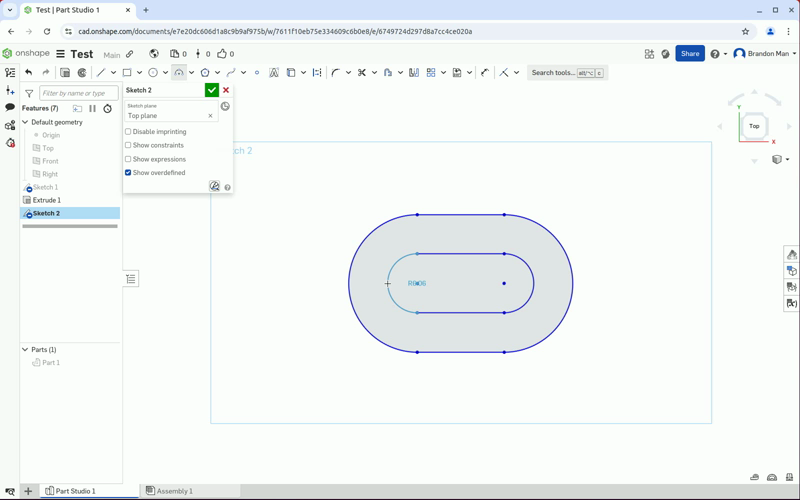
key_up(shift)
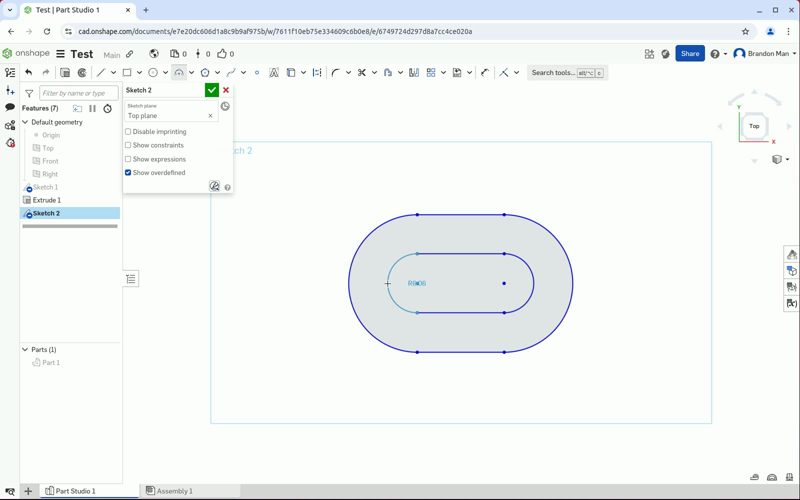
key(esc)
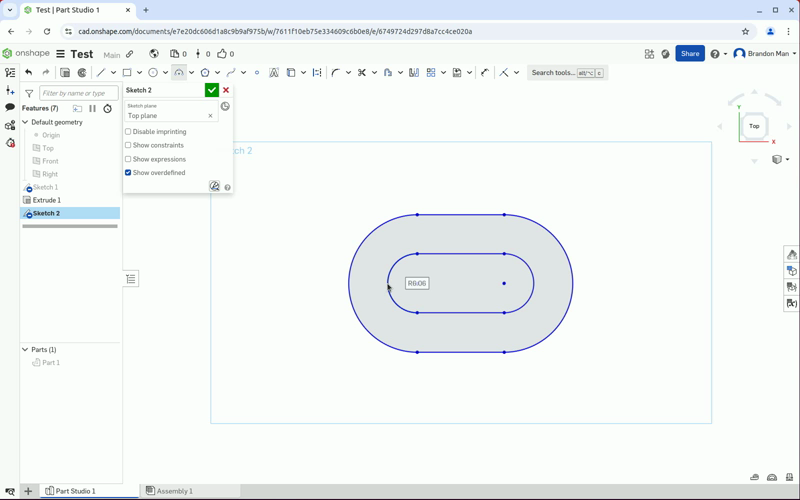
mouse_move(558, 276)
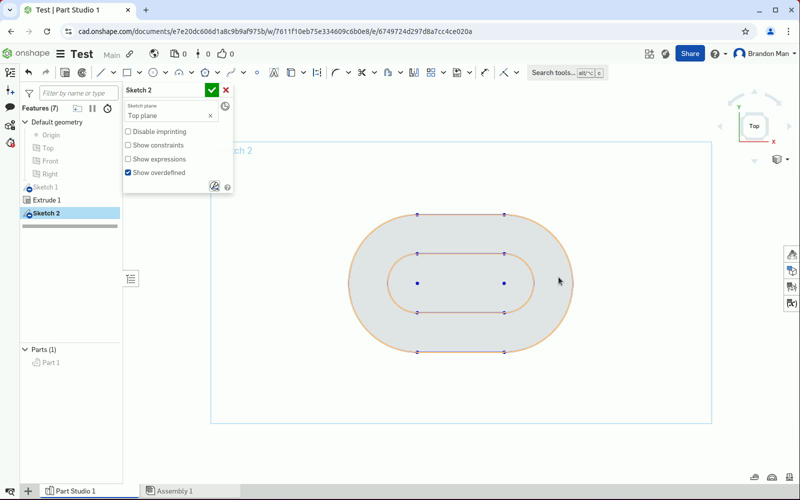
click(558, 276)
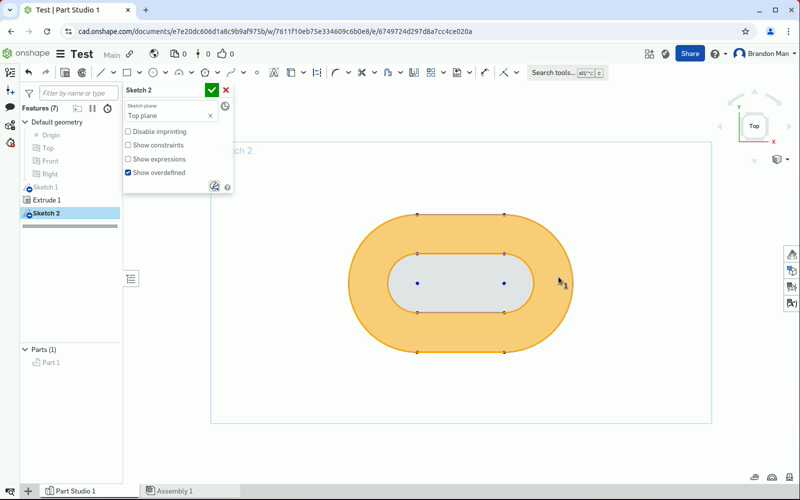
mouse_move(73, 352)
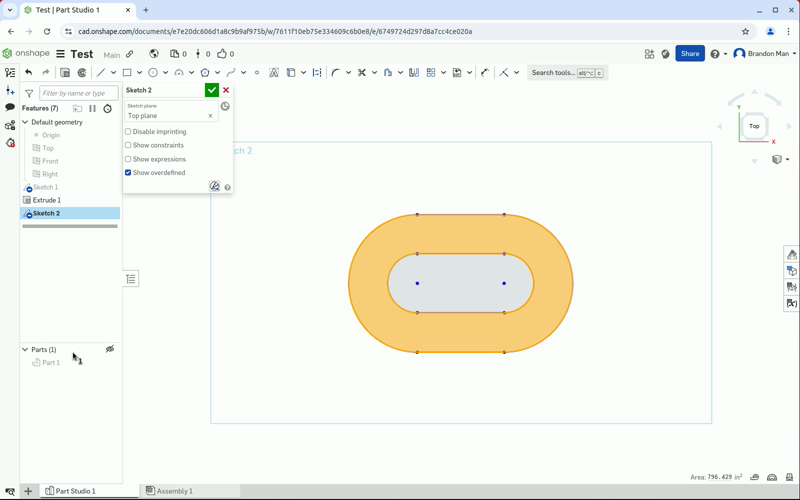
key(shift+y)
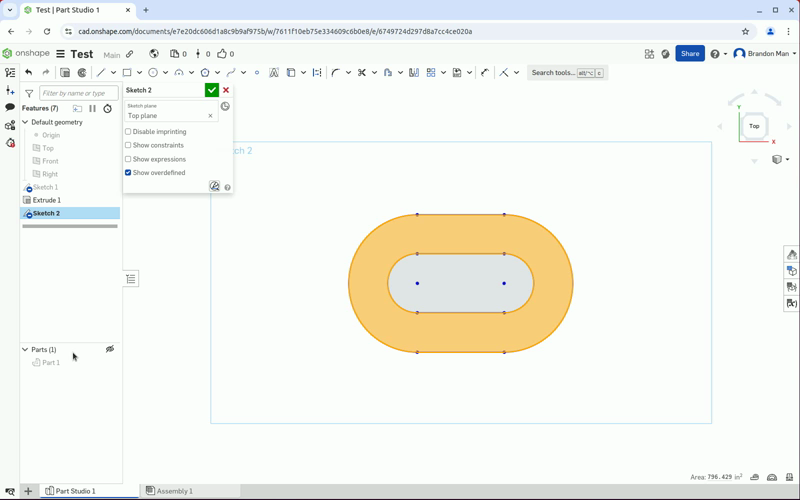
key(shift+e)
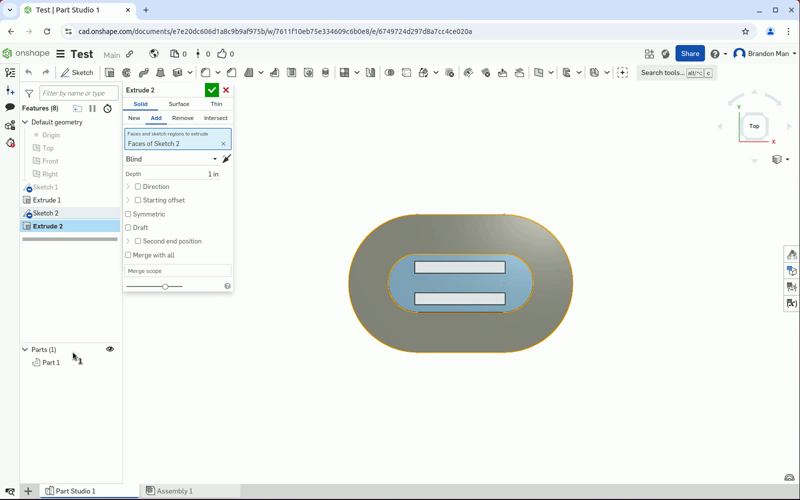
mouse_move(143, 106)
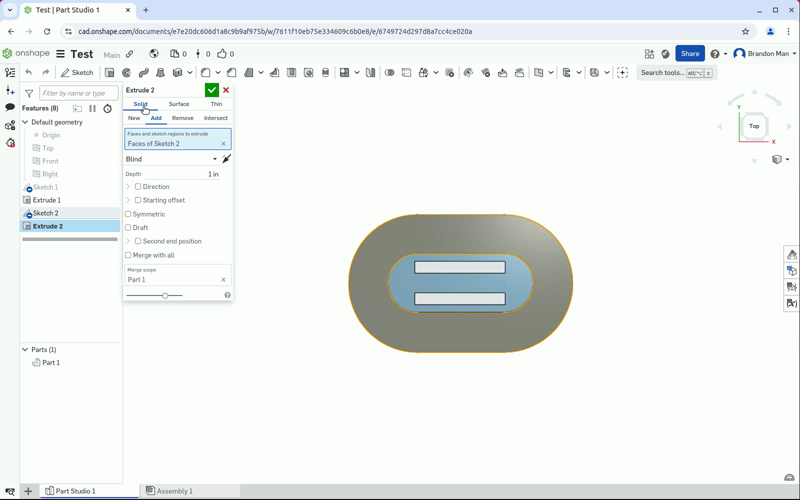
click(143, 106)
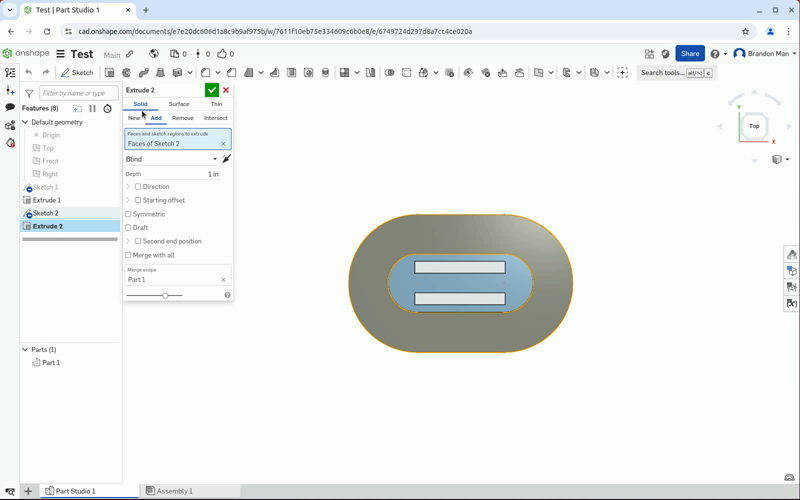
mouse_move(137, 120)
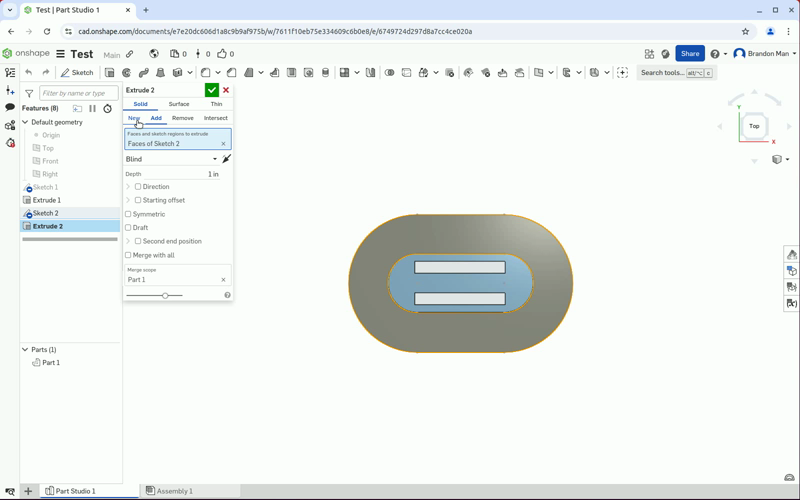
click(137, 120)
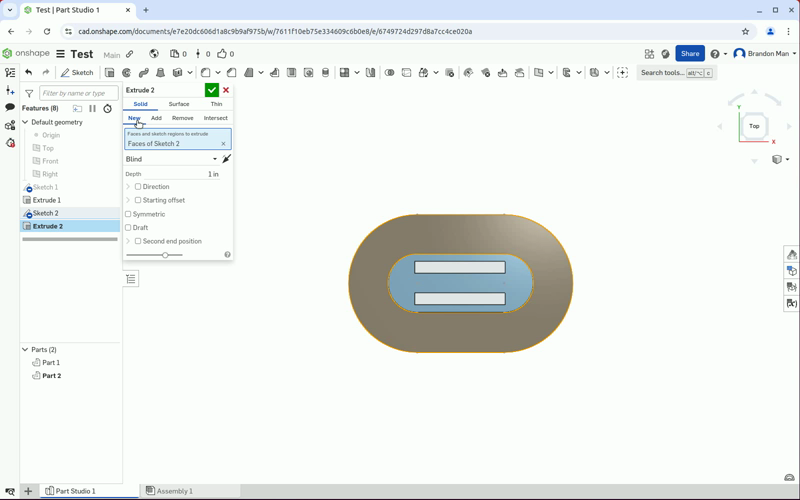
key(tab, 4)
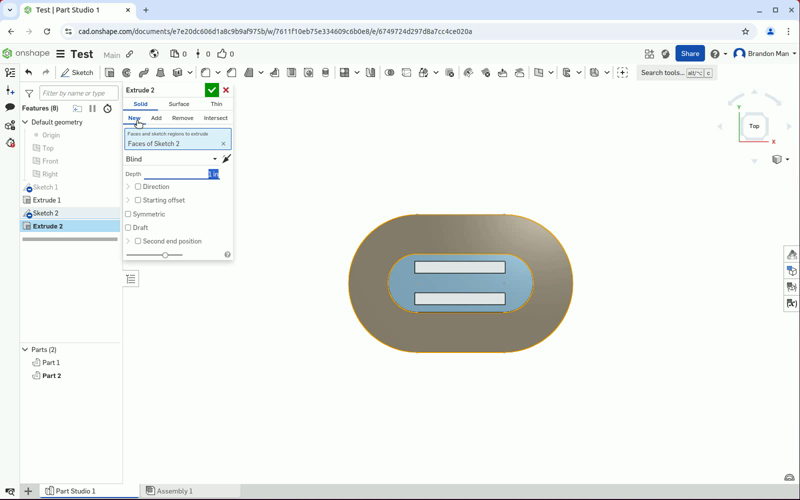
text(1.685)
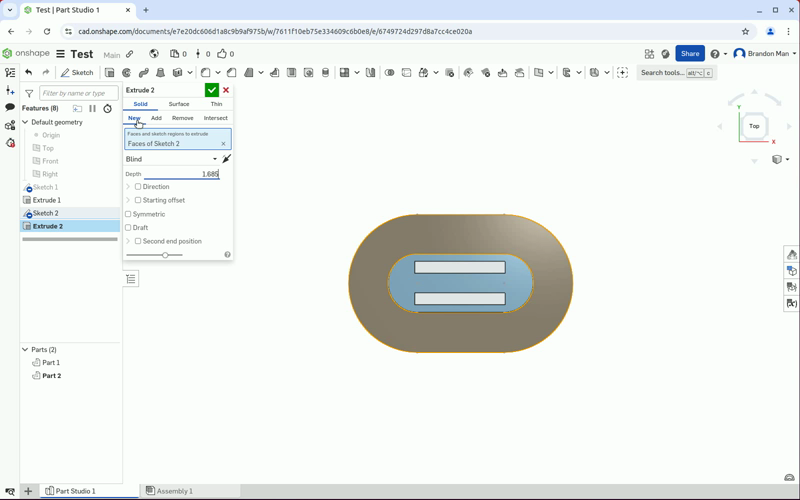
key(enter)
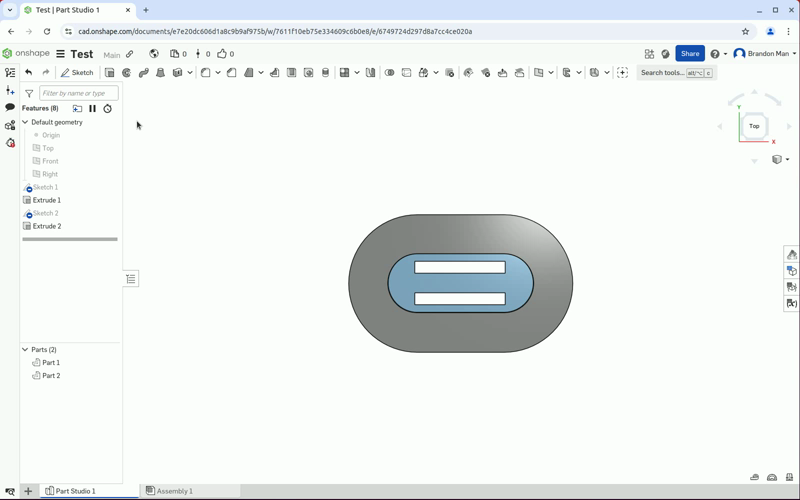
key(shift+h)
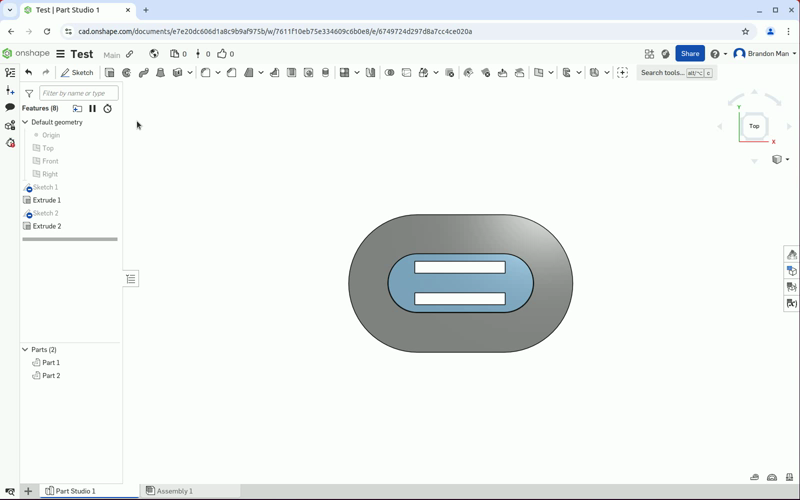
key(shift+h)
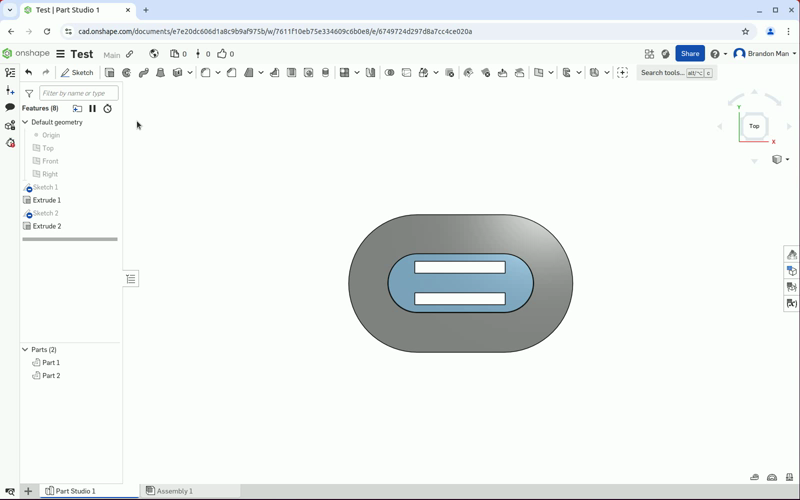
mouse_move(73, 189)
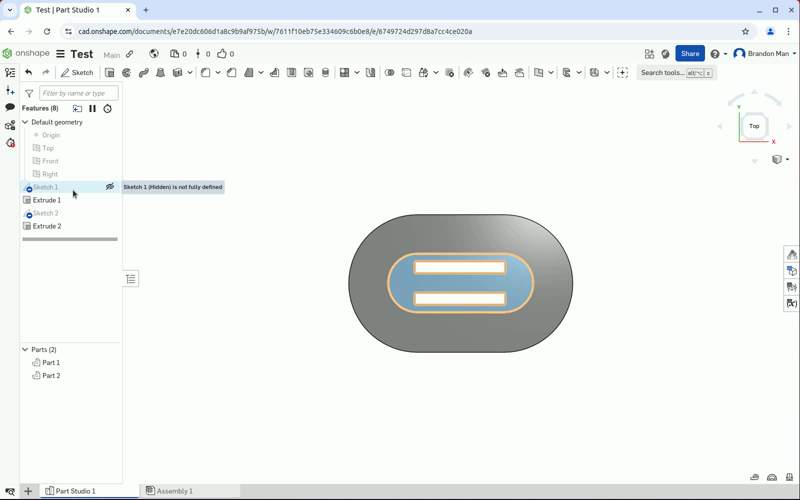
click(73, 189)
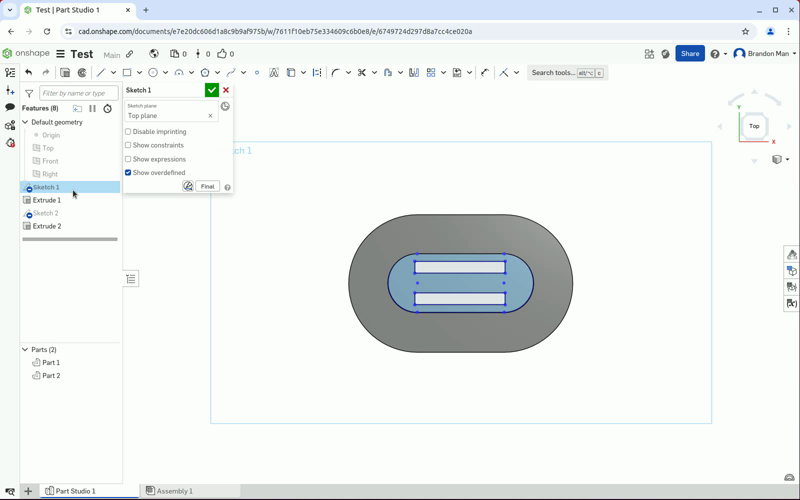
mouse_move(229, 92)
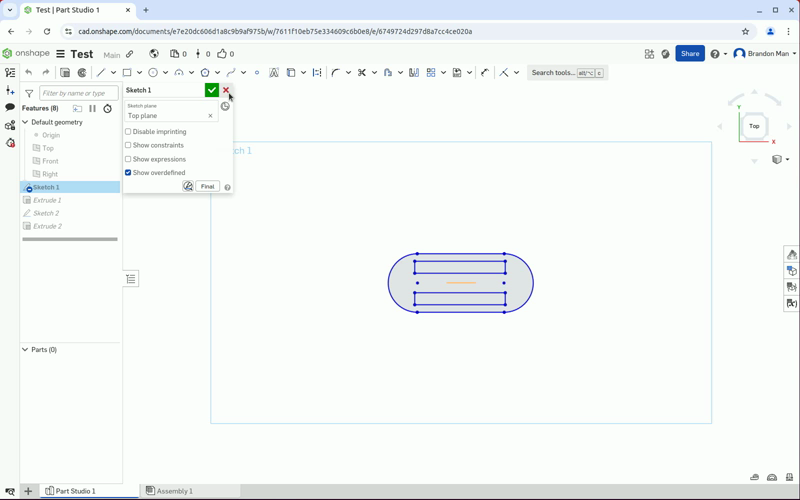
click(229, 92)
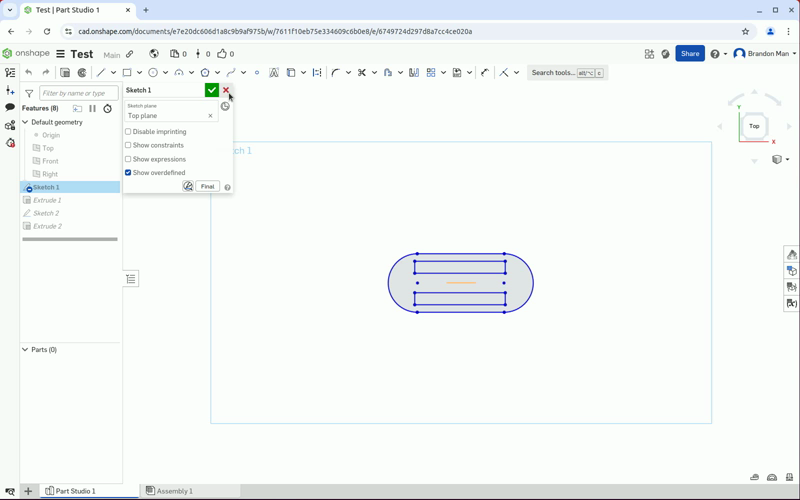
key(shift+s)
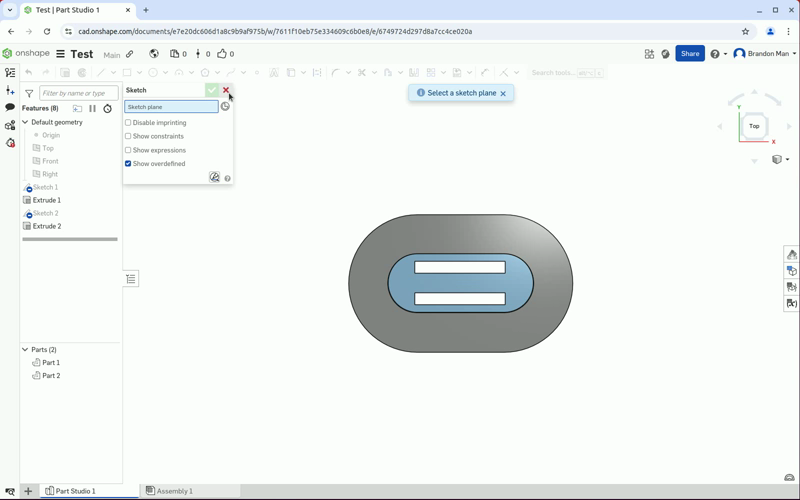
mouse_move(73, 150)
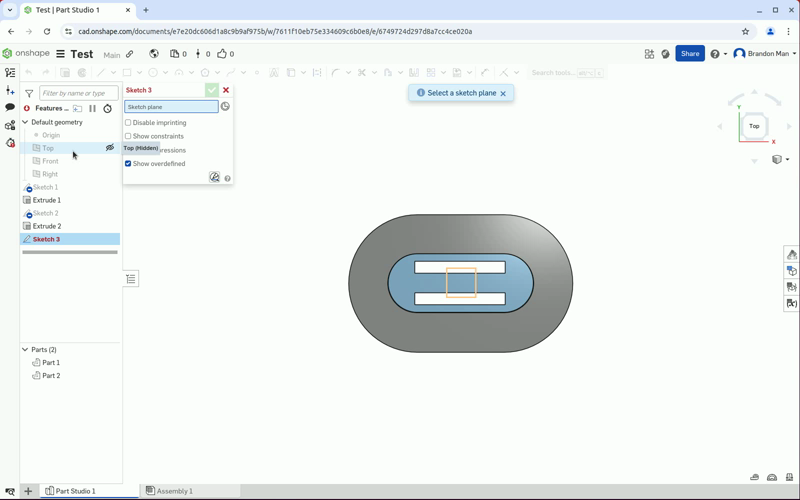
click(73, 150)
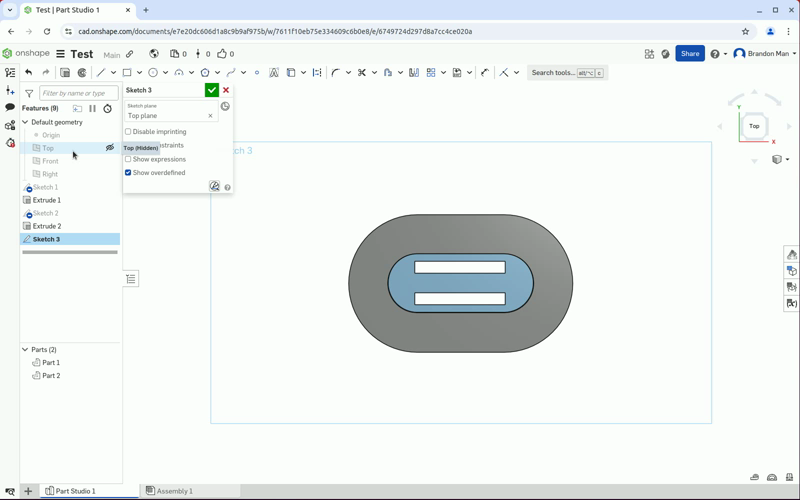
mouse_move(73, 352)
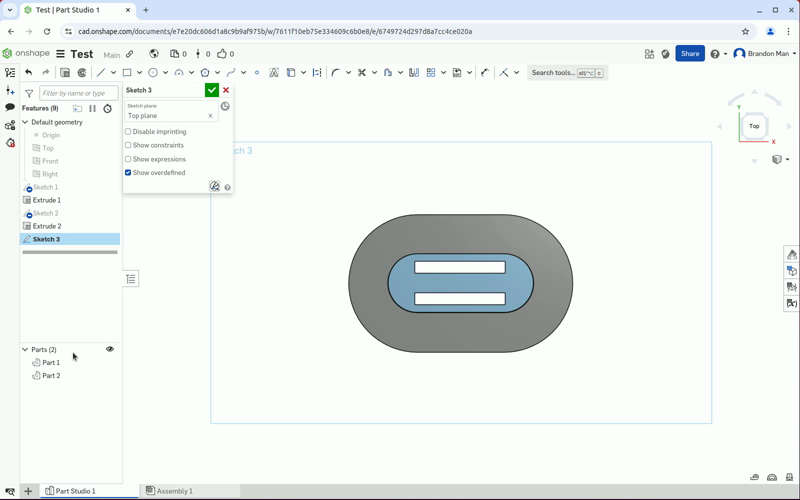
key(y)
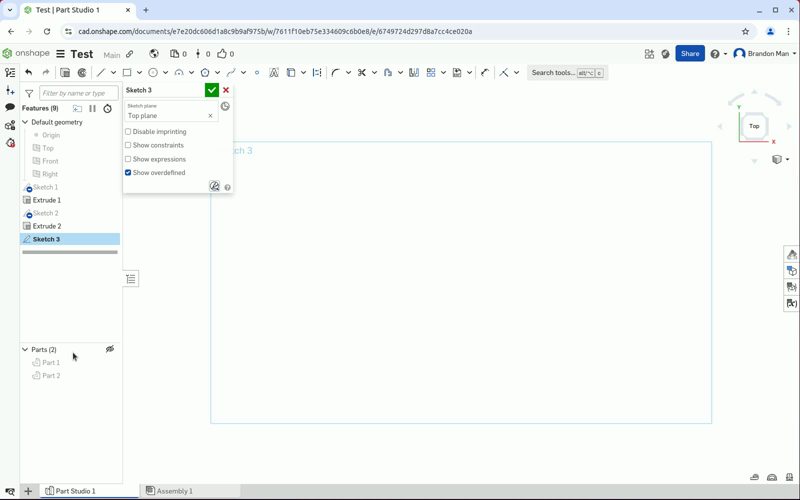
key(l)
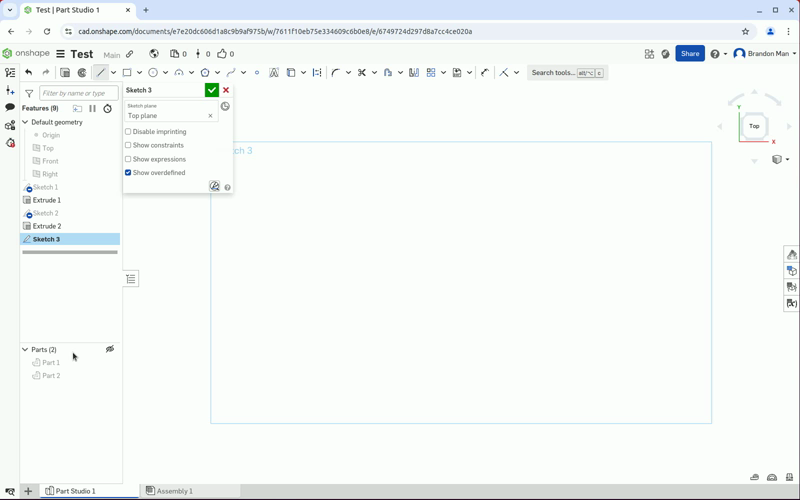
key_down(shift)
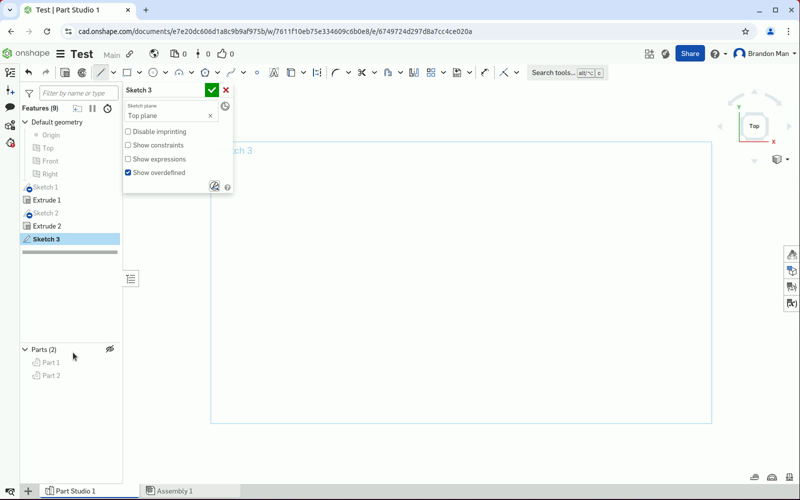
mouse_move(417, 312)
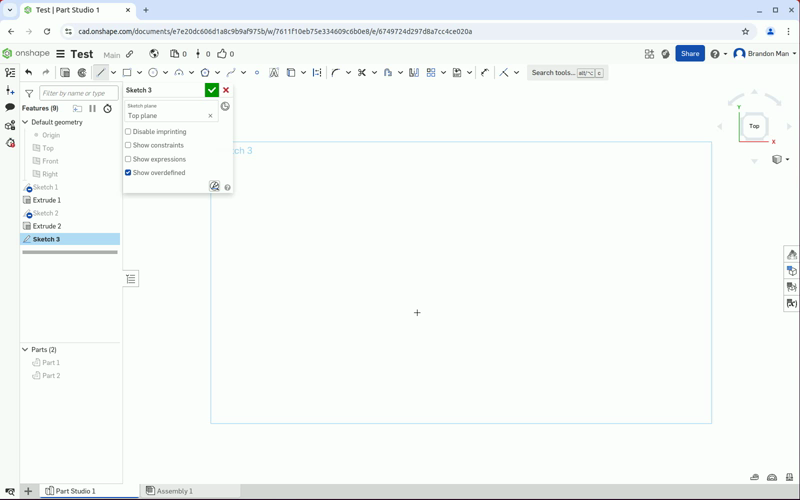
click(417, 312)
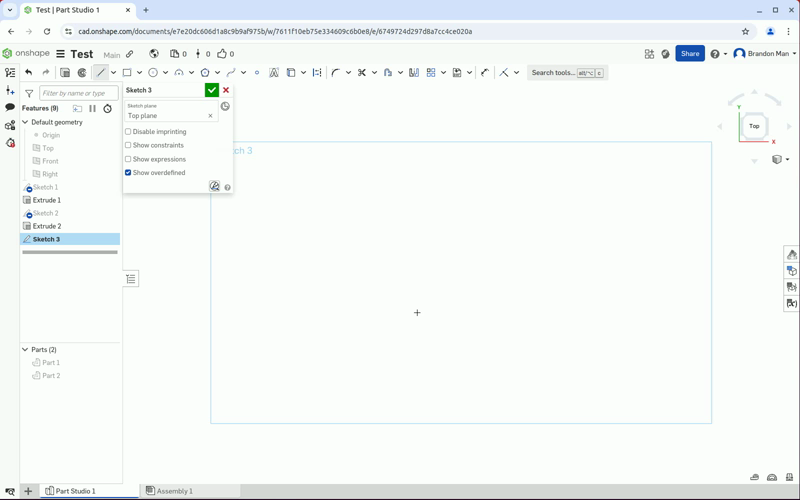
key_up(shift)
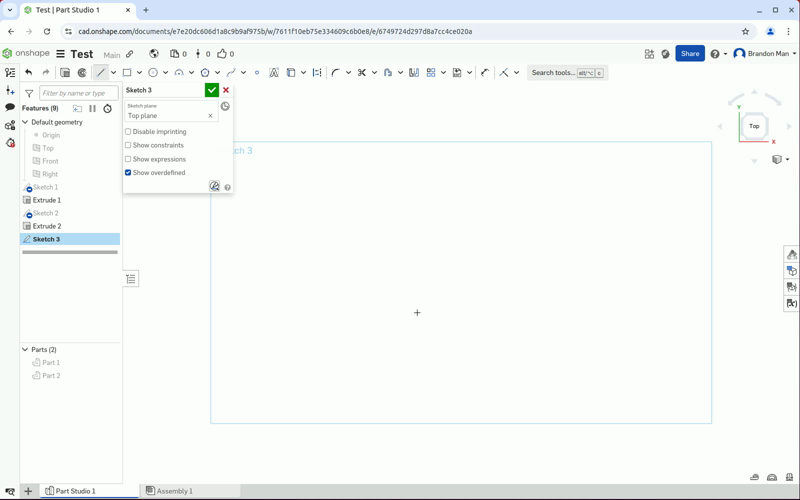
key_down(shift)
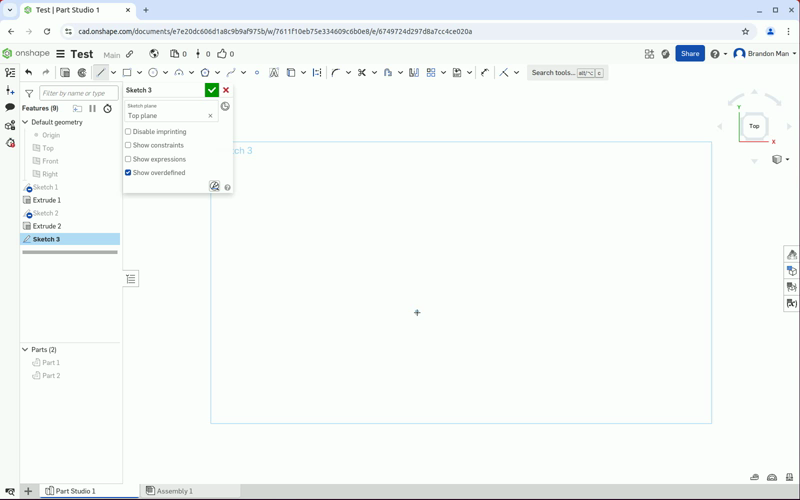
mouse_move(504, 312)
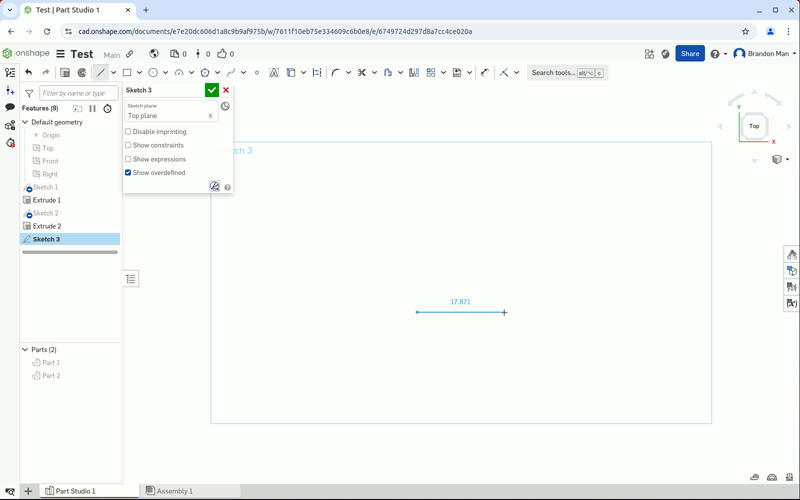
click(504, 312)
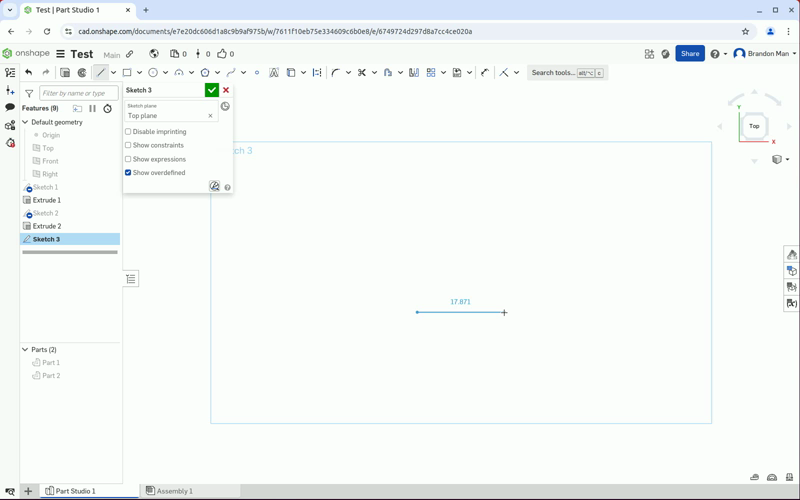
key_up(shift)
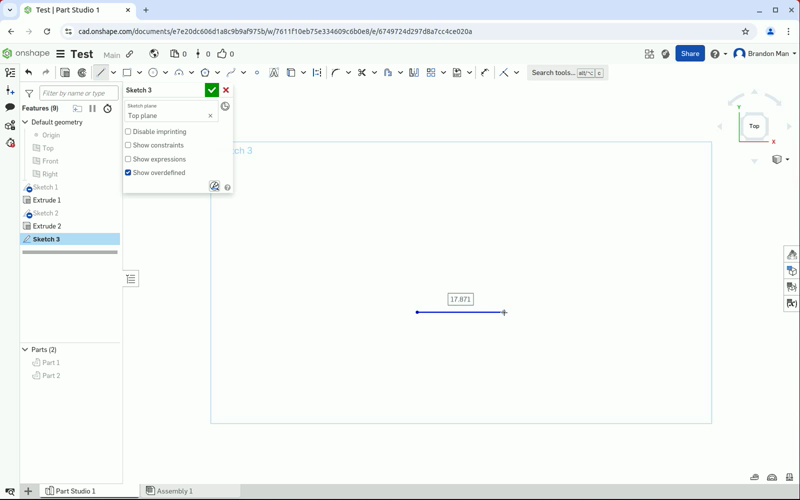
key(esc)
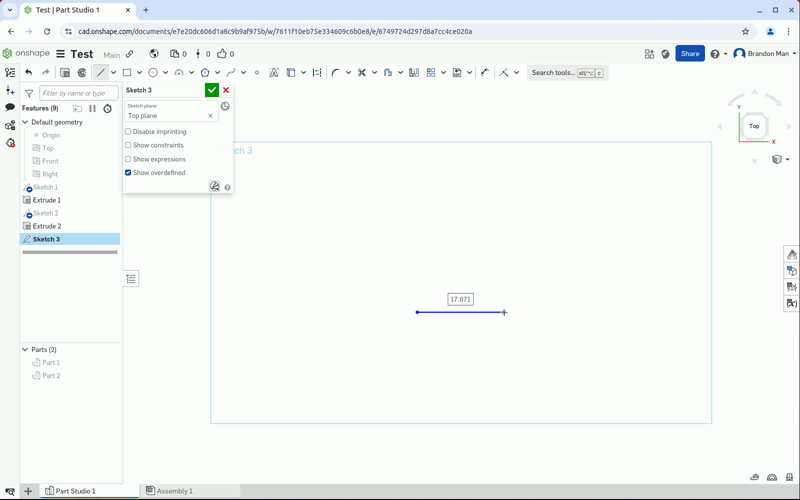
key(a)
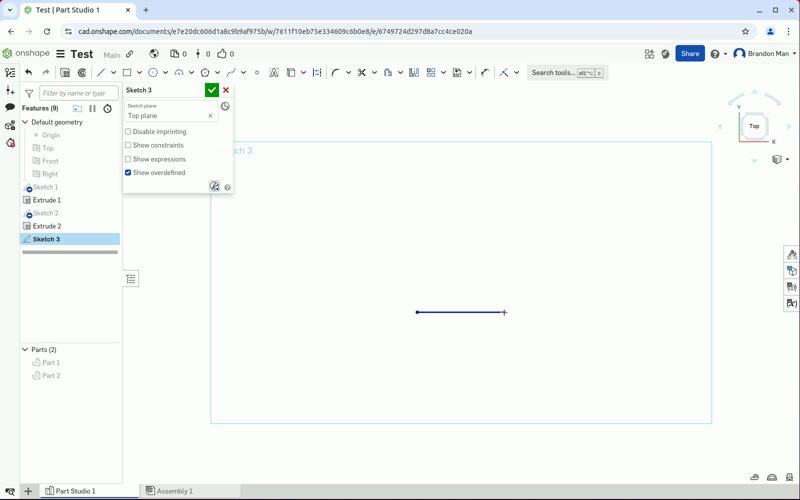
mouse_move(504, 312)
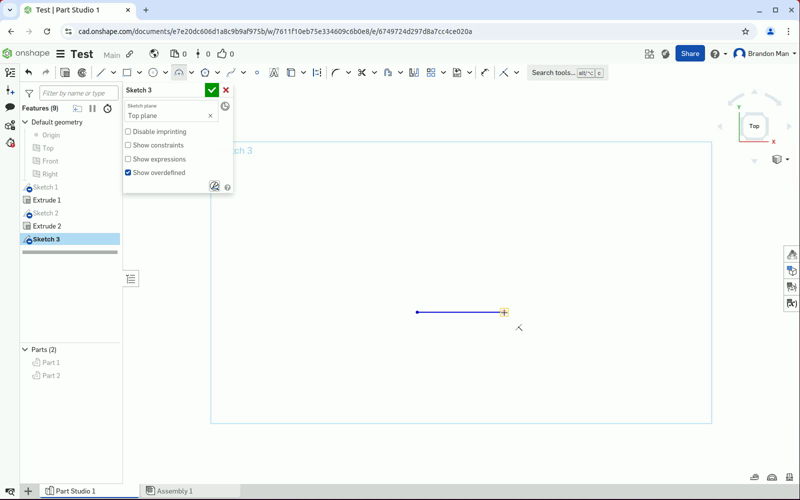
click(504, 312)
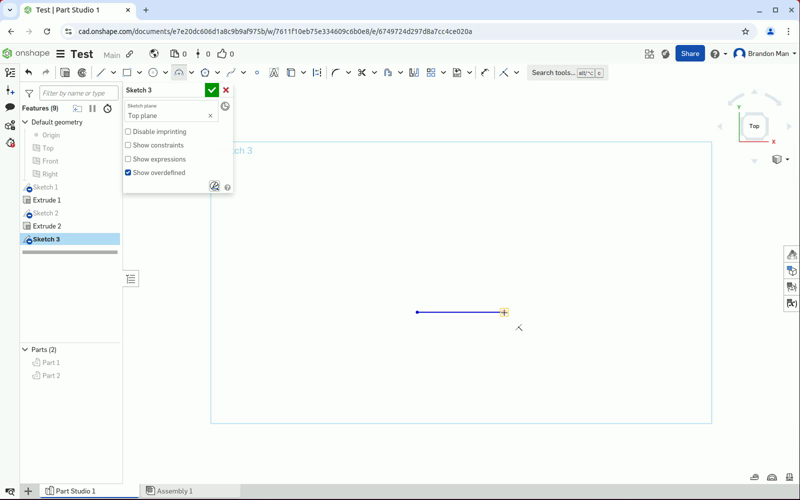
key_down(shift)
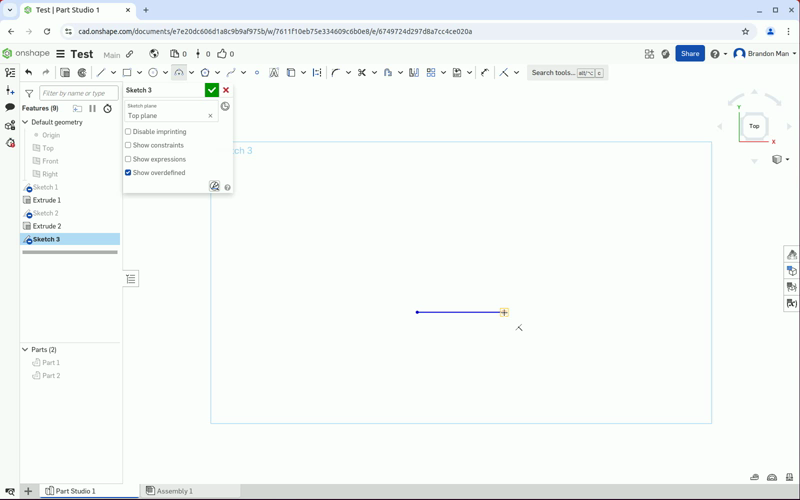
mouse_move(504, 253)
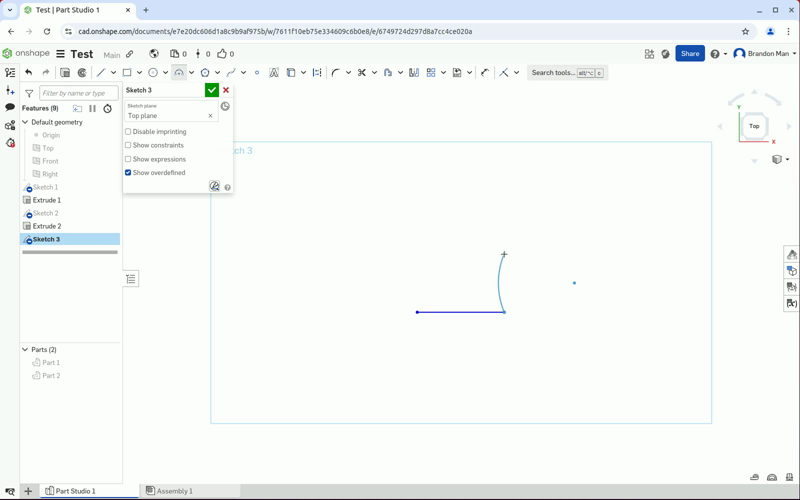
click(504, 253)
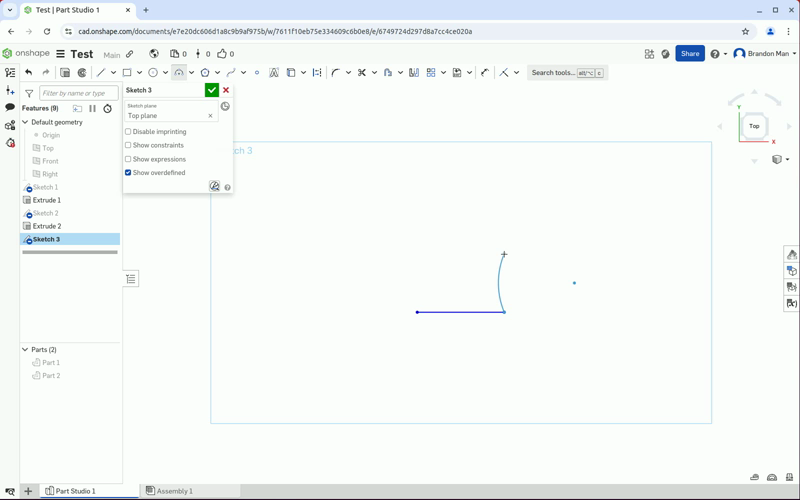
mouse_move(533, 282)
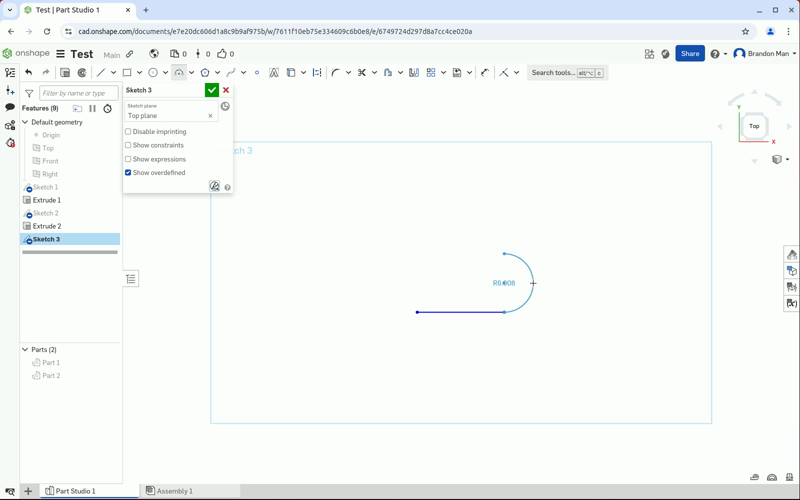
click(533, 282)
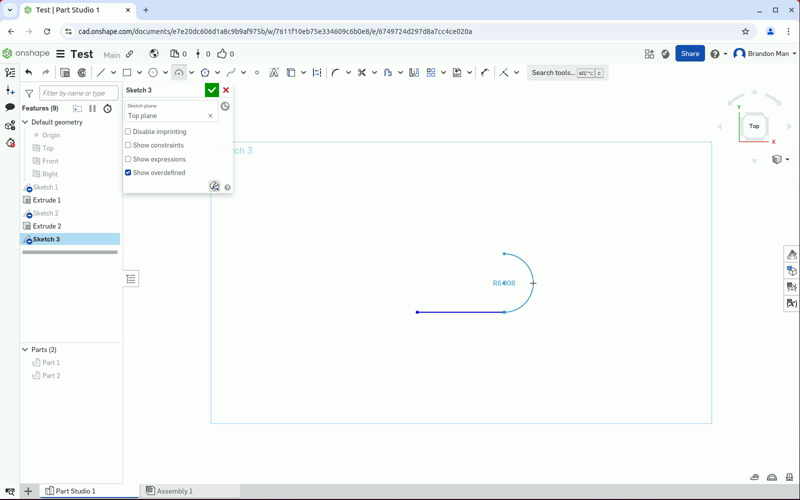
key_up(shift)
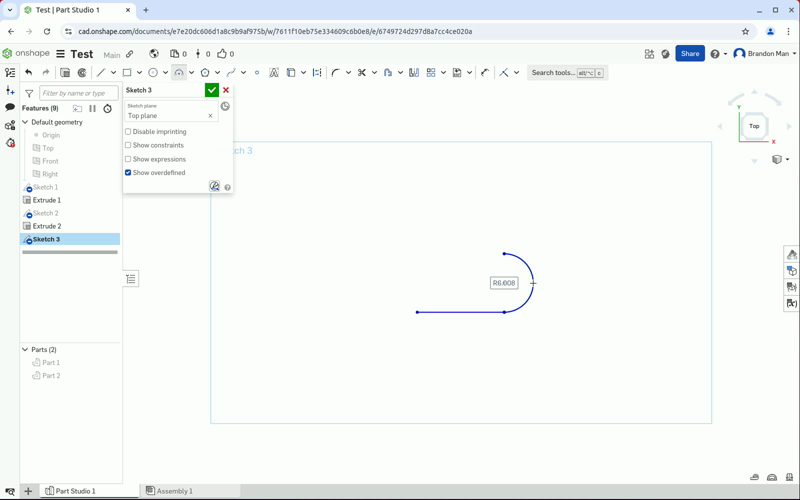
key(esc)
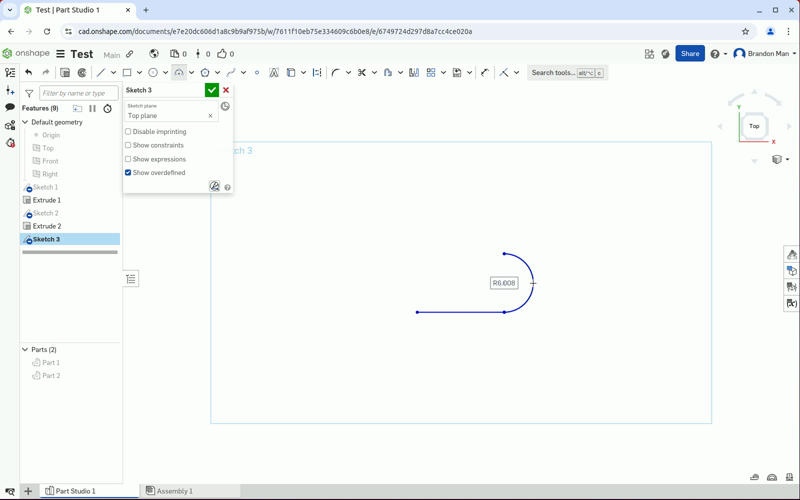
key(l)
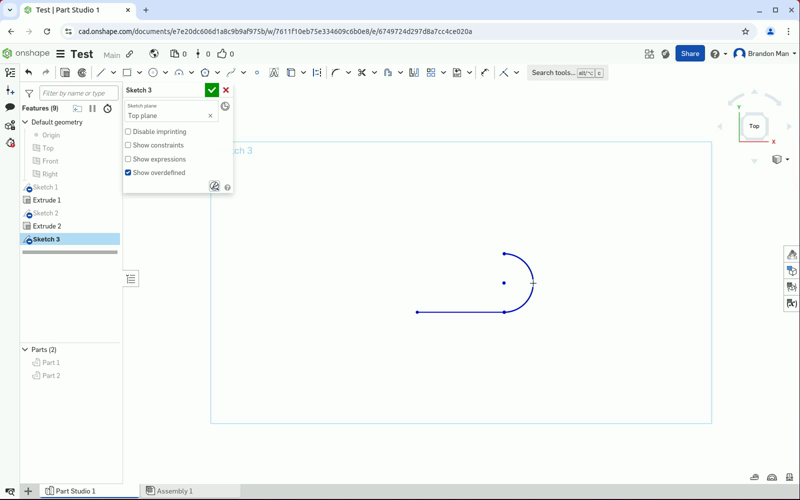
mouse_move(504, 253)
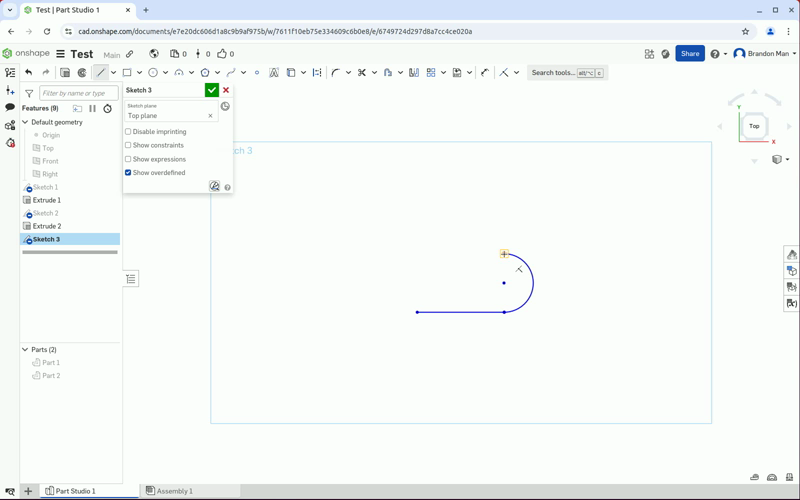
click(504, 253)
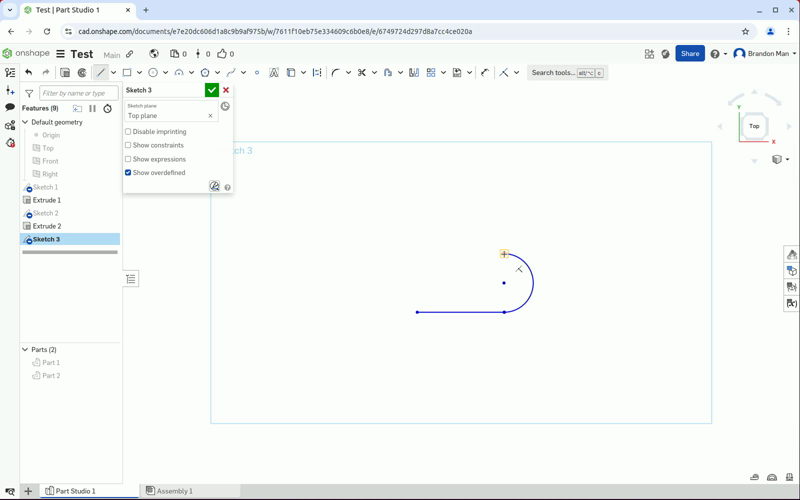
key_down(shift)
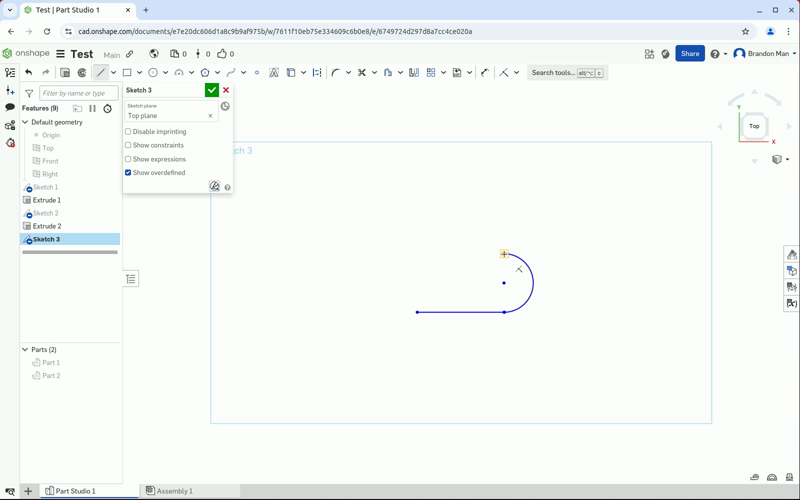
mouse_move(417, 253)
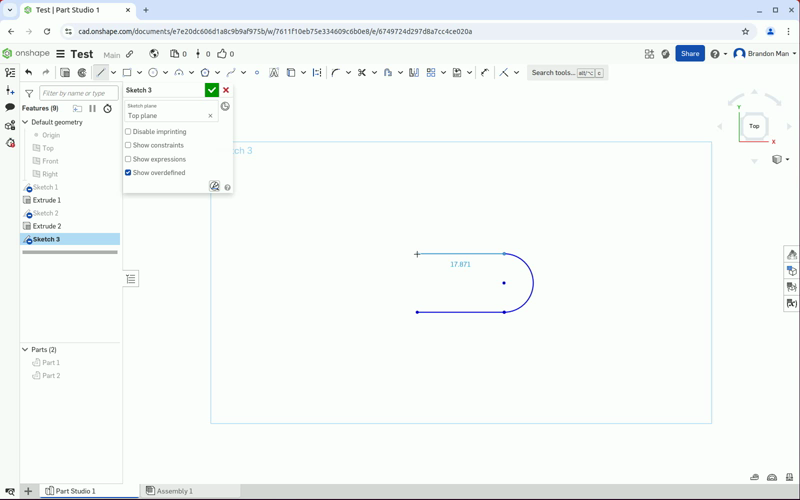
click(417, 253)
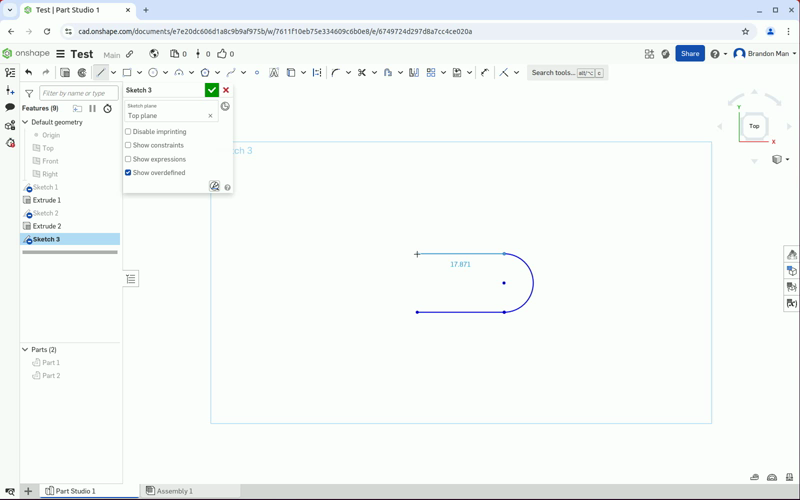
key_up(shift)
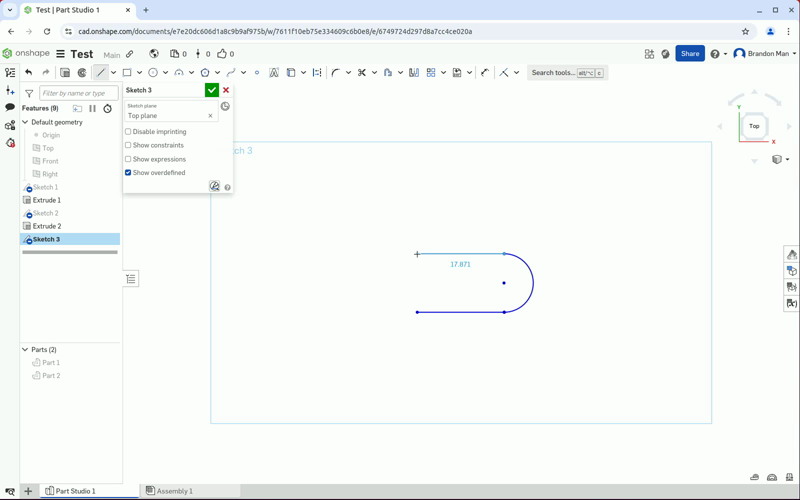
key(esc)
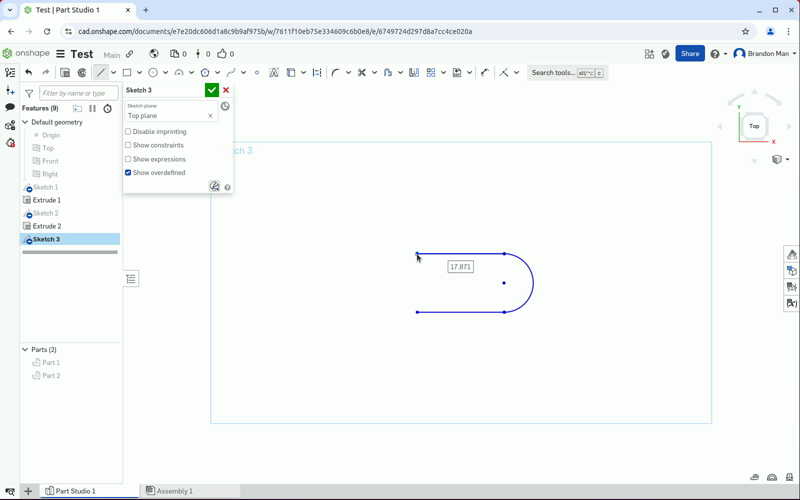
key(a)
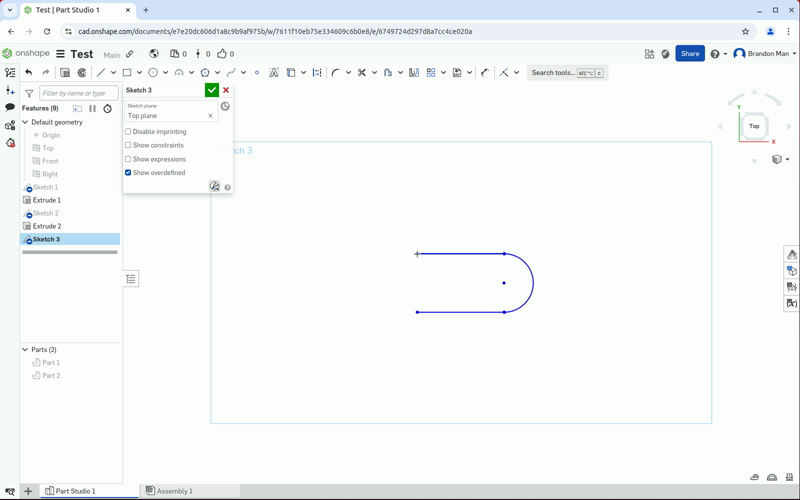
mouse_move(417, 253)
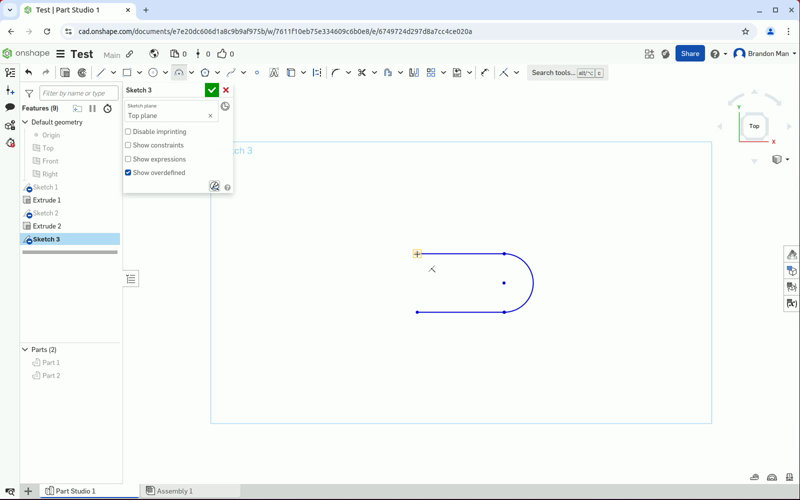
click(417, 253)
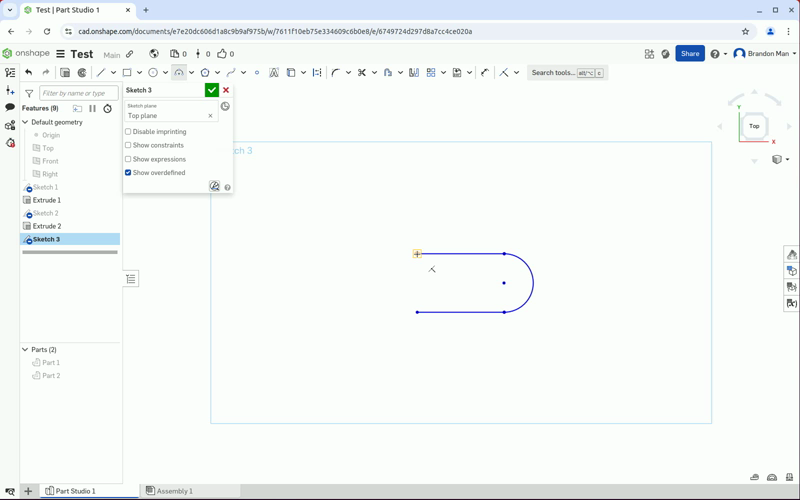
mouse_move(417, 312)
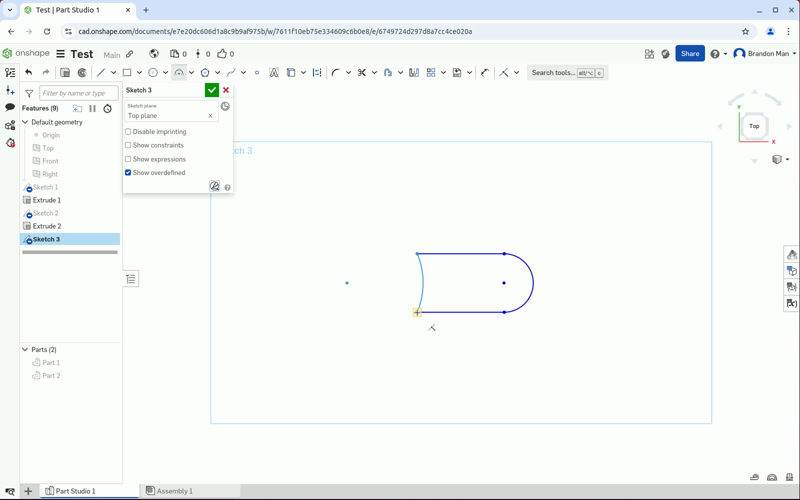
click(417, 312)
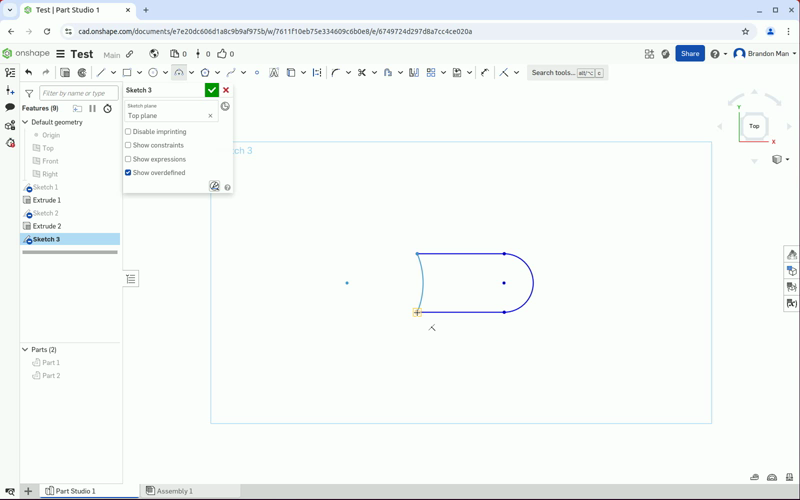
key_down(shift)
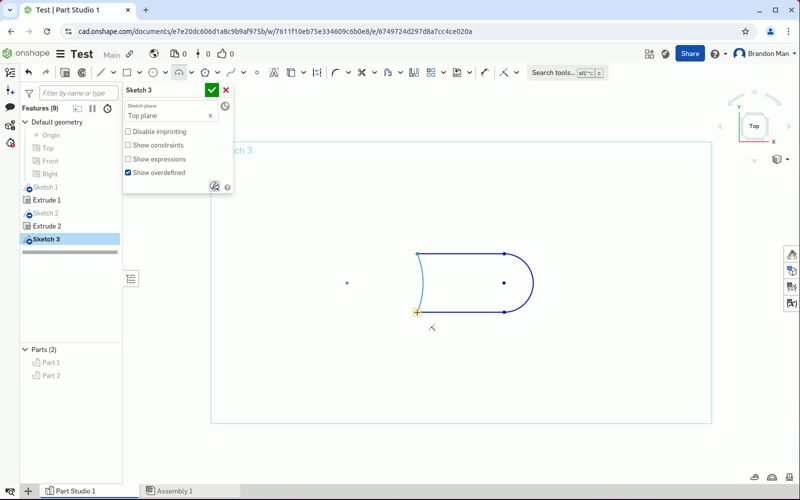
mouse_move(388, 282)
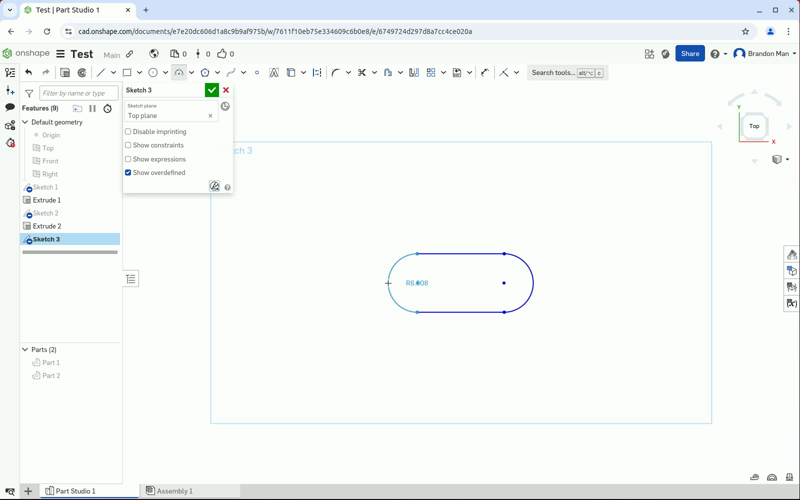
click(388, 282)
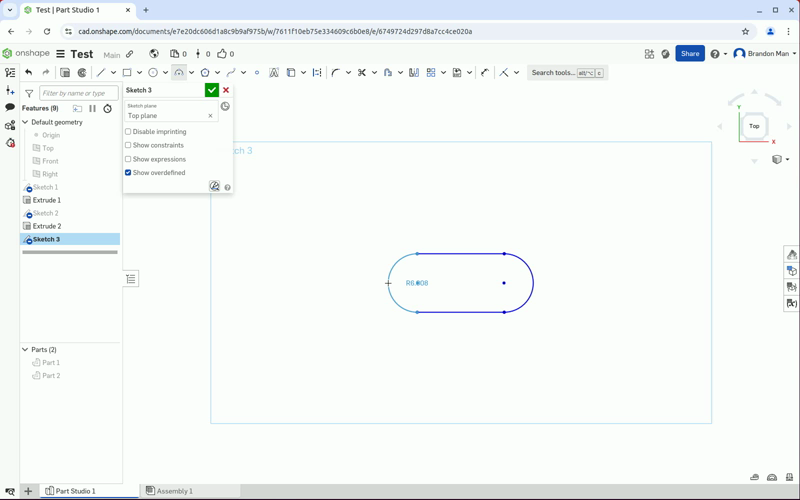
key_up(shift)
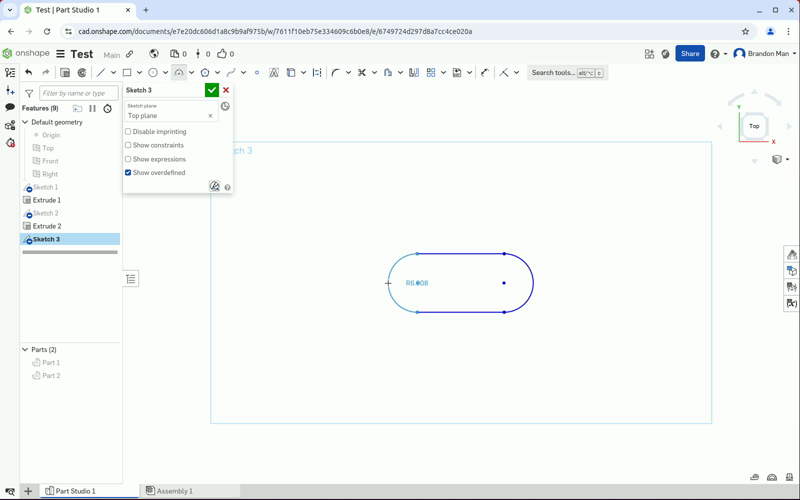
key(esc)
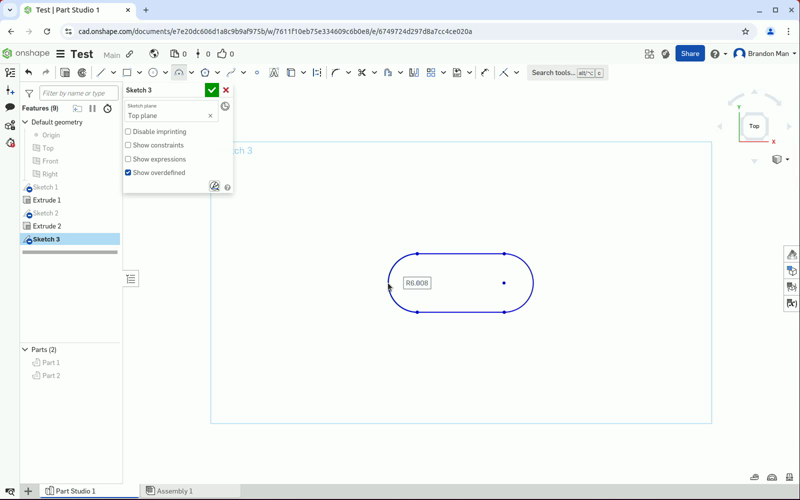
key(l)
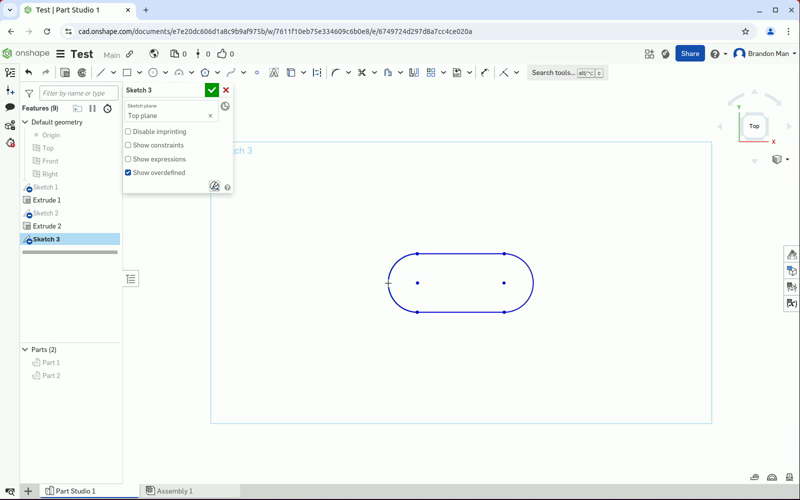
key_down(shift)
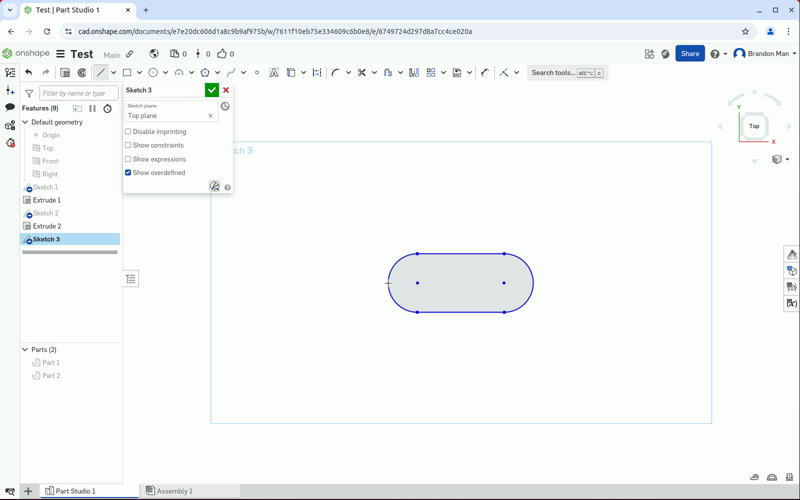
mouse_move(414, 304)
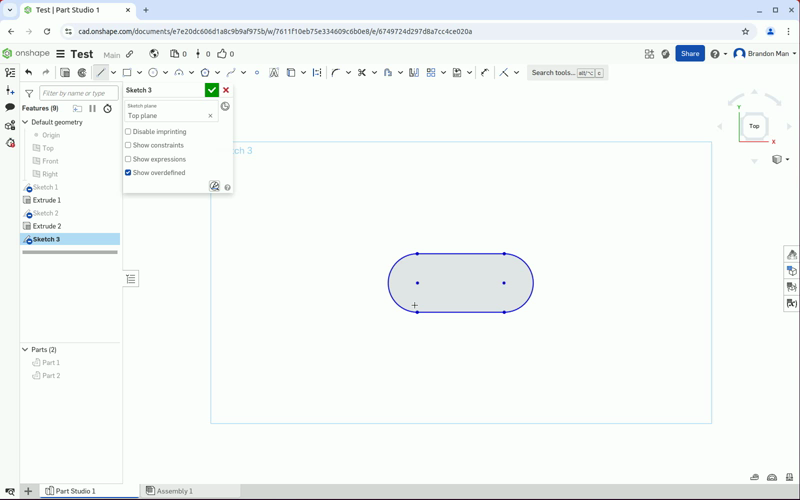
click(414, 304)
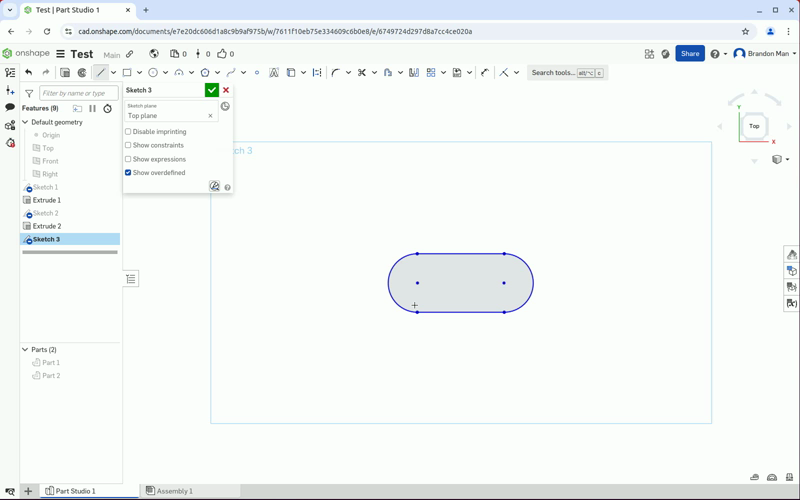
key_up(shift)
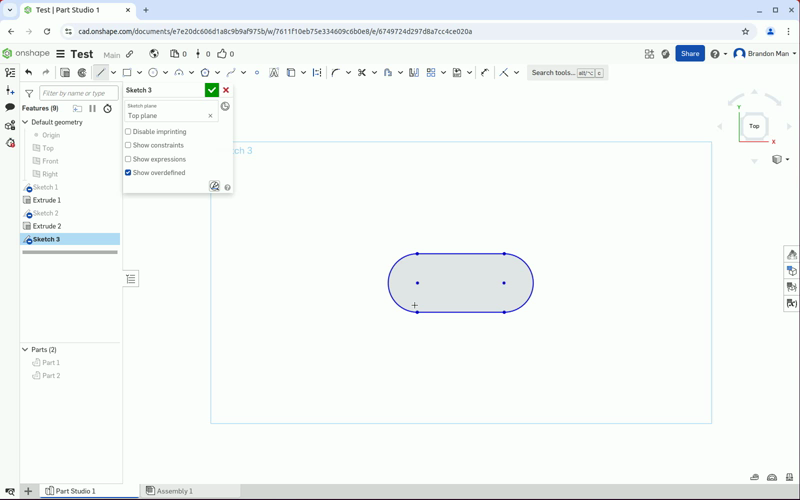
key_down(shift)
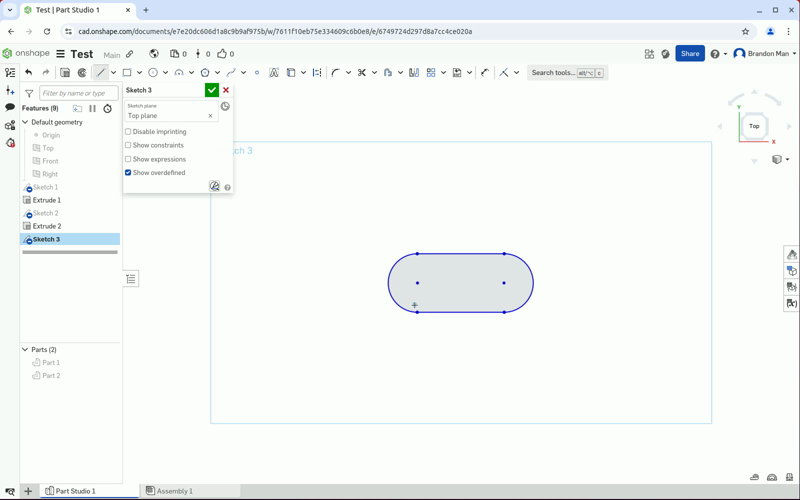
mouse_move(505, 304)
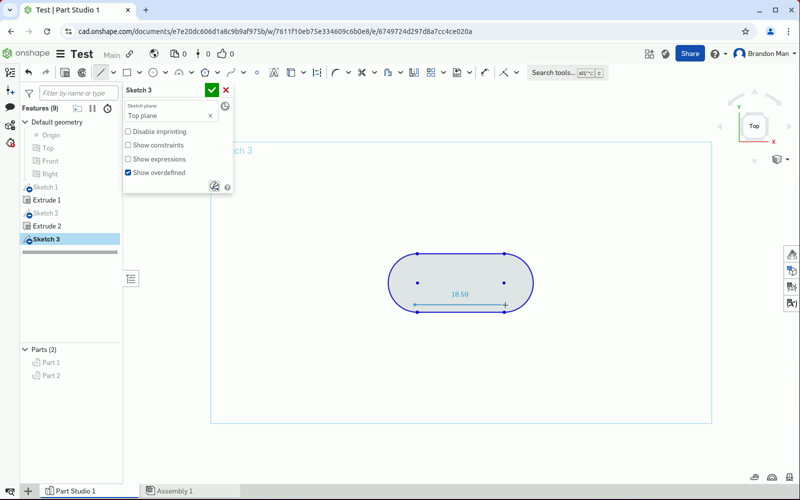
click(505, 304)
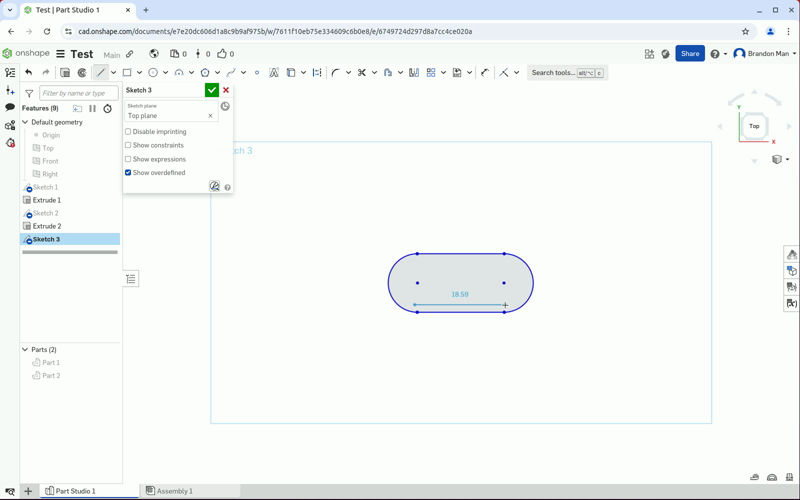
key_up(shift)
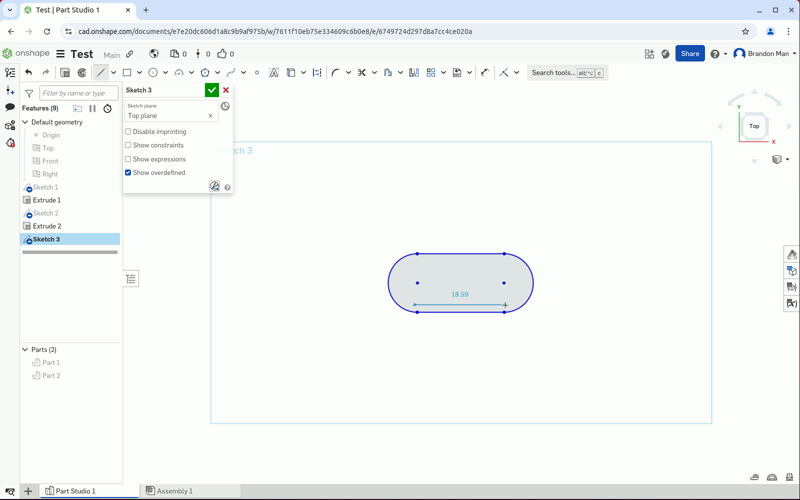
key_down(shift)
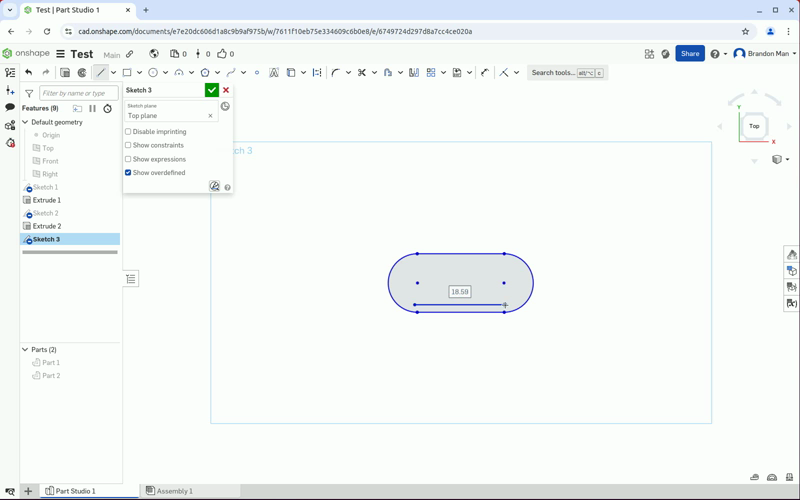
mouse_move(535, 304)
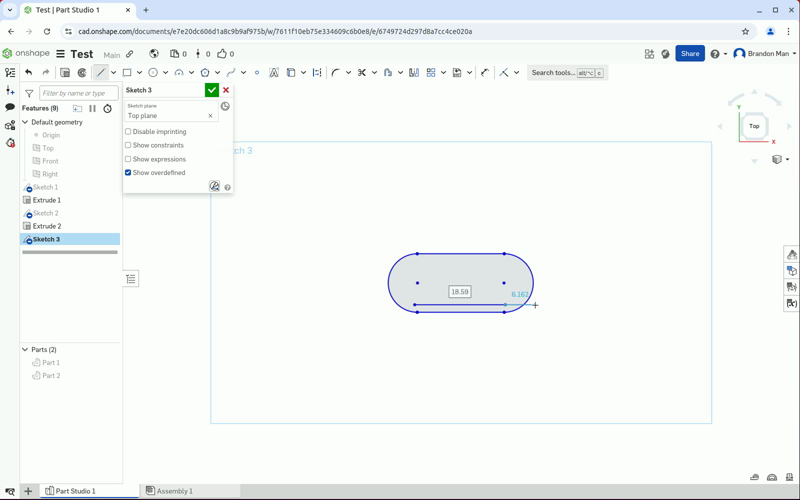
mouse_move(505, 292)
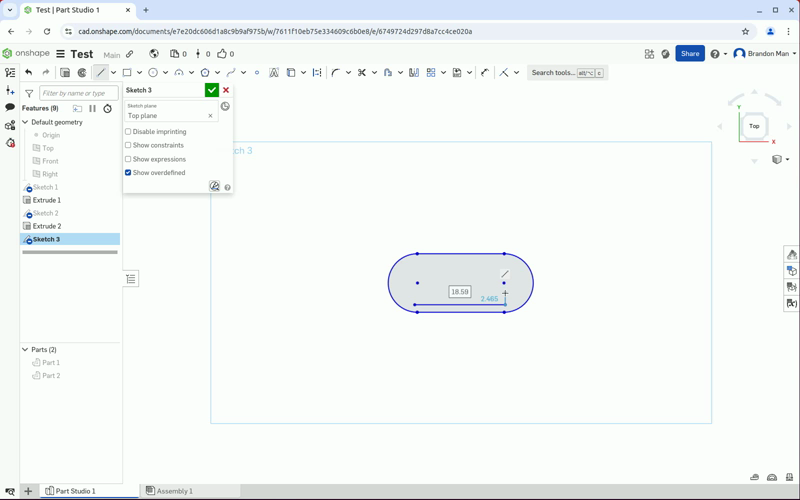
click(505, 292)
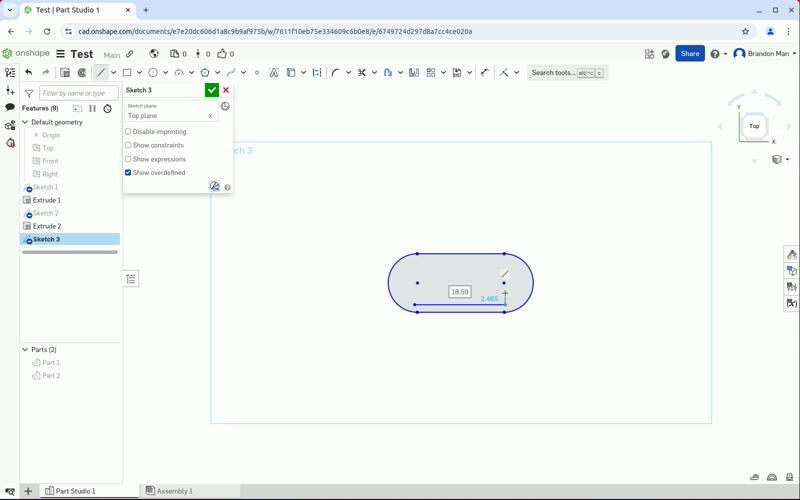
key_up(shift)
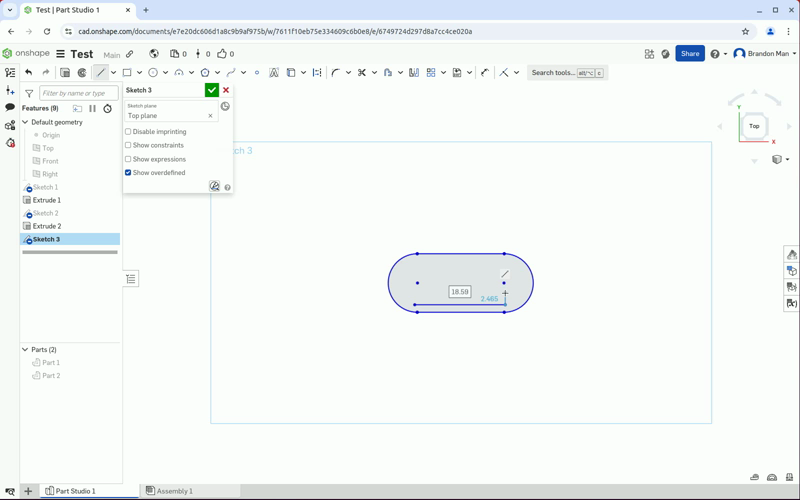
key_down(shift)
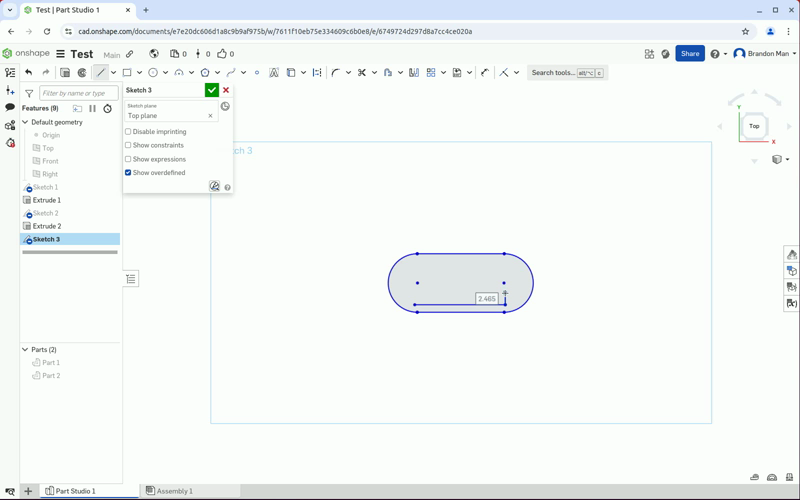
mouse_move(414, 292)
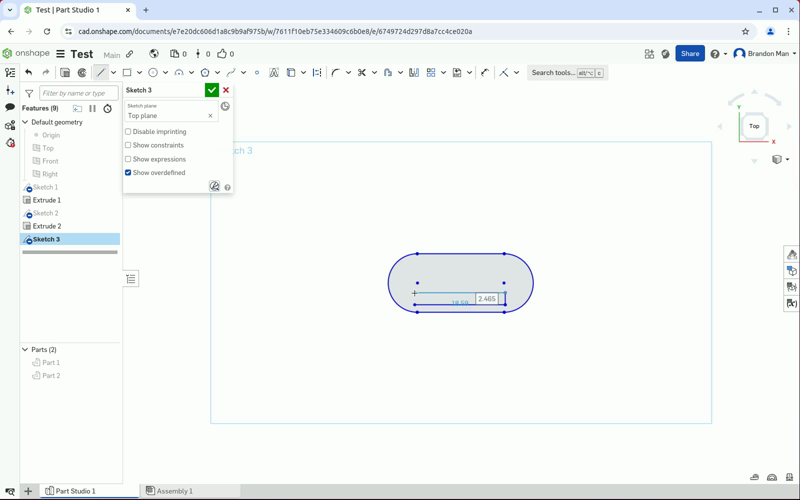
click(414, 292)
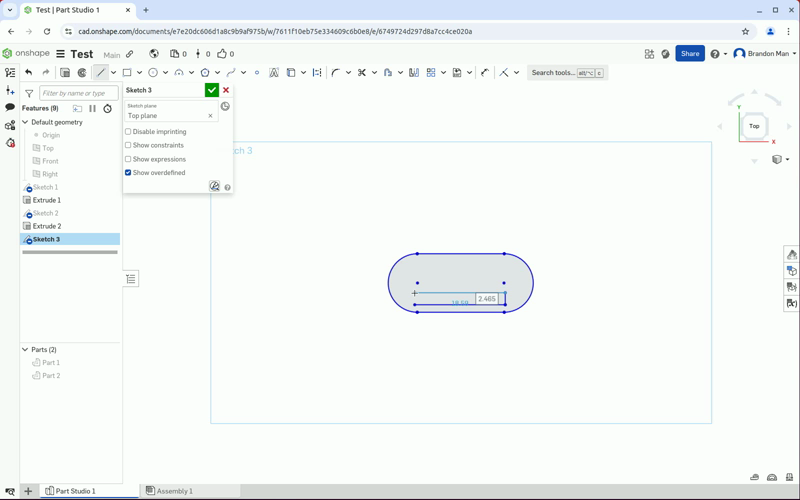
key_up(shift)
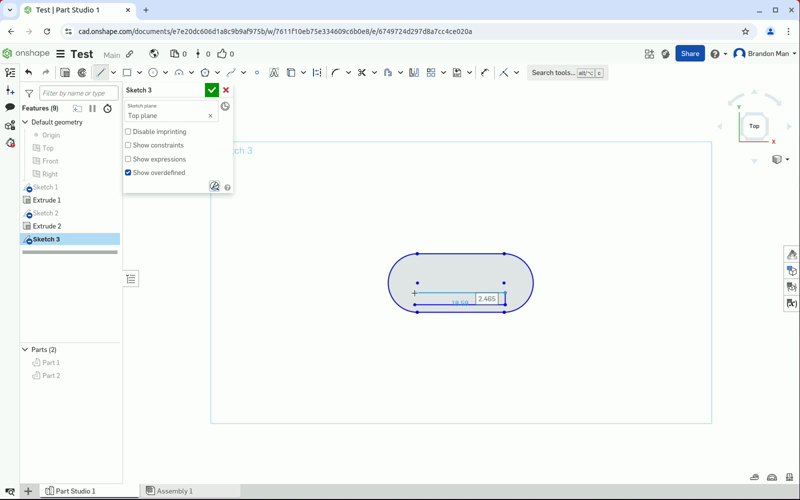
mouse_move(444, 292)
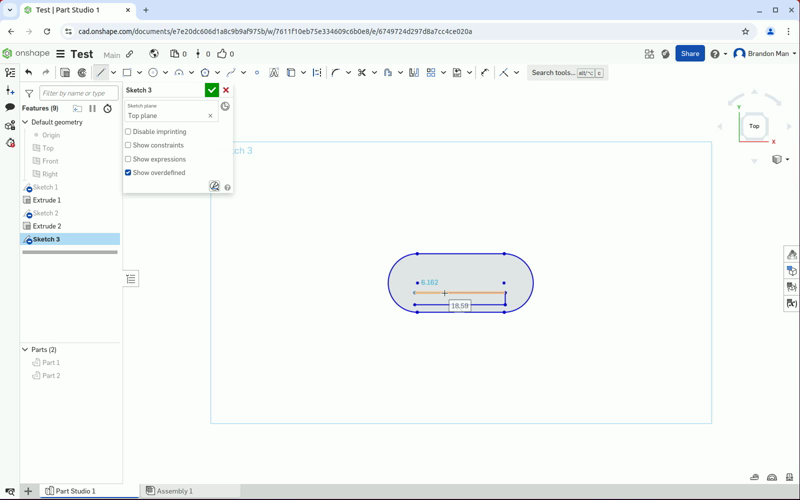
key_down(shift)
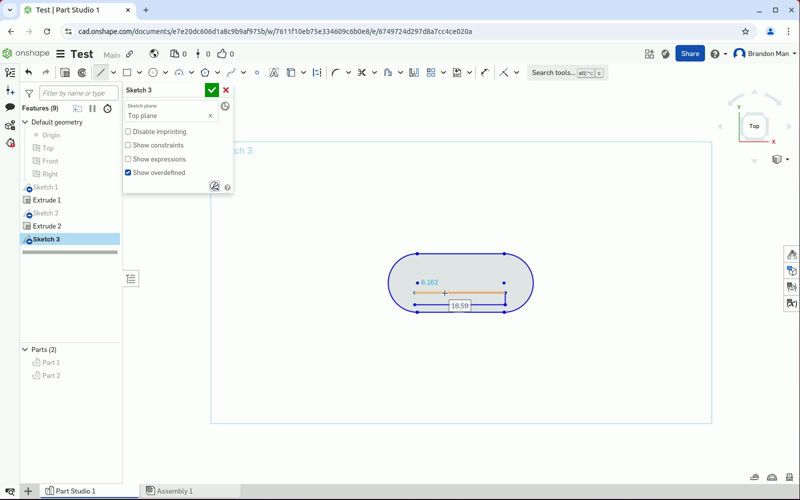
mouse_move(414, 304)
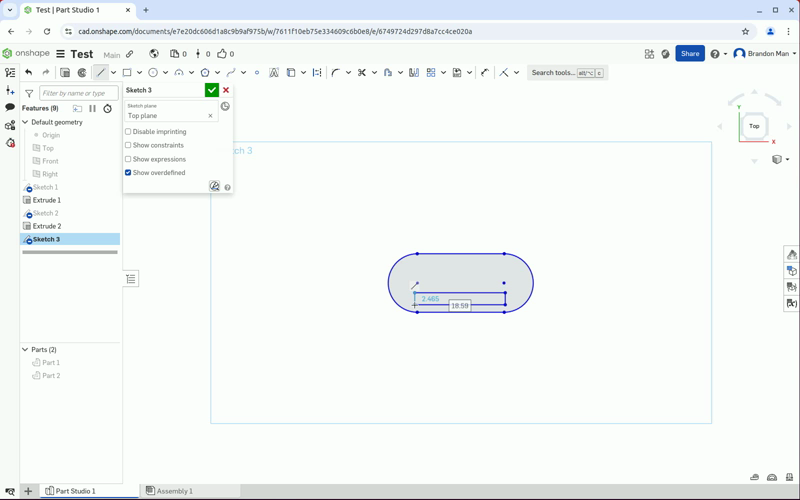
key_up(shift)
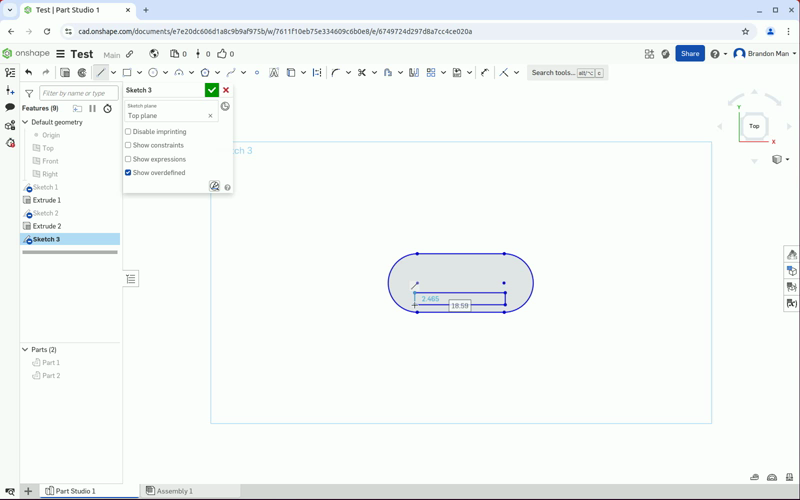
click(414, 304)
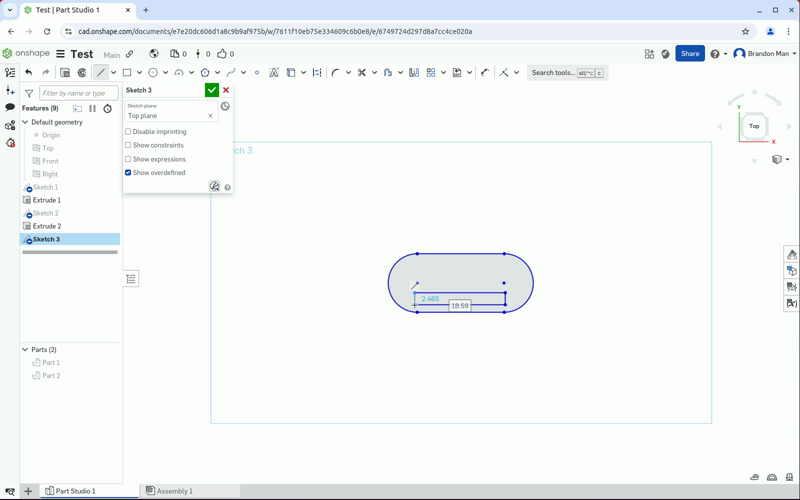
key(esc)
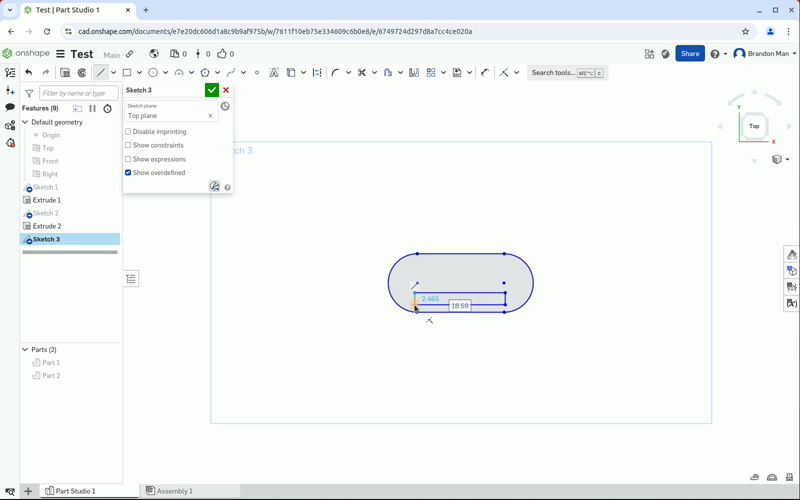
key(l)
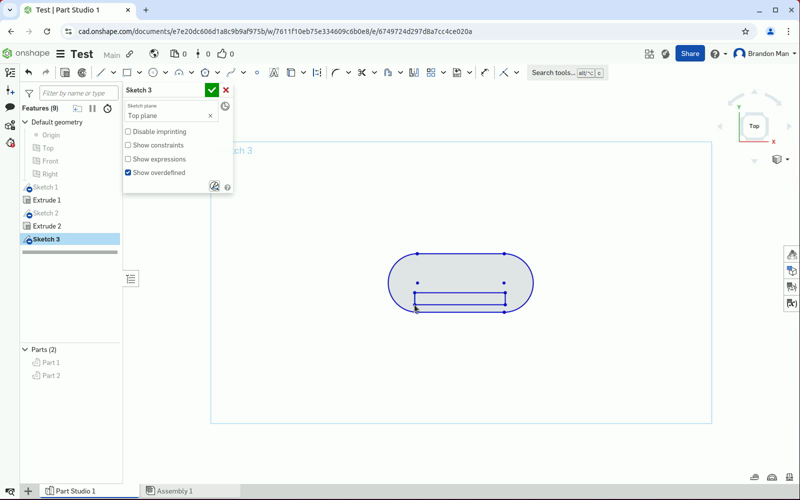
key_down(shift)
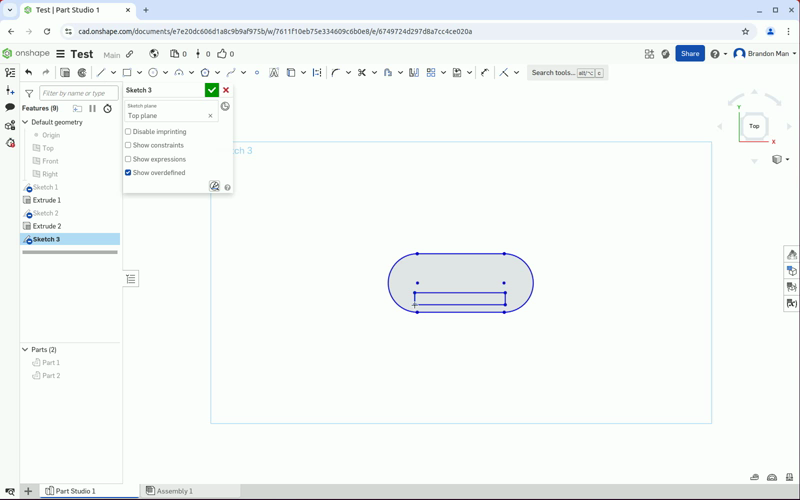
mouse_move(414, 273)
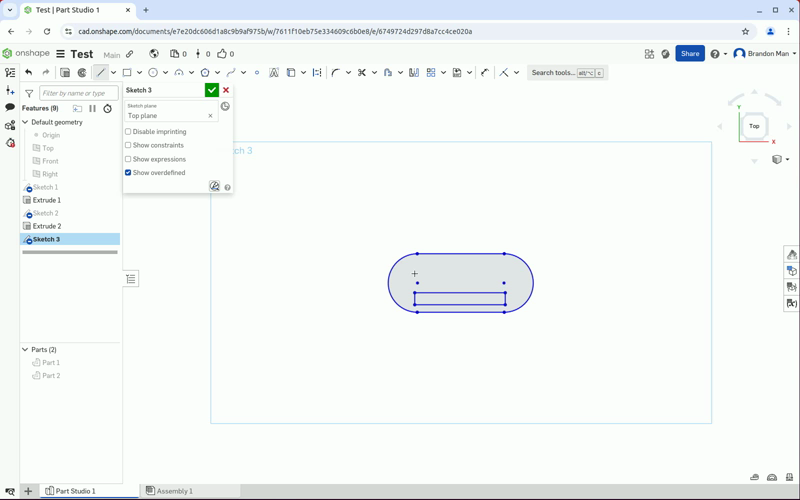
click(414, 273)
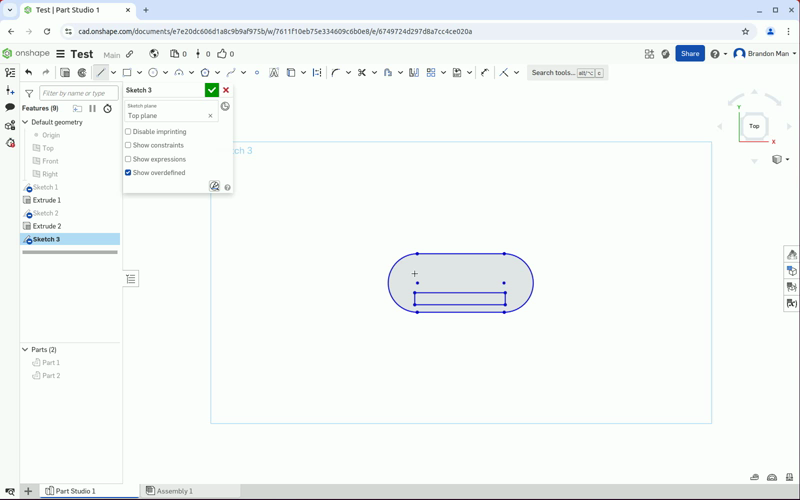
key_up(shift)
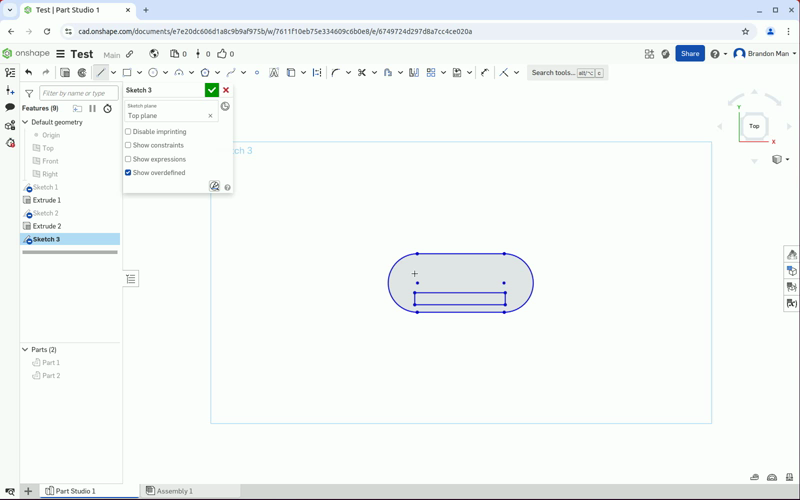
key_down(shift)
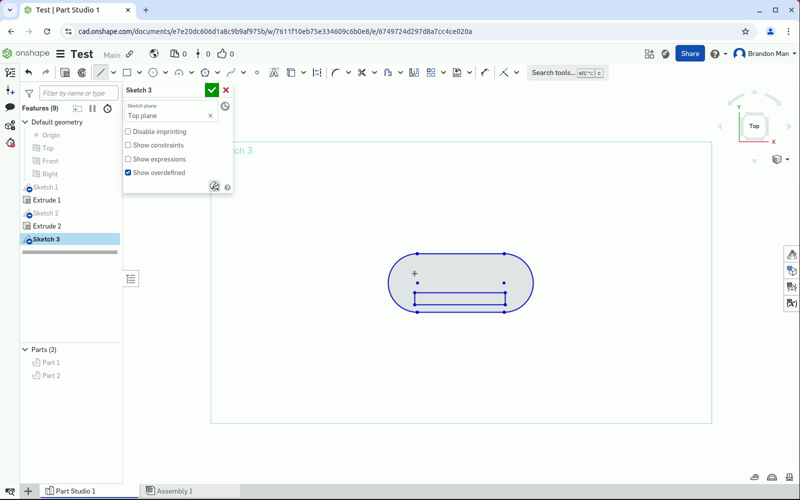
mouse_move(505, 273)
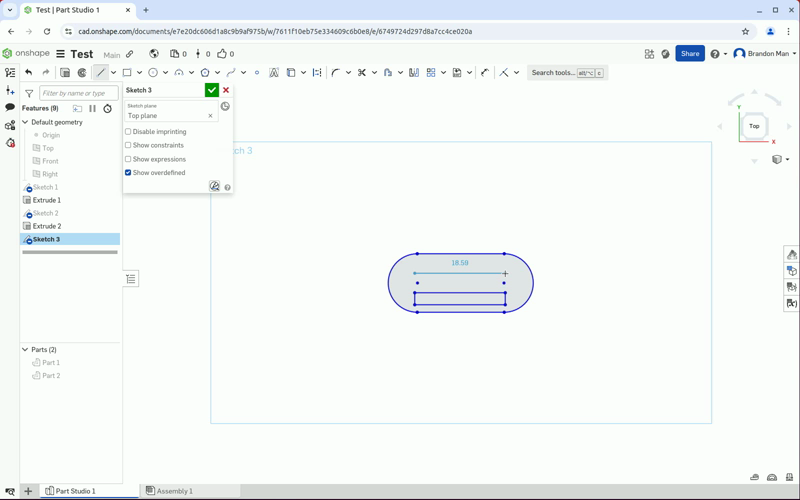
click(505, 273)
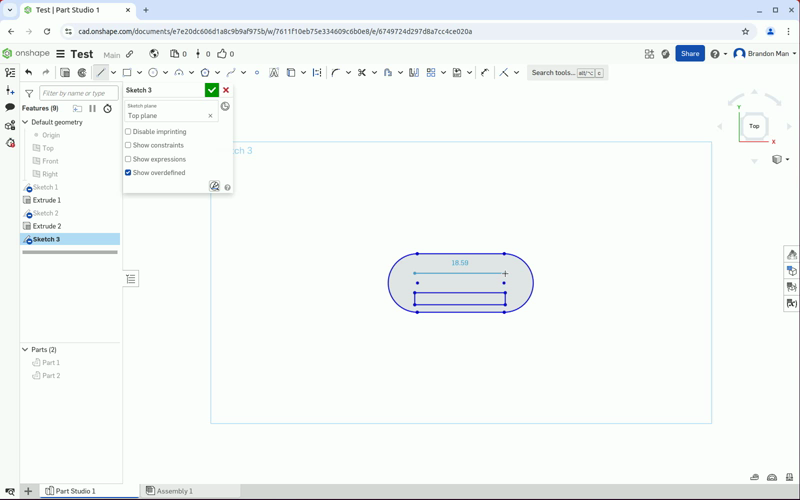
key_up(shift)
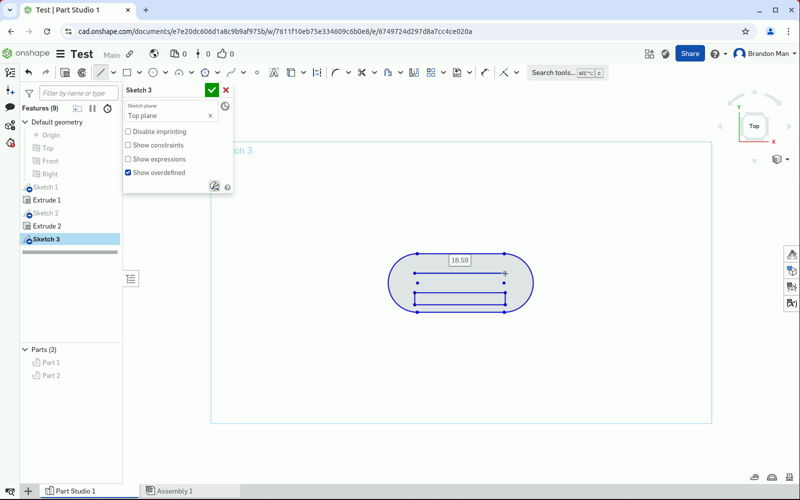
key_down(shift)
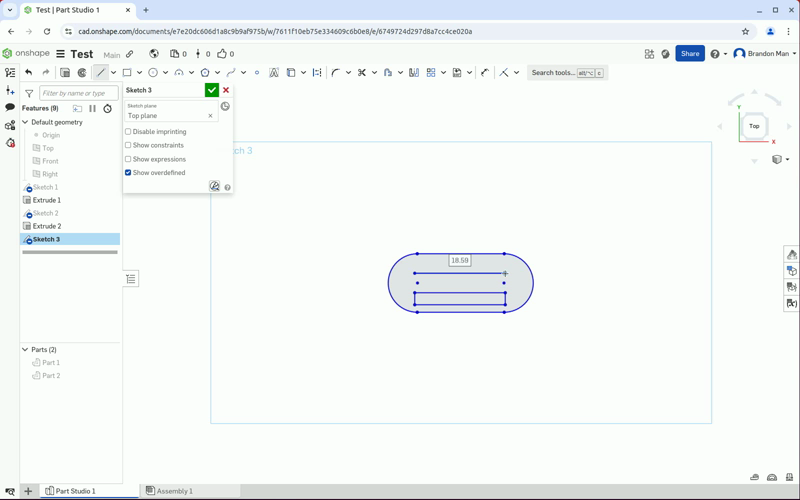
mouse_move(535, 273)
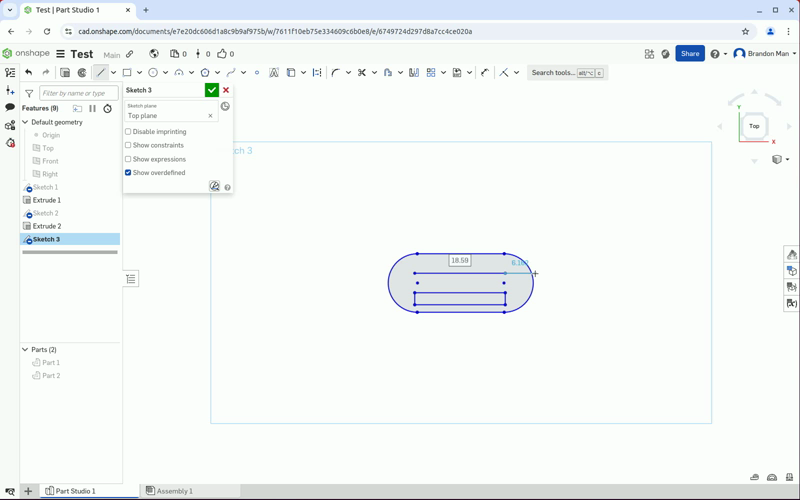
mouse_move(505, 261)
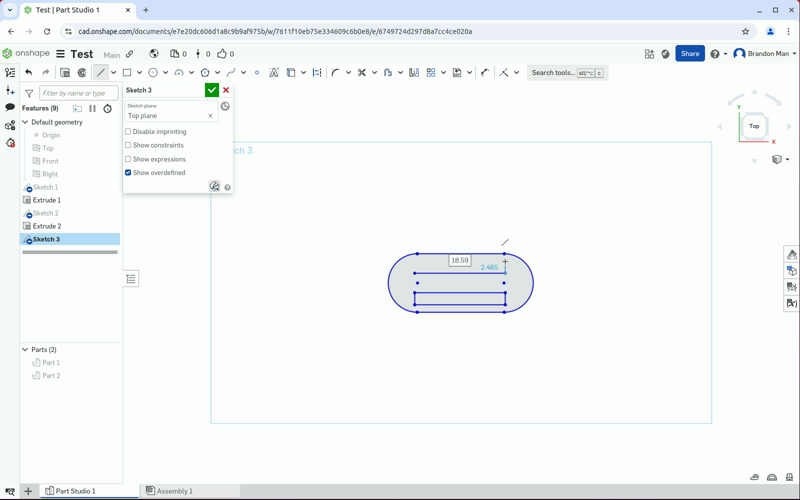
click(505, 261)
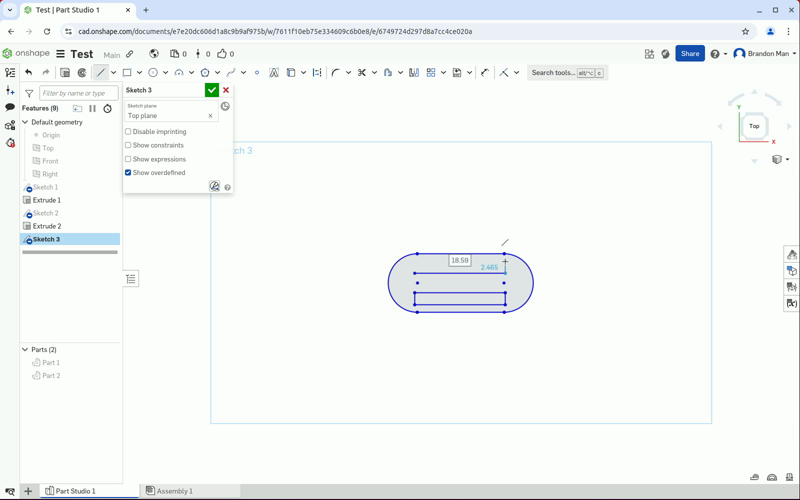
key_up(shift)
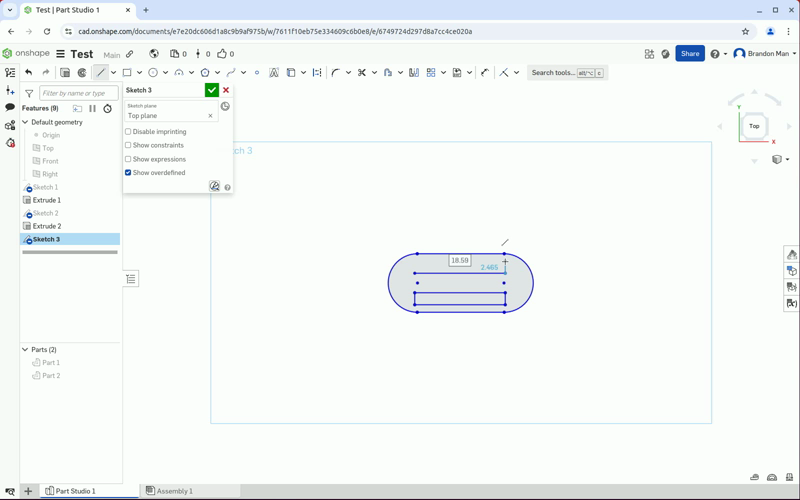
key_down(shift)
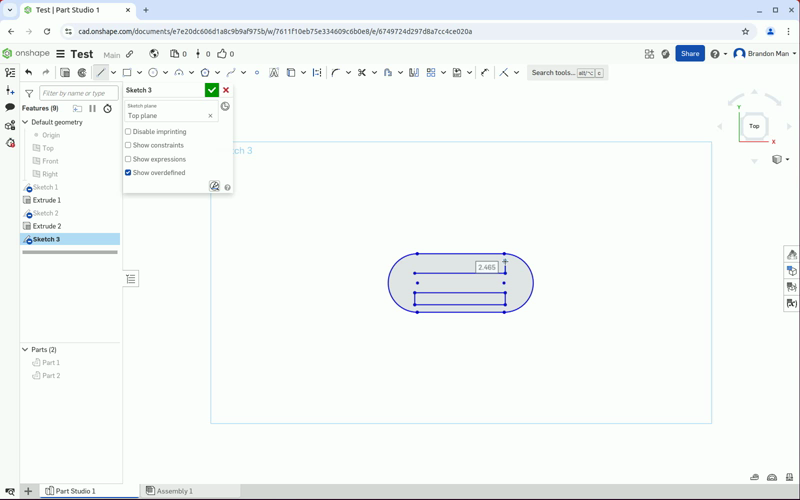
mouse_move(414, 261)
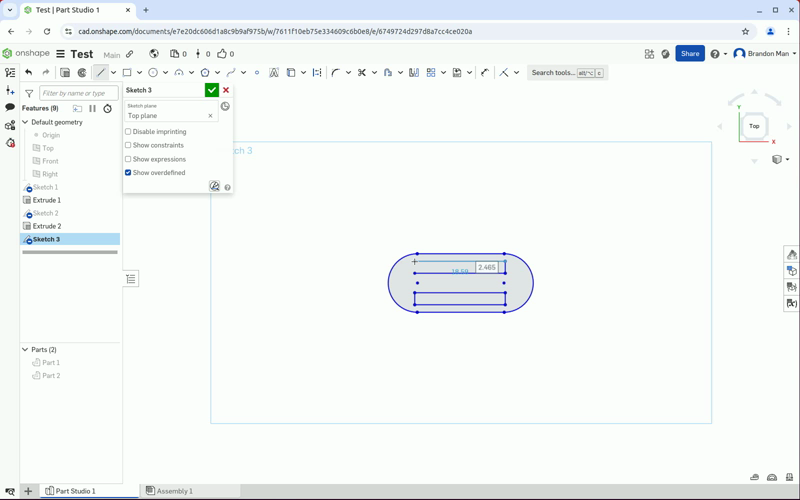
click(414, 261)
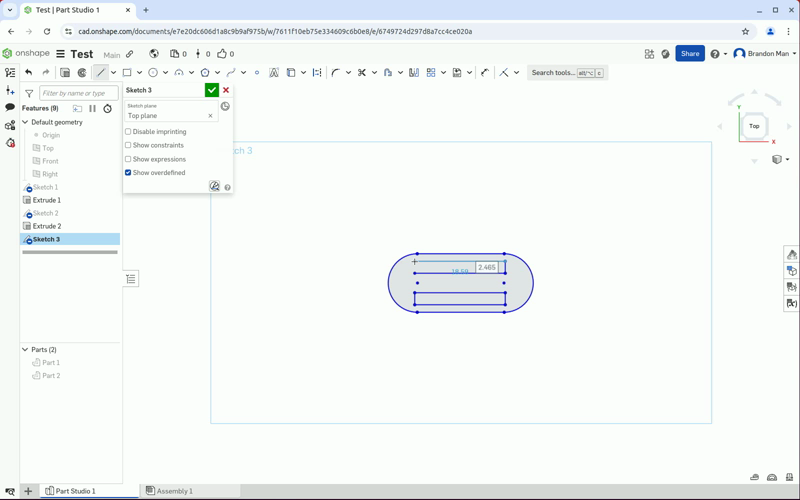
key_up(shift)
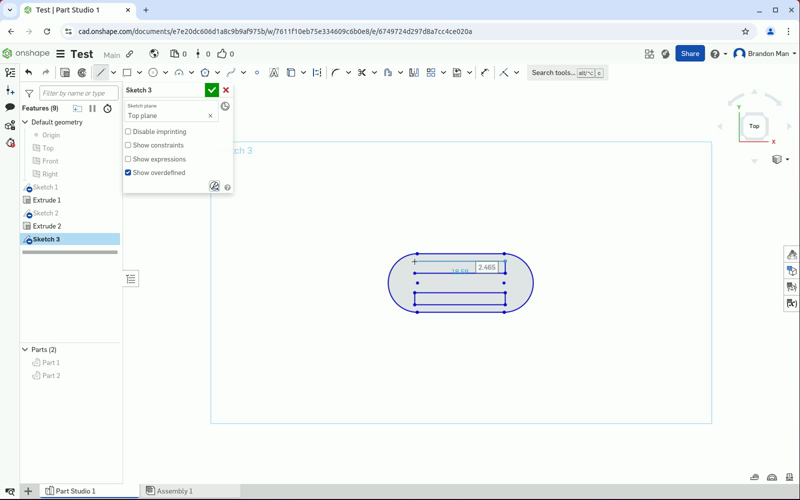
mouse_move(444, 261)
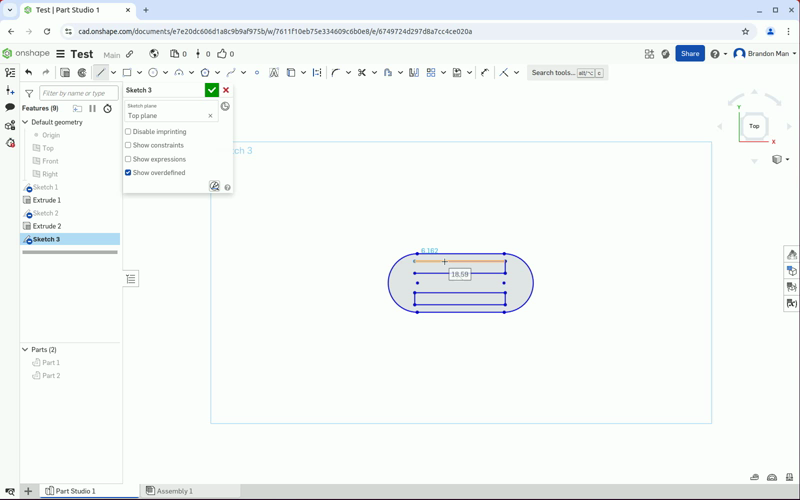
key_down(shift)
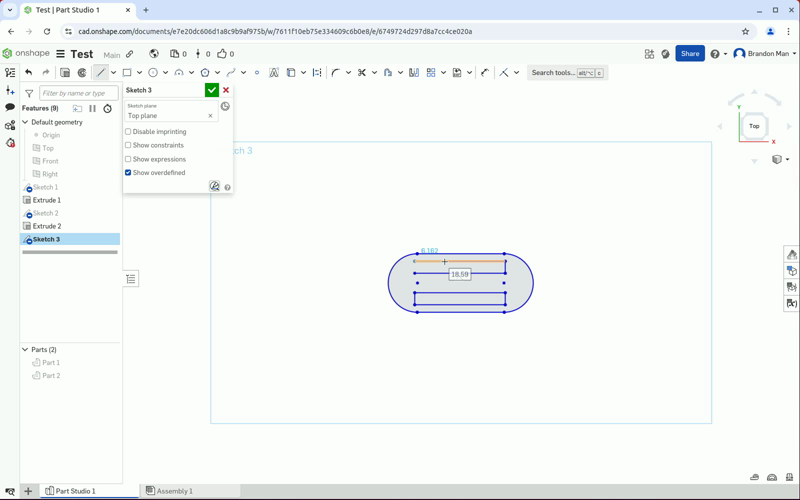
mouse_move(414, 273)
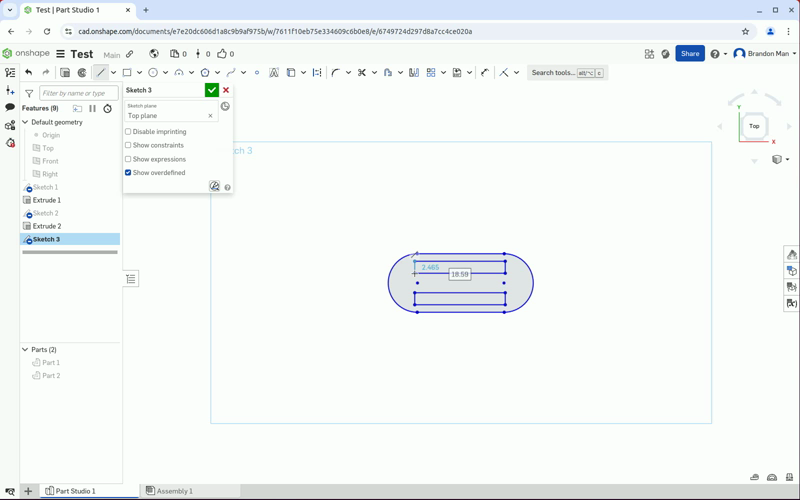
key_up(shift)
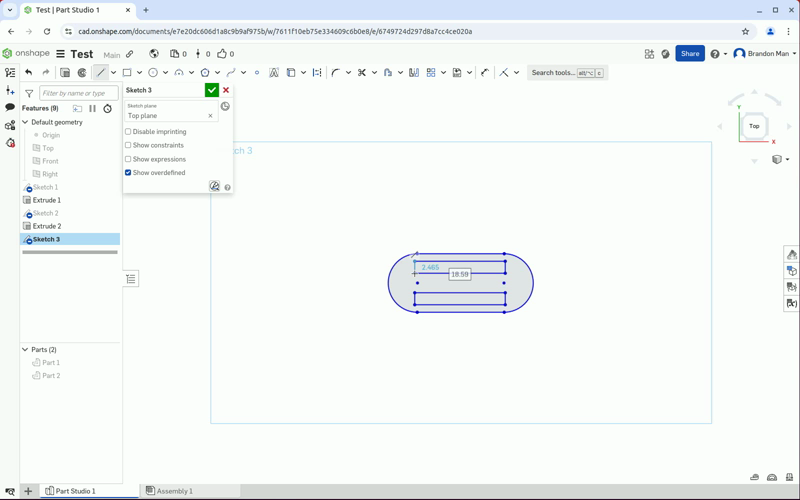
click(414, 273)
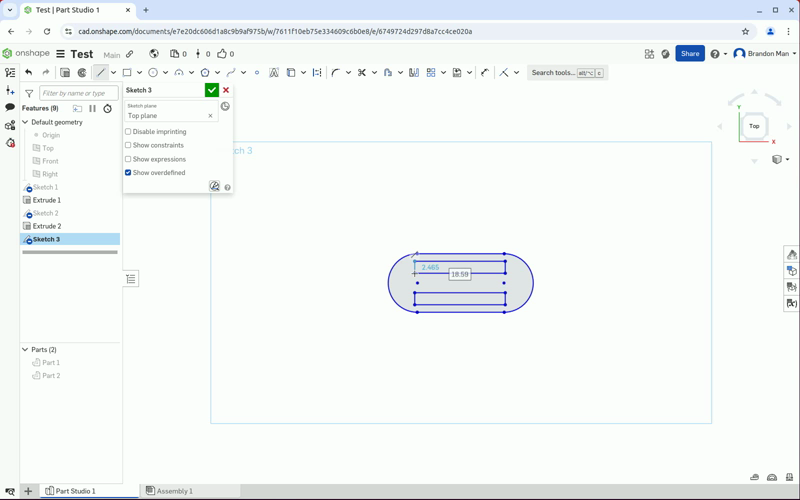
key(esc)
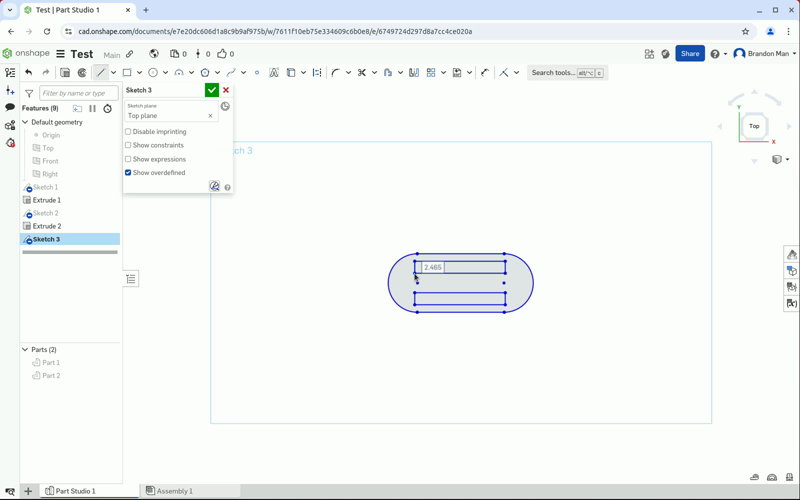
mouse_move(499, 279)
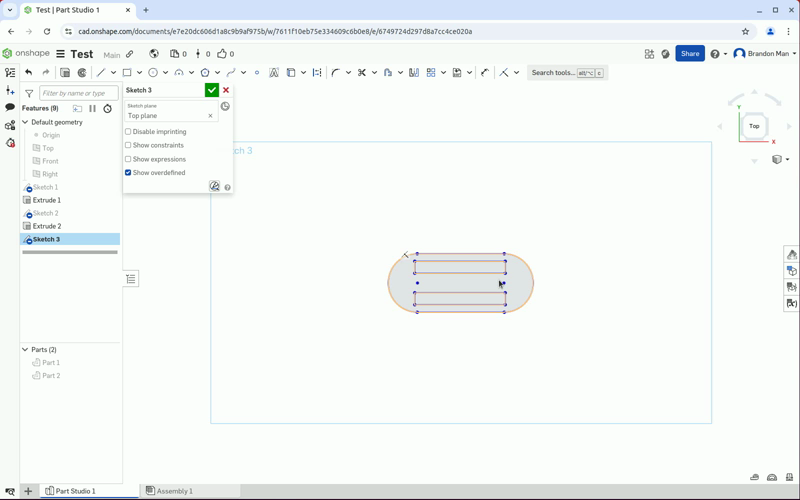
click(499, 279)
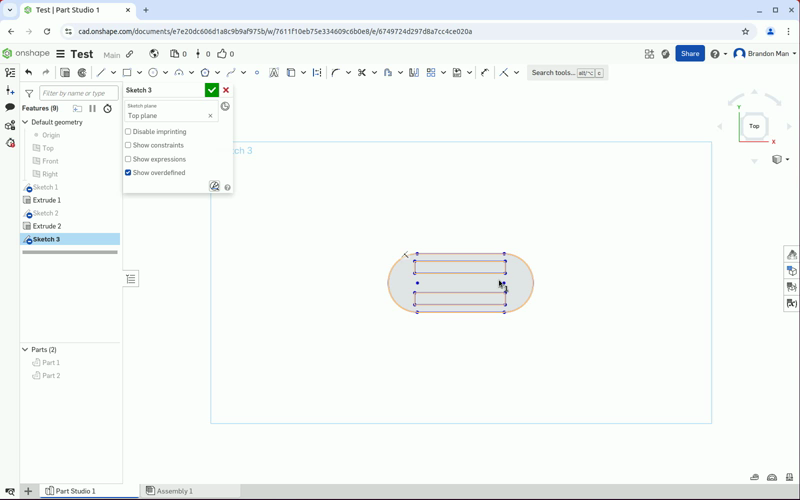
mouse_move(73, 352)
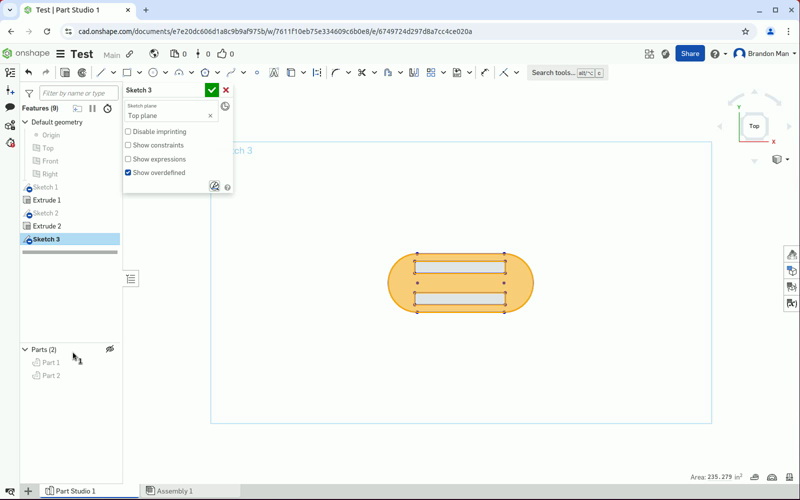
key(shift+y)
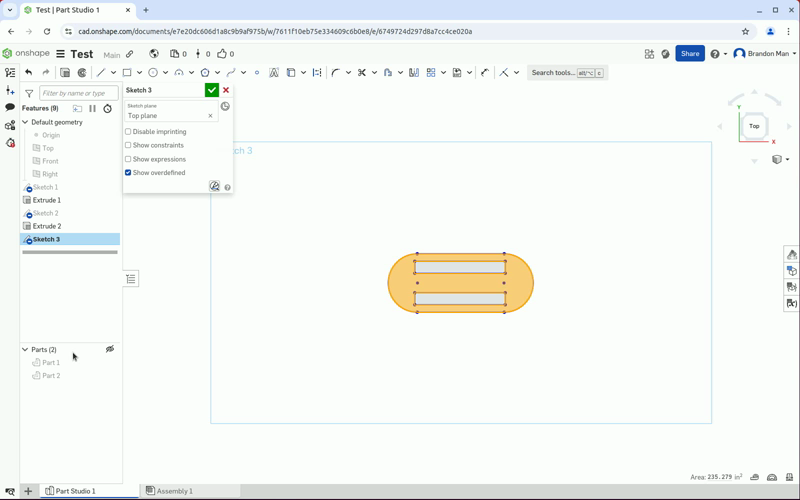
key(shift+e)
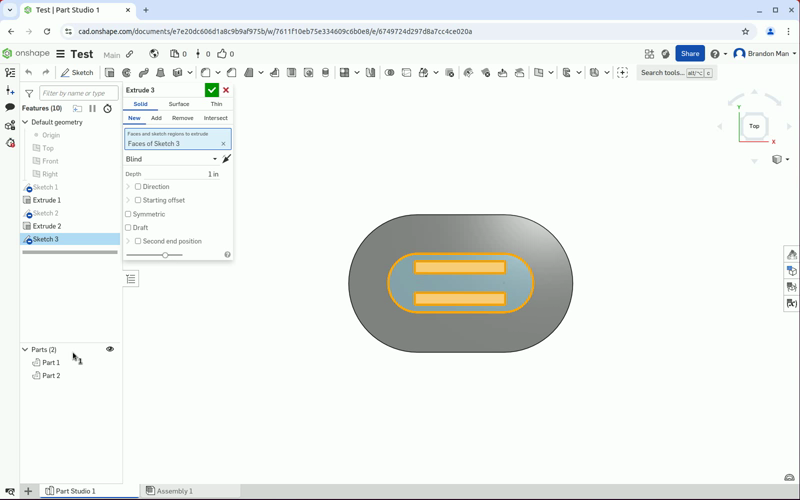
mouse_move(143, 106)
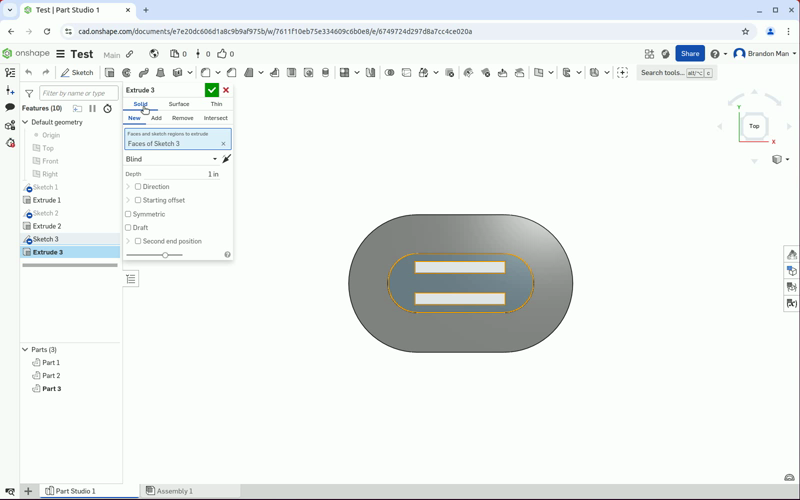
click(143, 106)
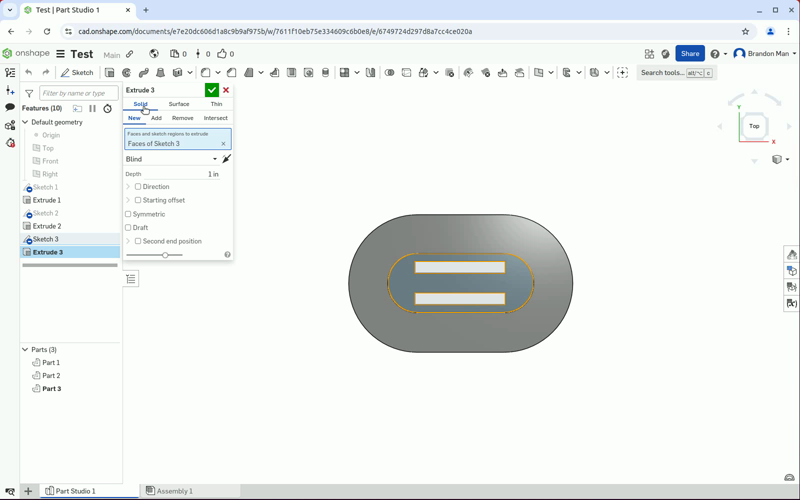
mouse_move(137, 120)
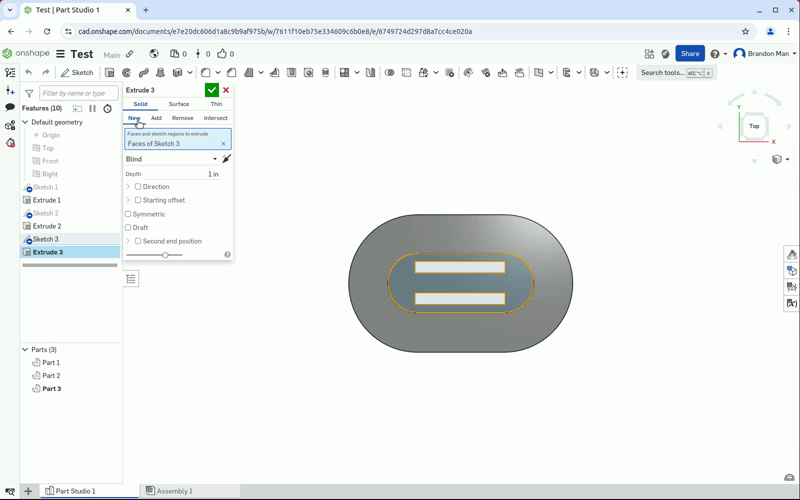
click(137, 120)
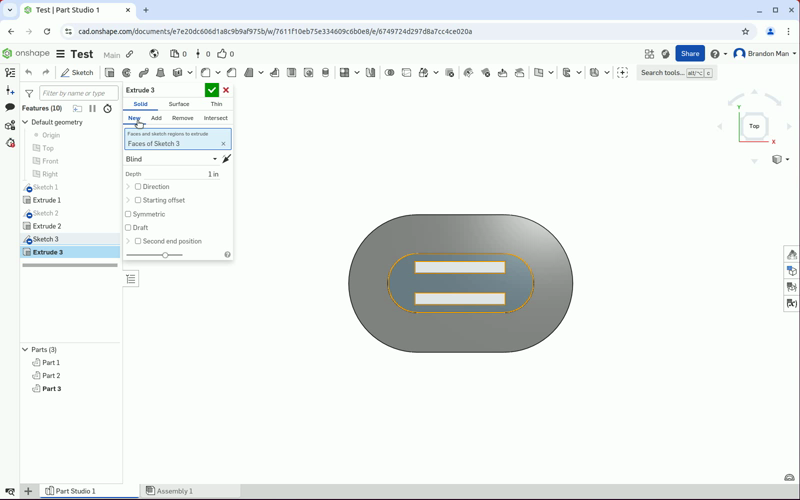
key(tab, 4)
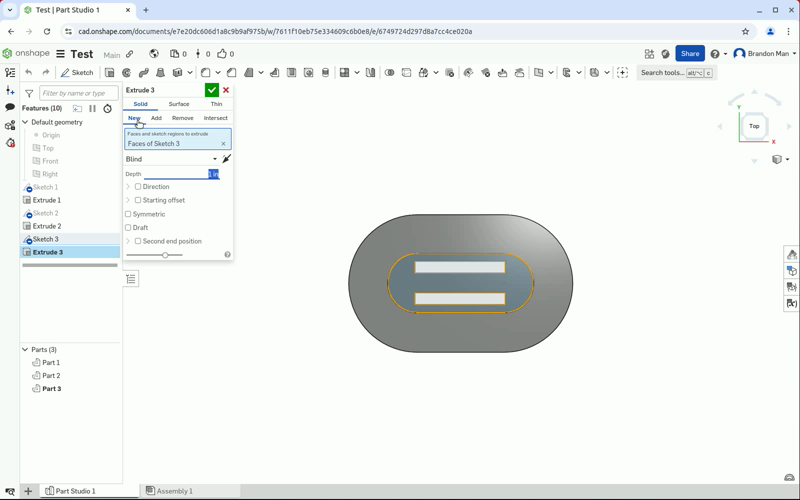
text(4.814)
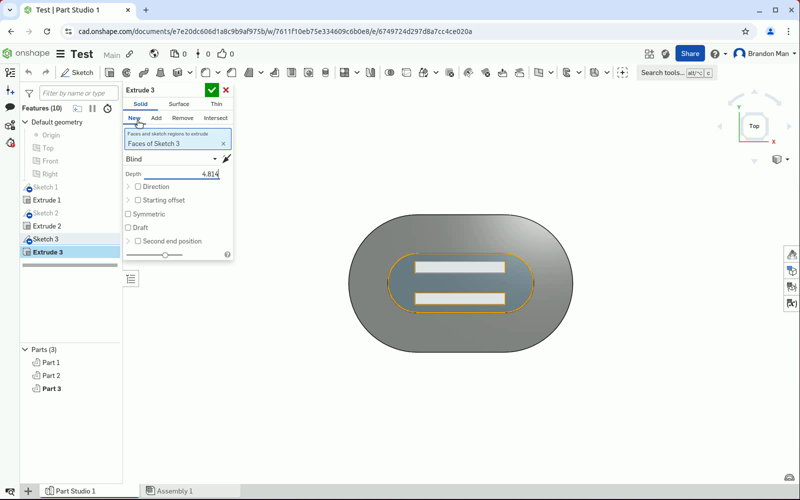
key(enter)
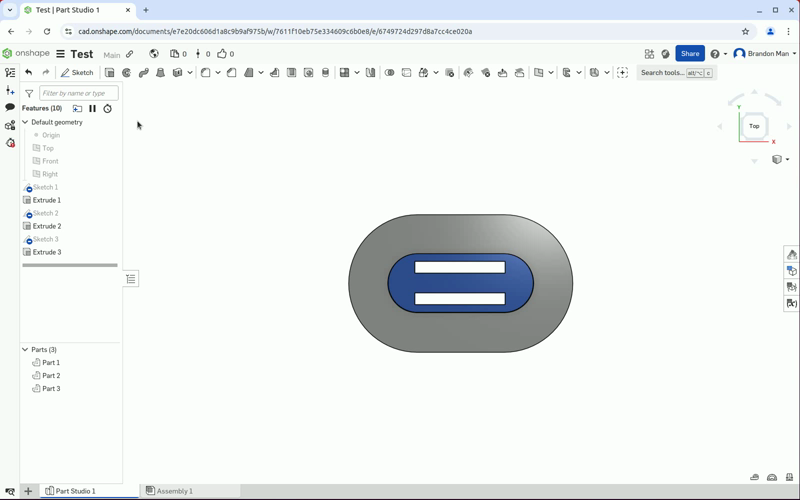
key(shift+h)
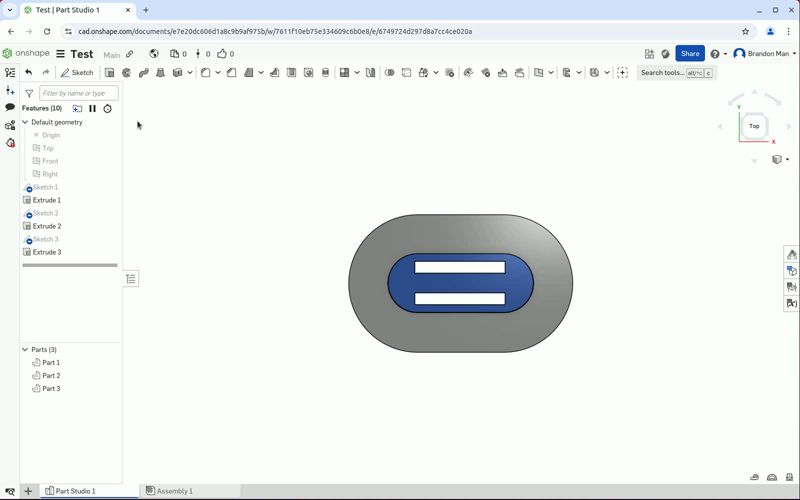
key(shift+h)
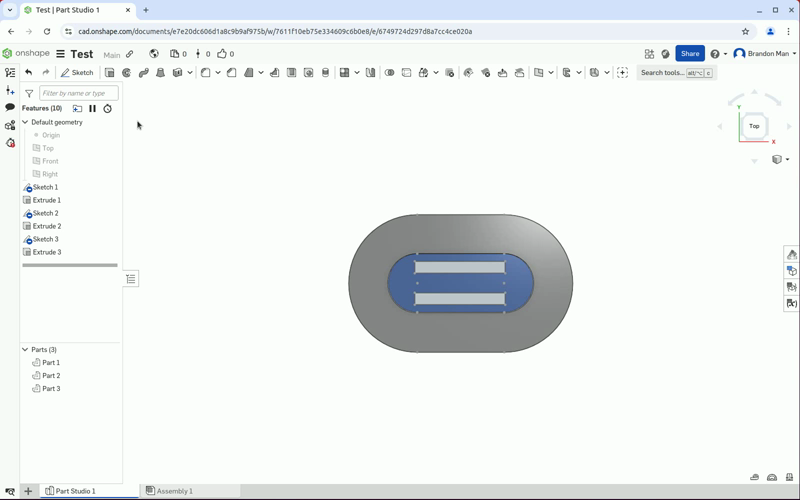
key(shift+7)
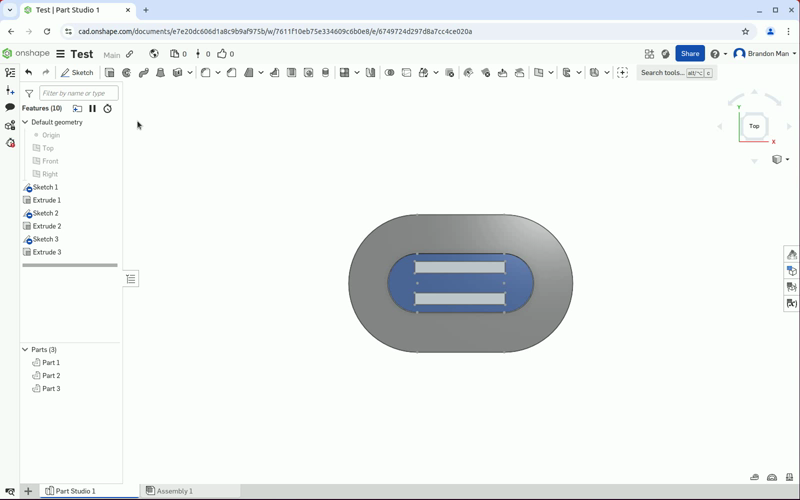
key(up, 3)
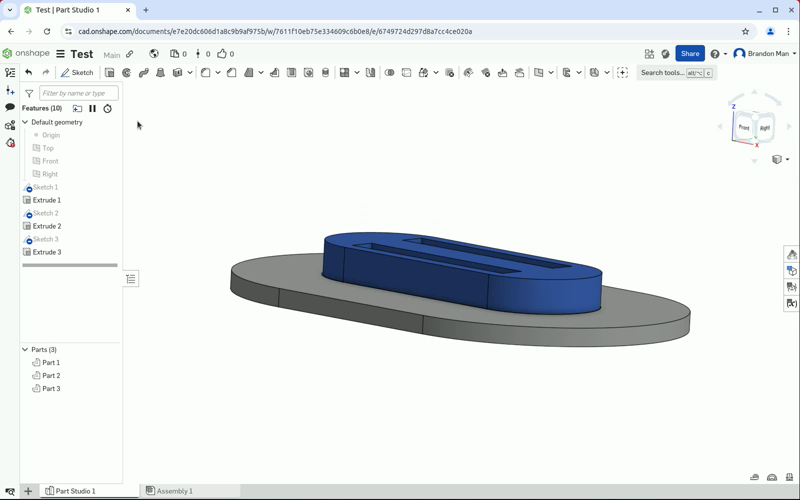
key(left, 3)
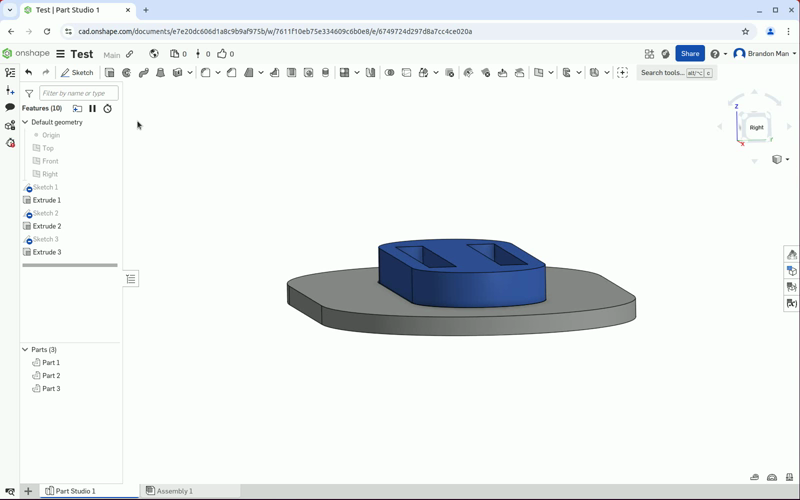
key(right, 3)
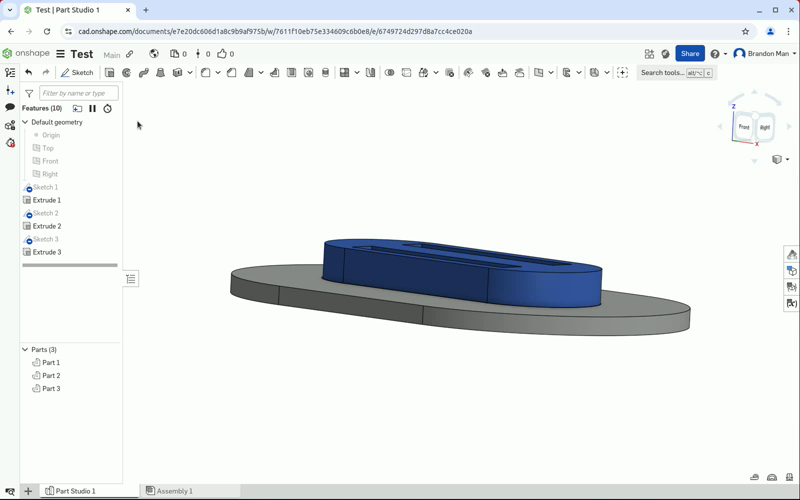
key(down, 3)
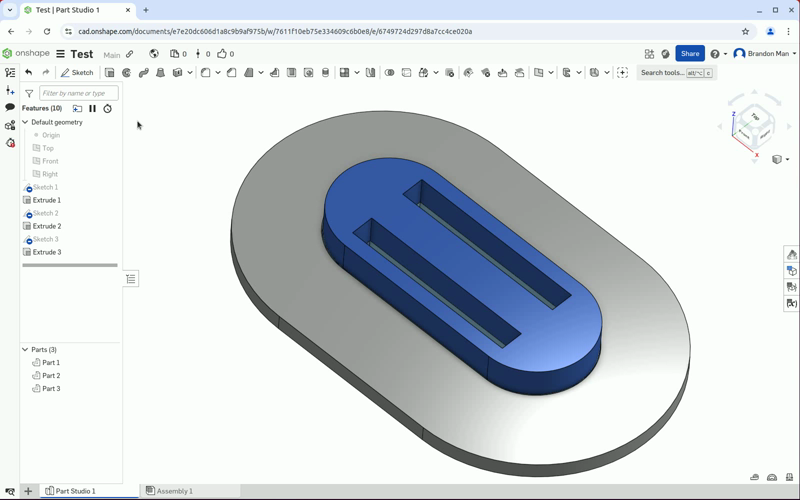
mouse_move(73, 189)
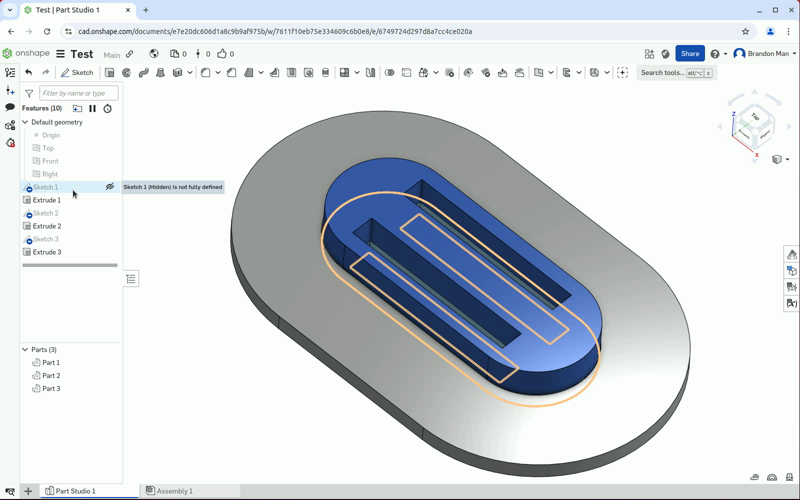
click(73, 189)